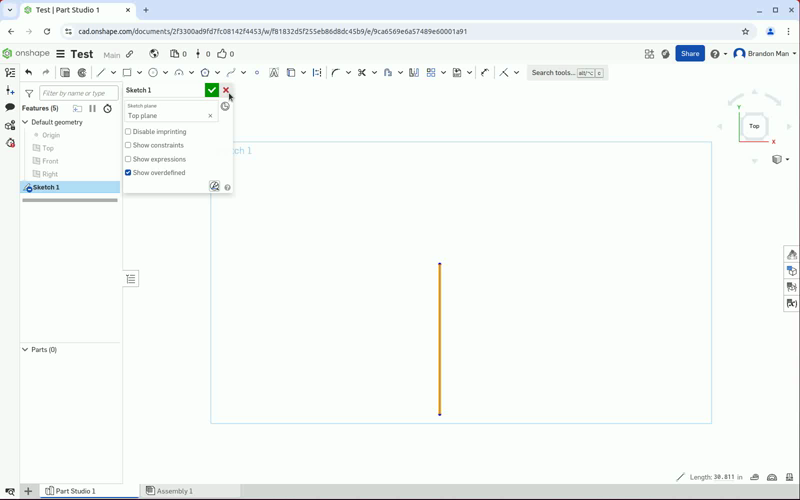
key(shift+h)
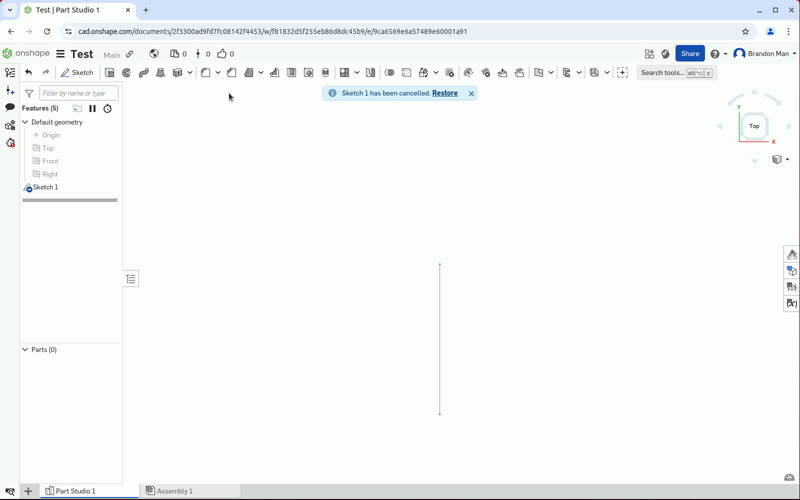
key(shift+s)
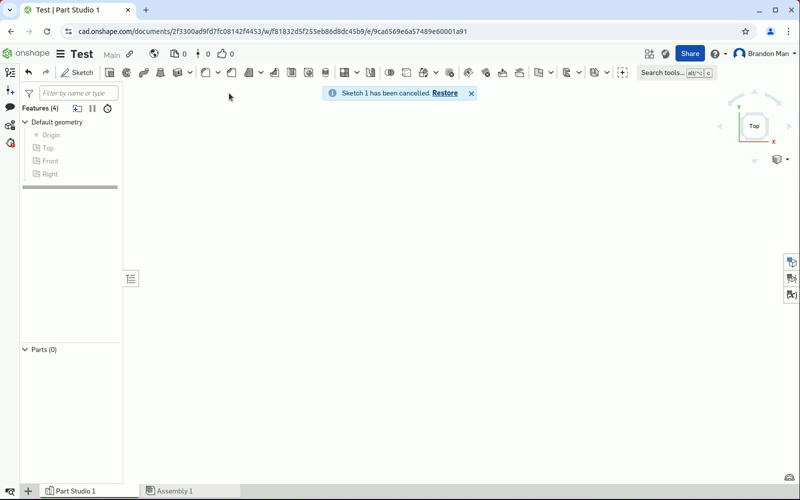
mouse_move(73, 150)
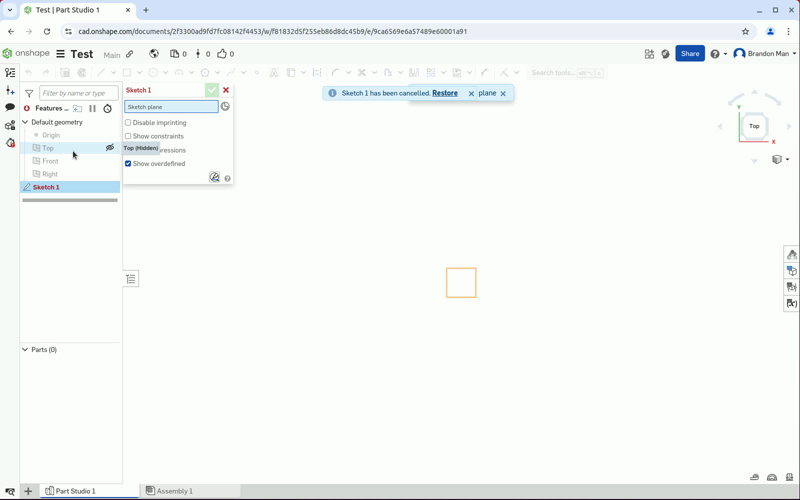
click(73, 150)
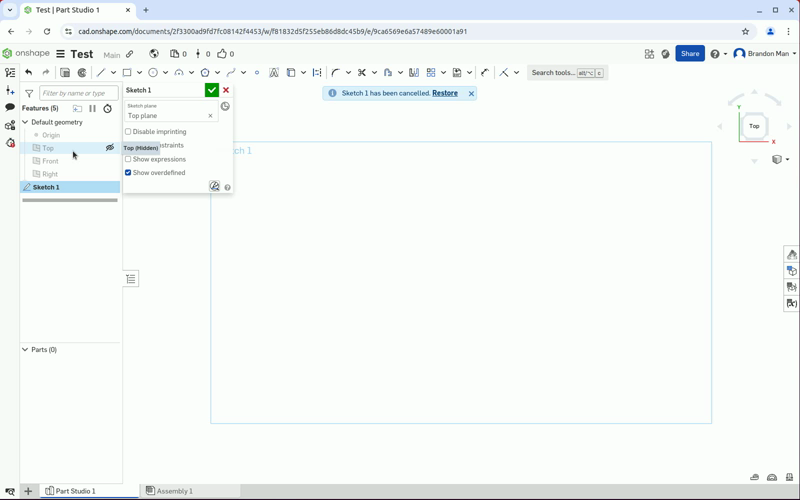
mouse_move(73, 352)
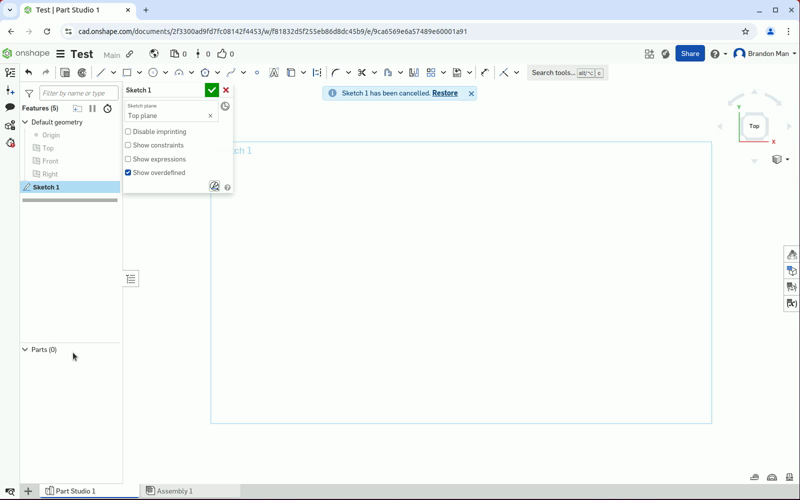
key(y)
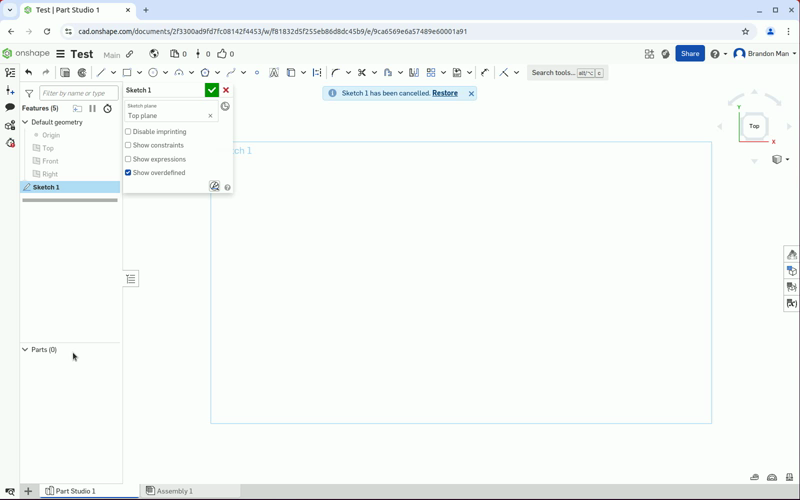
key(a)
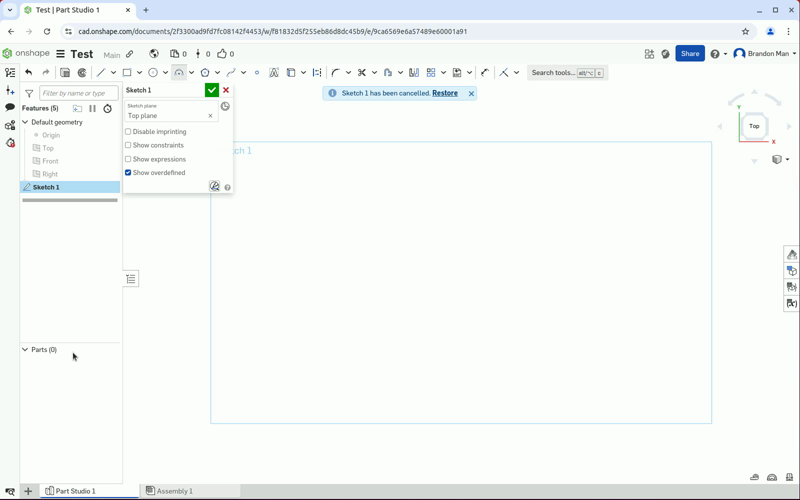
key_down(shift)
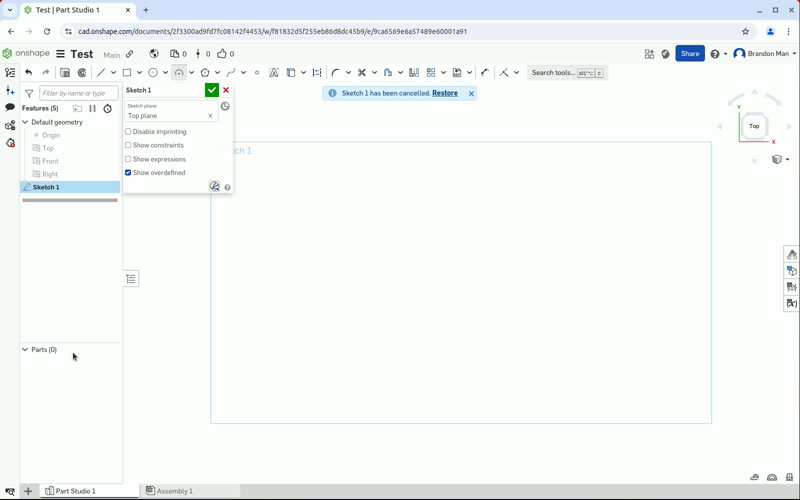
mouse_move(353, 282)
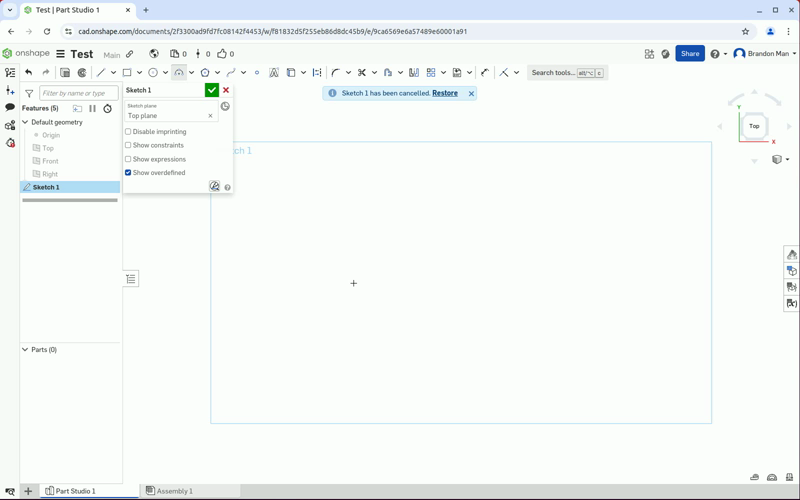
click(353, 282)
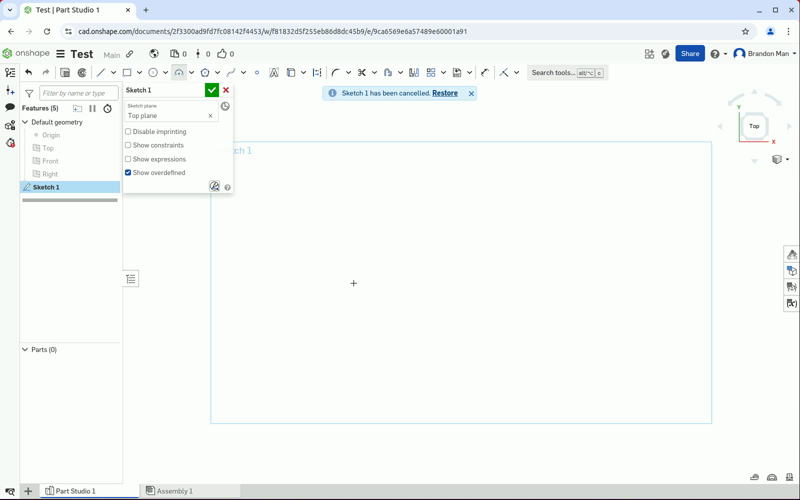
key_up(shift)
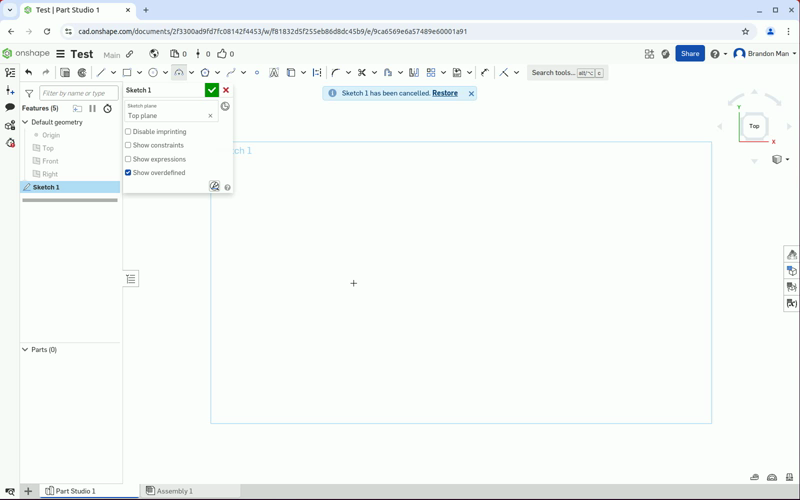
key_down(shift)
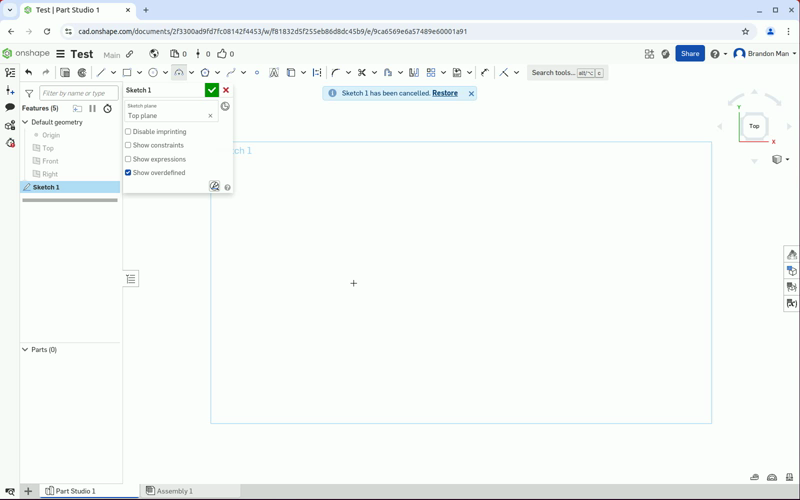
mouse_move(558, 237)
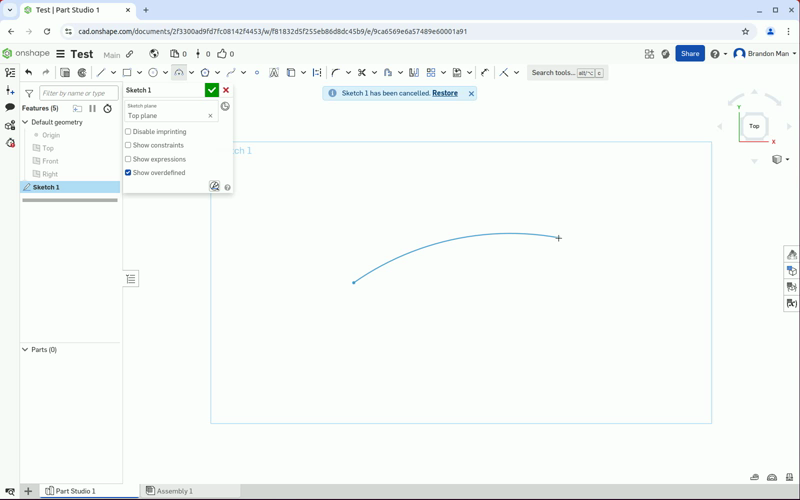
click(558, 237)
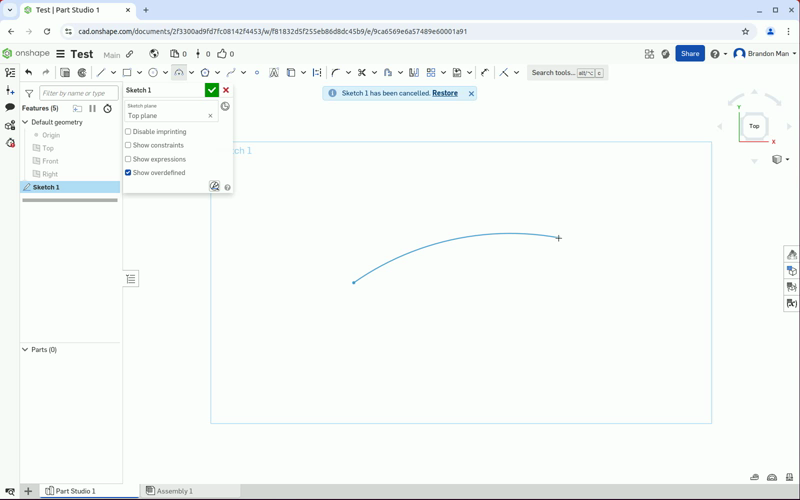
mouse_move(484, 388)
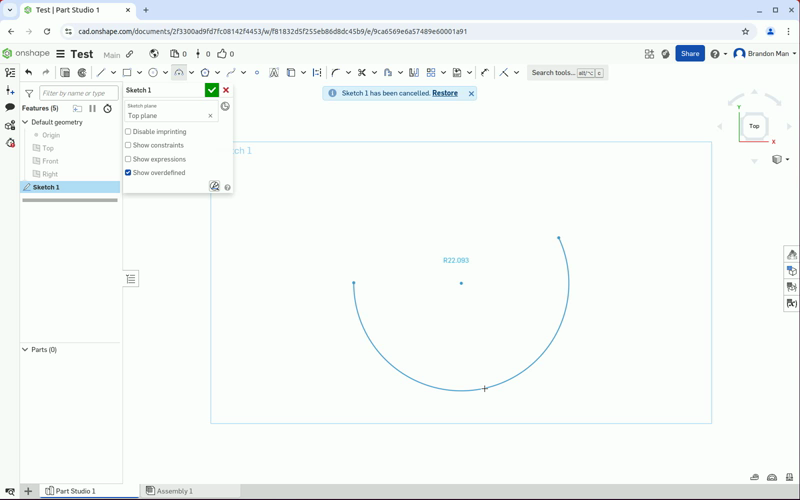
click(484, 388)
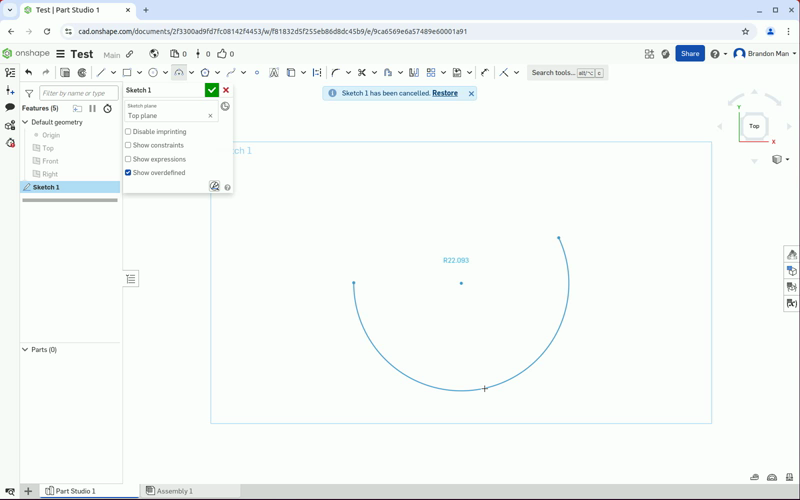
key_up(shift)
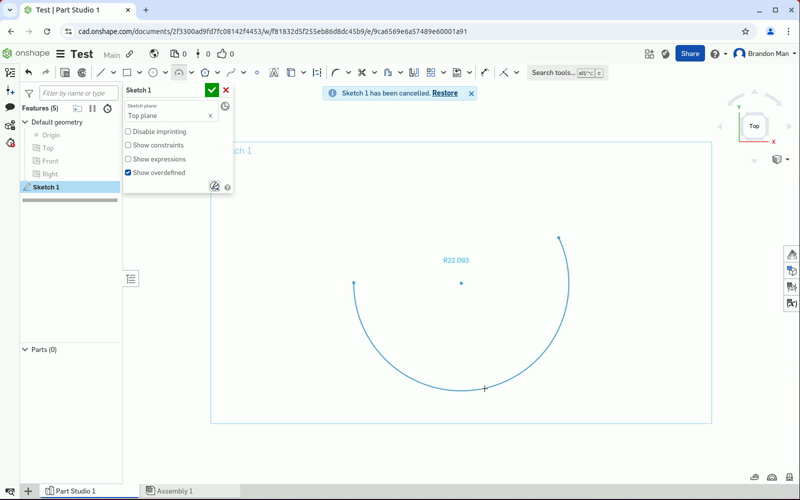
key(esc)
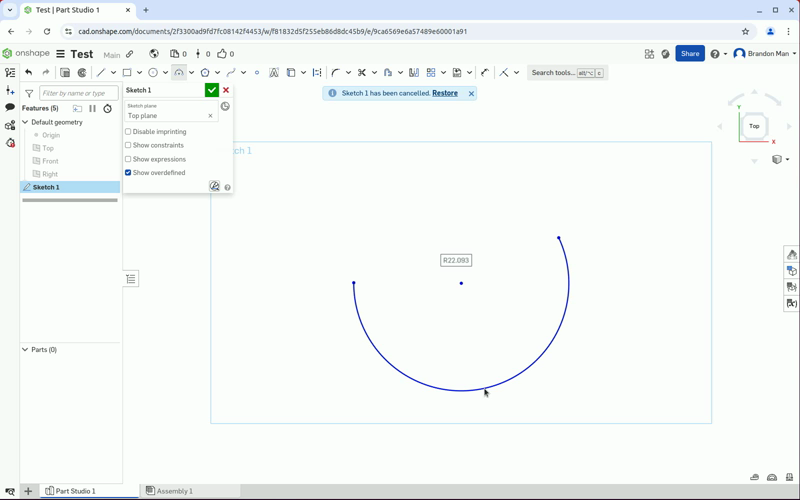
key(l)
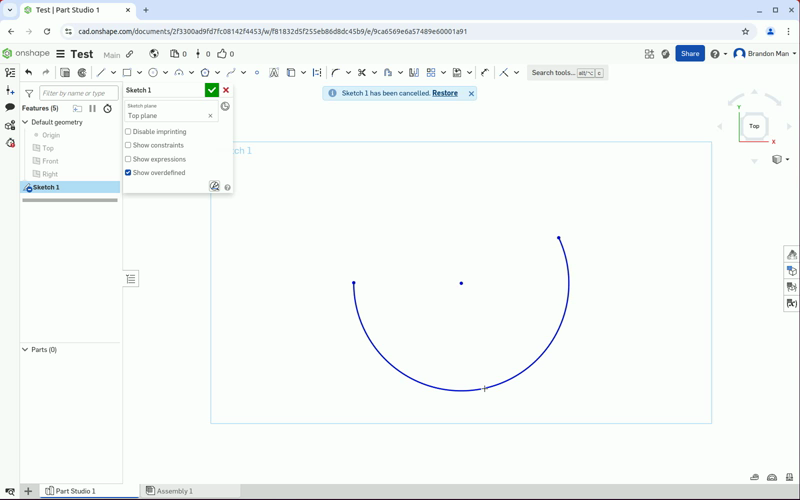
mouse_move(558, 237)
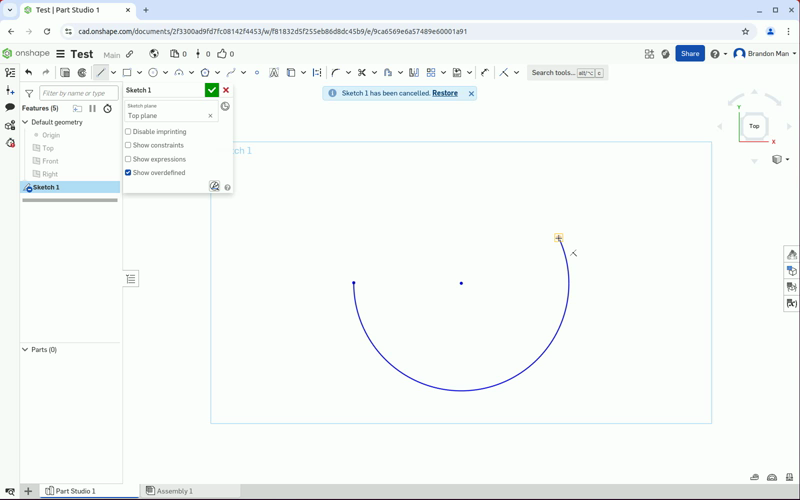
click(558, 237)
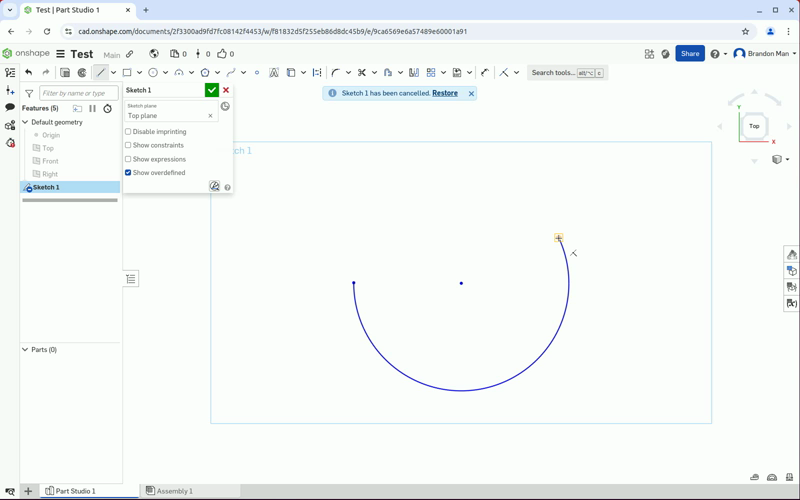
key_down(shift)
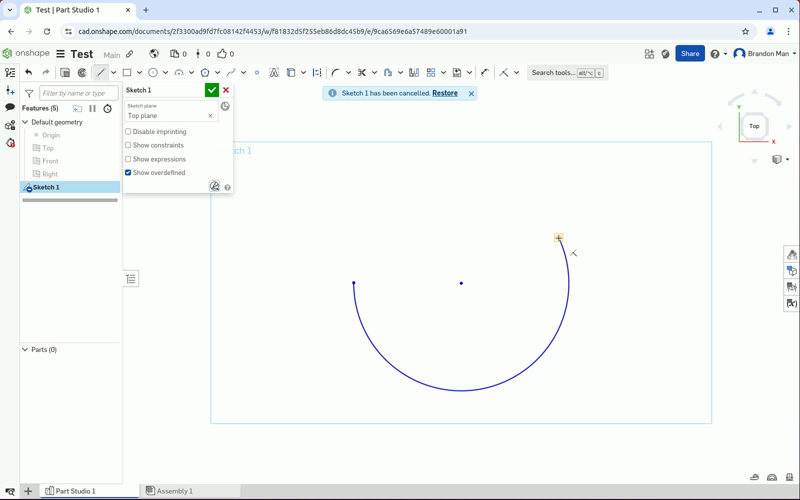
mouse_move(588, 237)
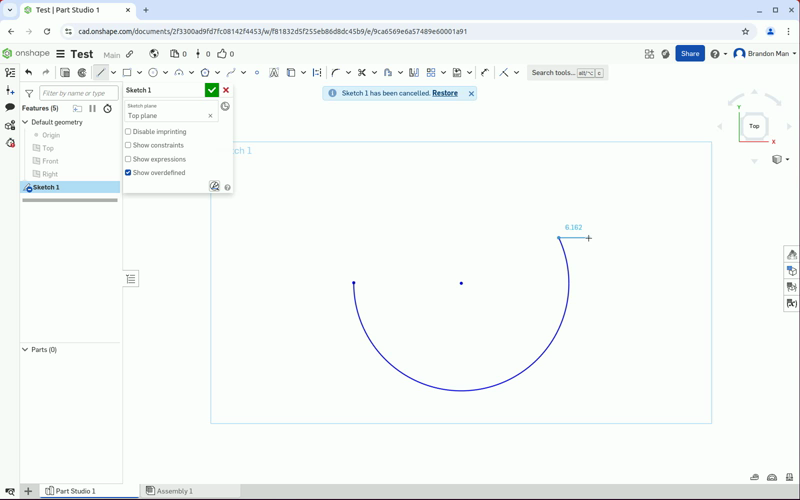
mouse_move(538, 246)
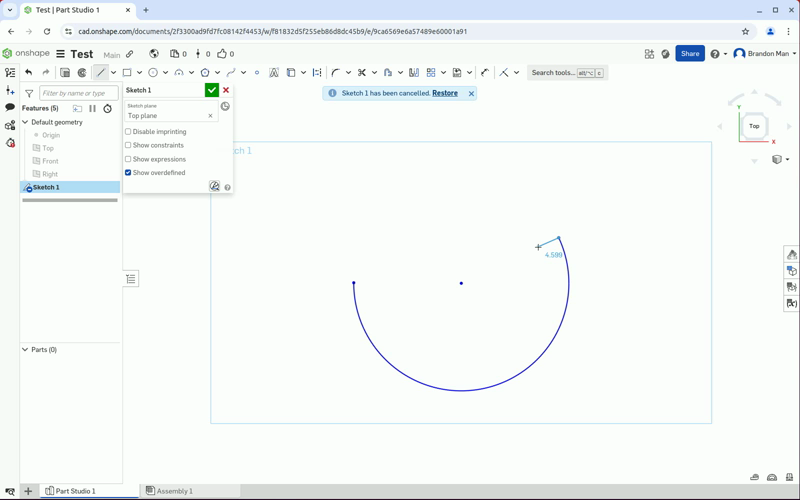
click(538, 246)
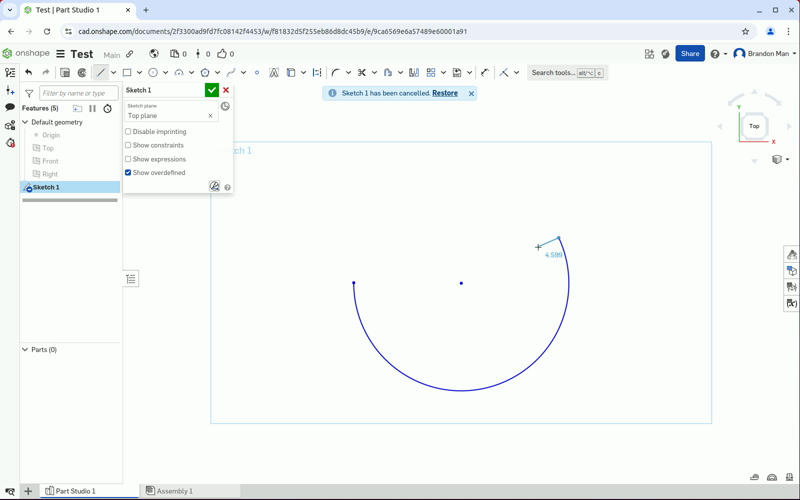
key_up(shift)
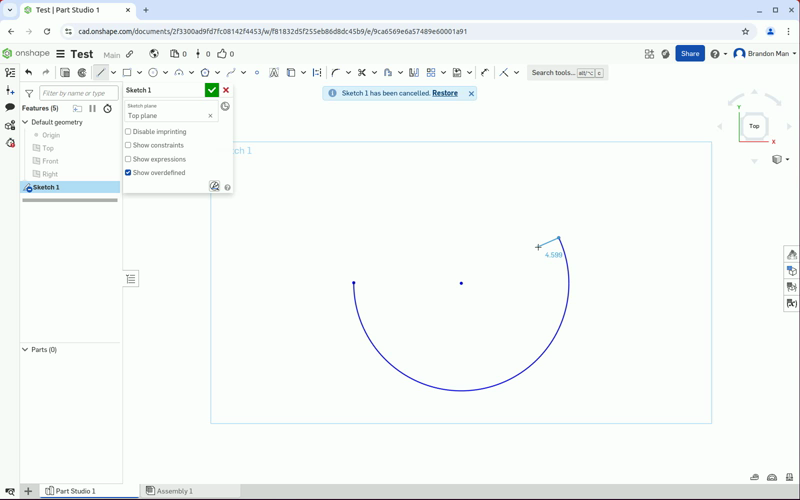
key(esc)
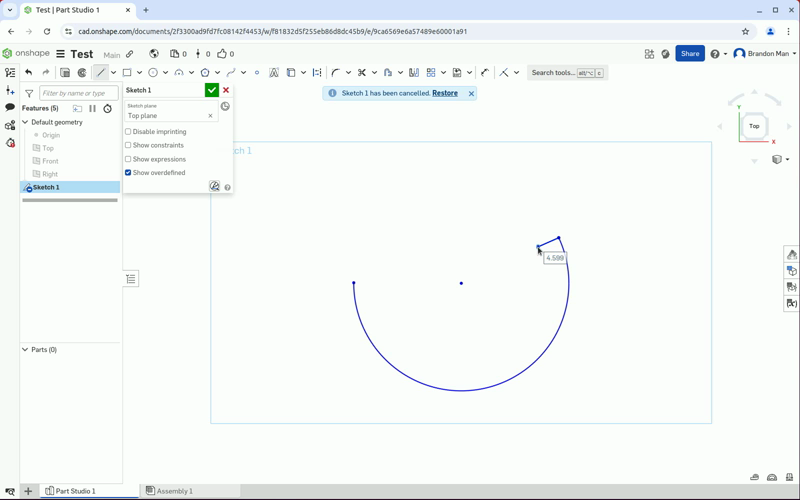
key(a)
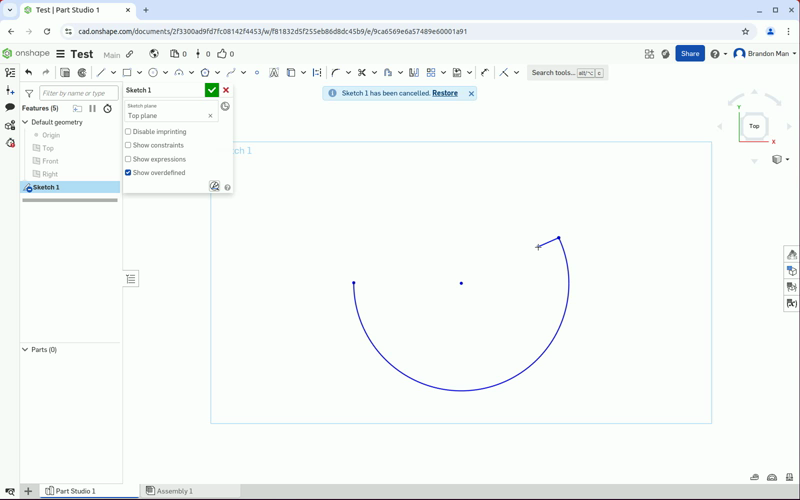
mouse_move(538, 246)
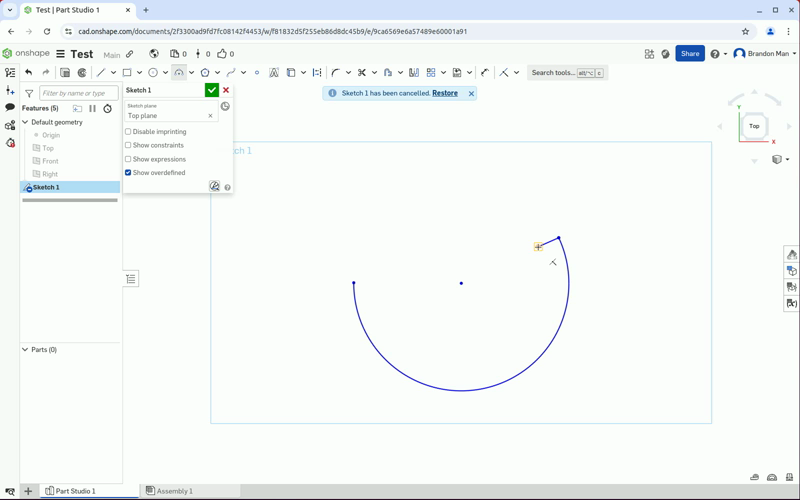
click(538, 246)
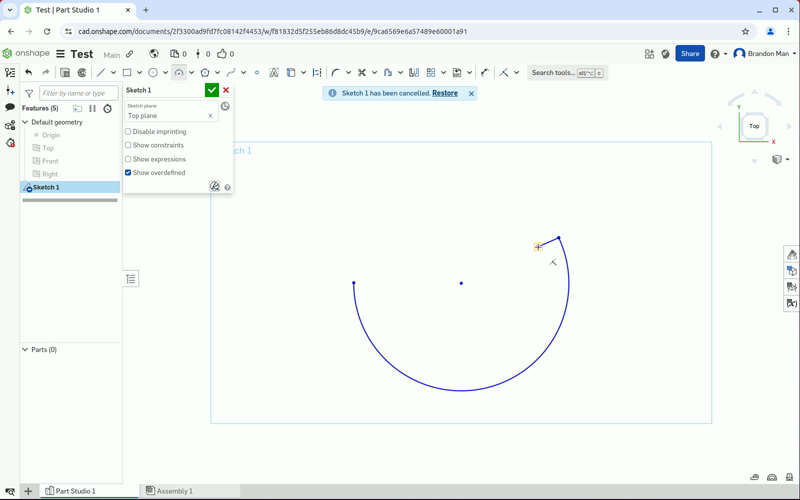
key_down(shift)
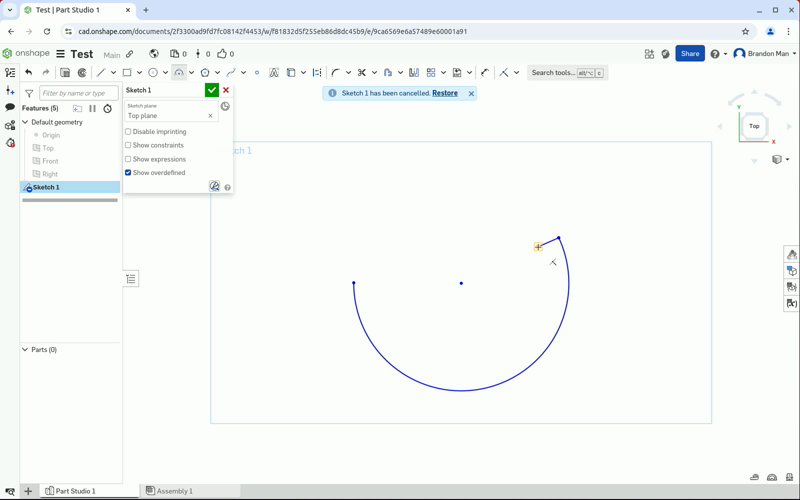
mouse_move(374, 282)
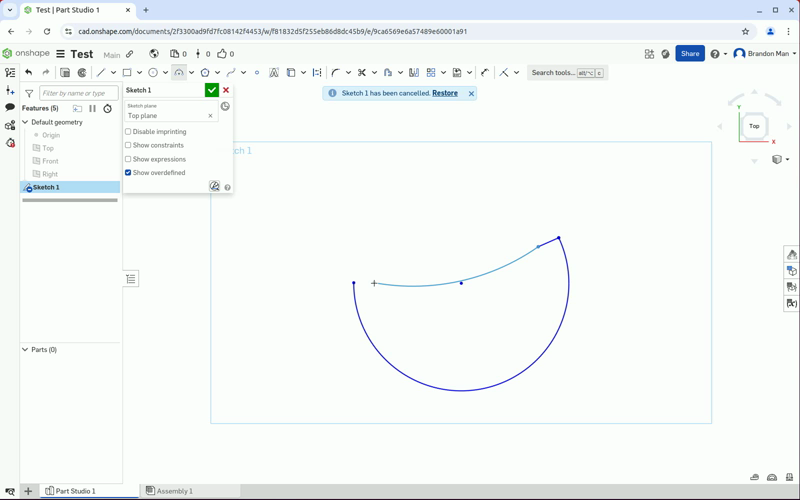
click(374, 282)
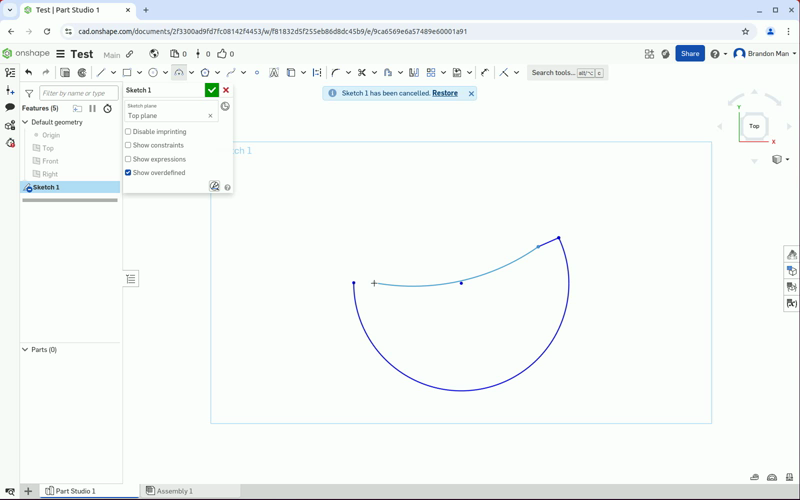
mouse_move(478, 367)
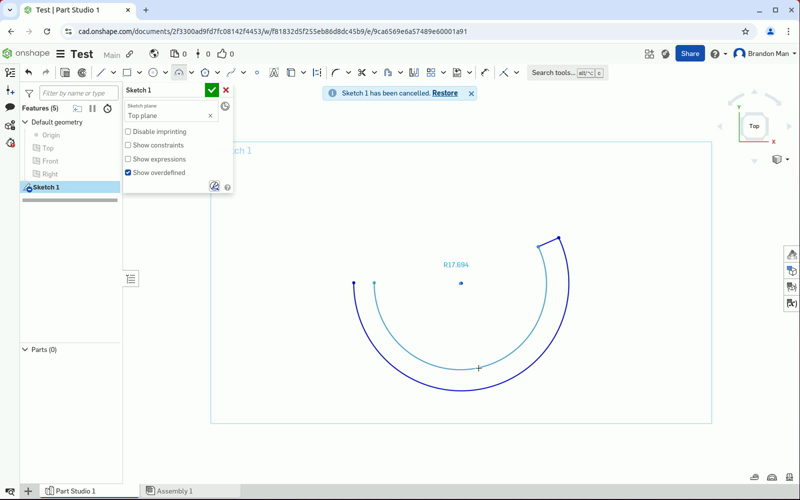
click(478, 367)
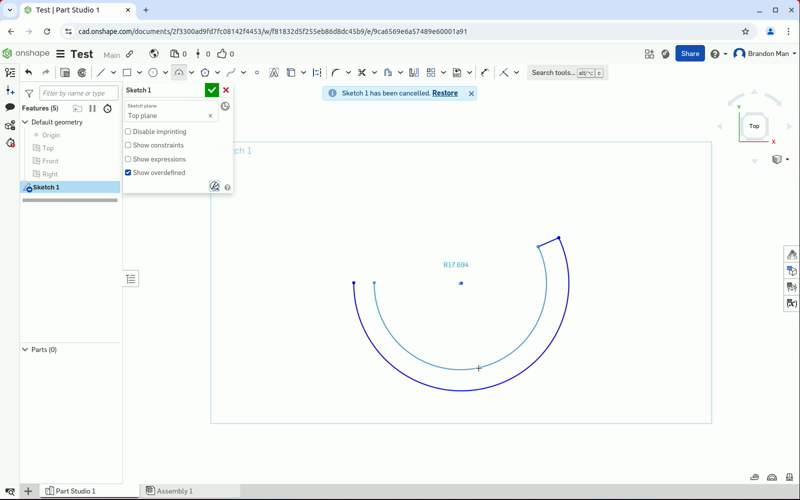
key_up(shift)
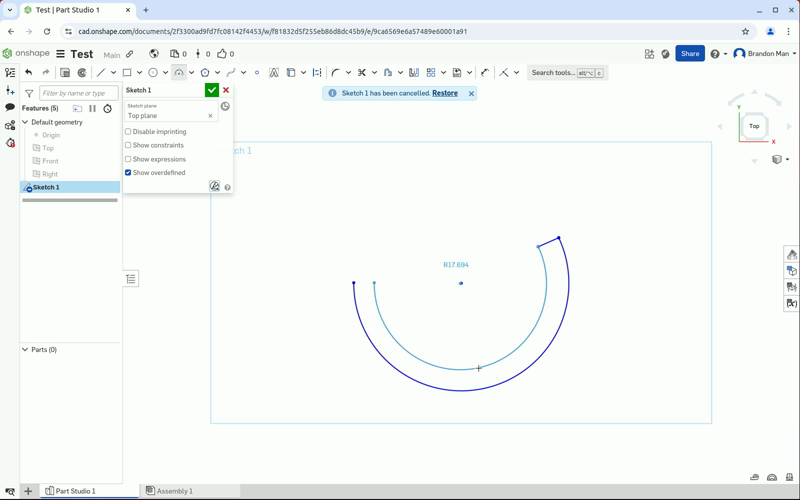
key(esc)
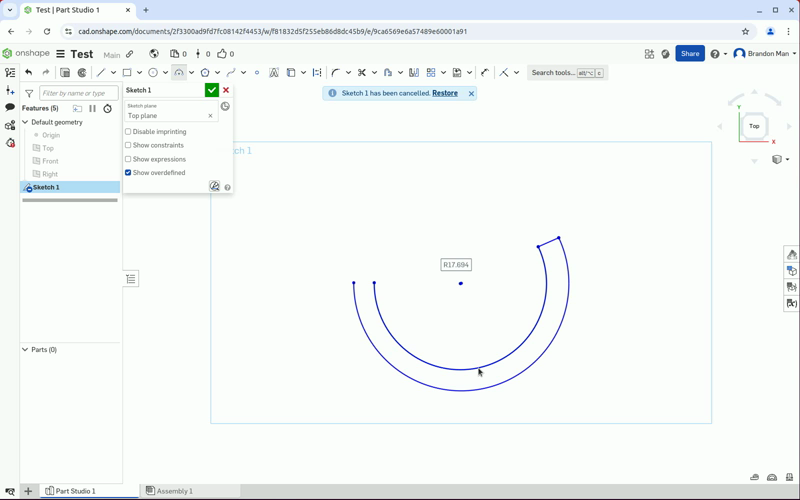
key(l)
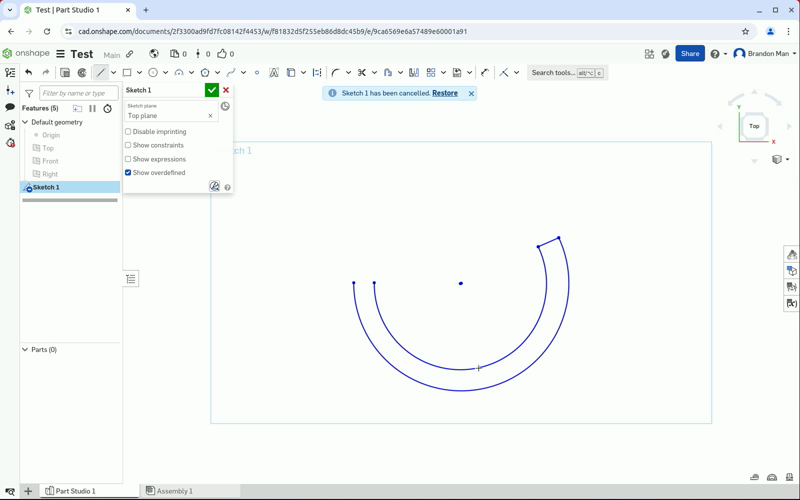
mouse_move(374, 282)
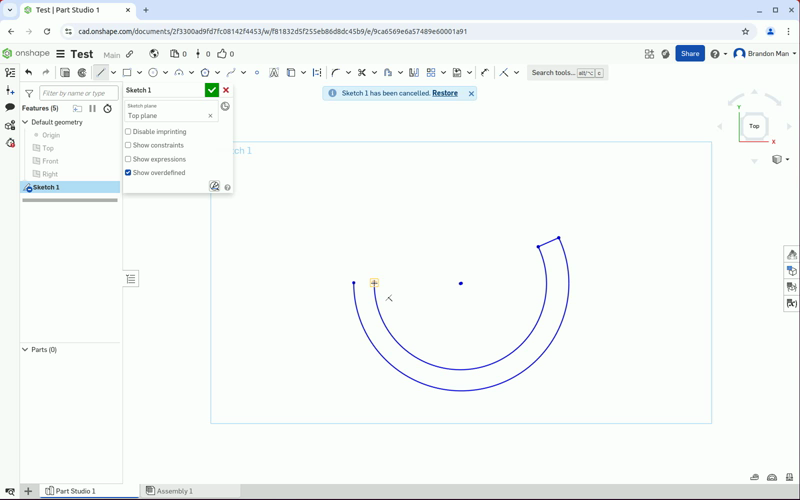
click(374, 282)
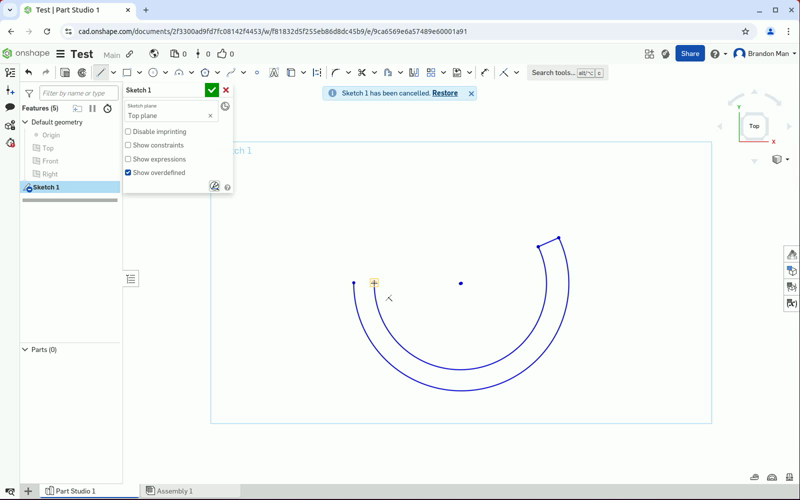
mouse_move(404, 282)
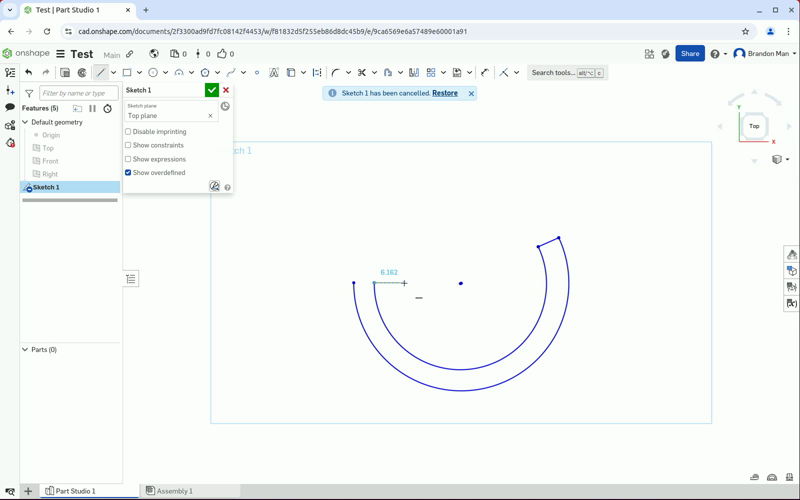
key_down(shift)
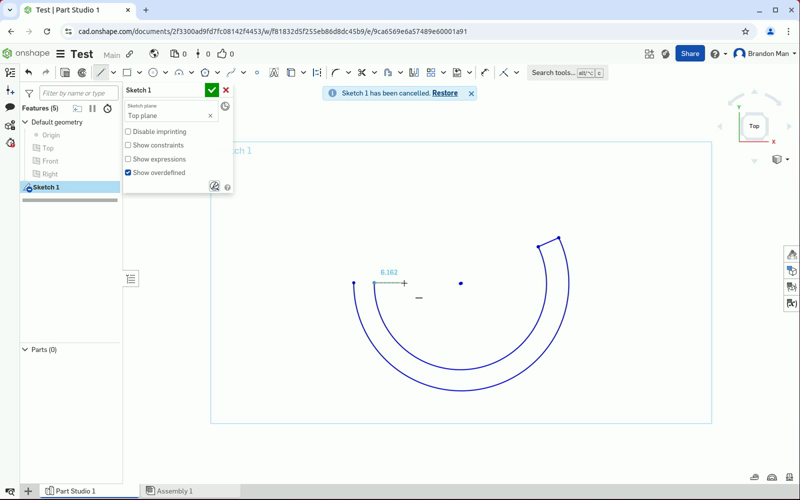
mouse_move(353, 282)
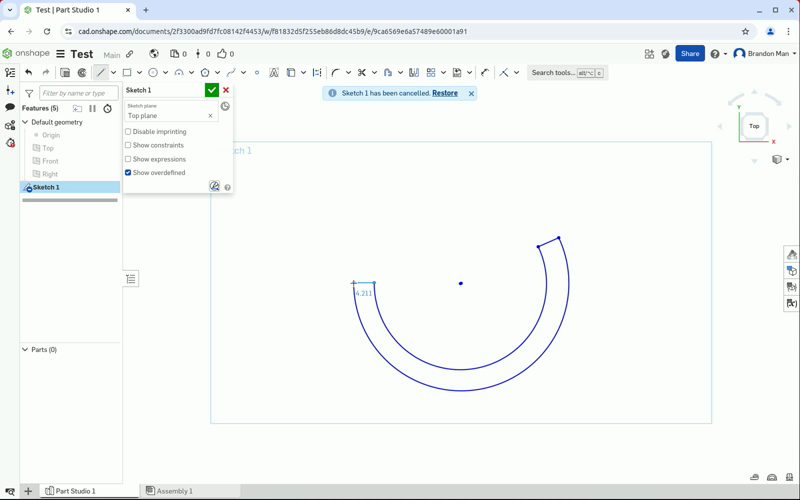
key_up(shift)
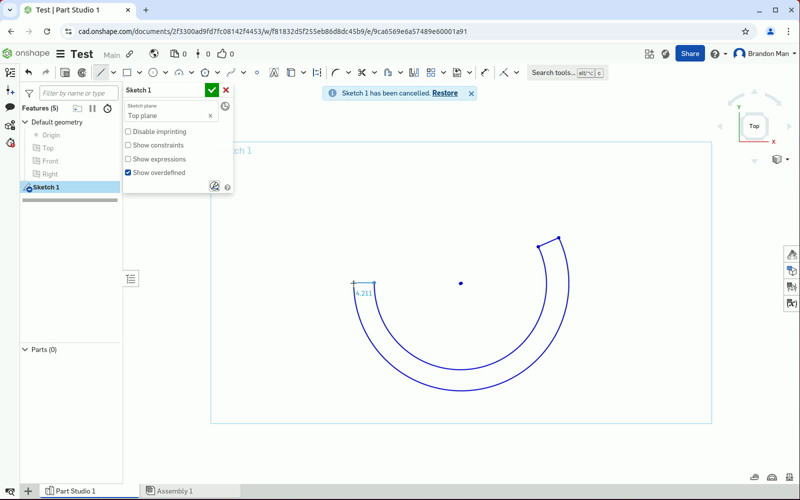
click(353, 282)
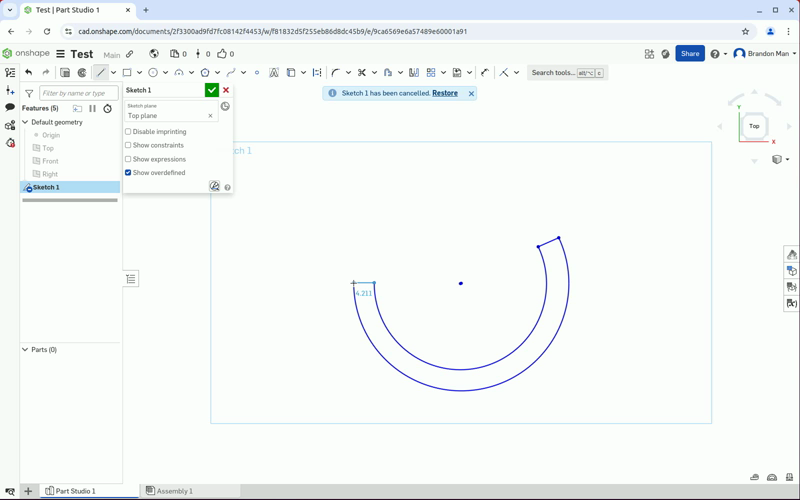
key(esc)
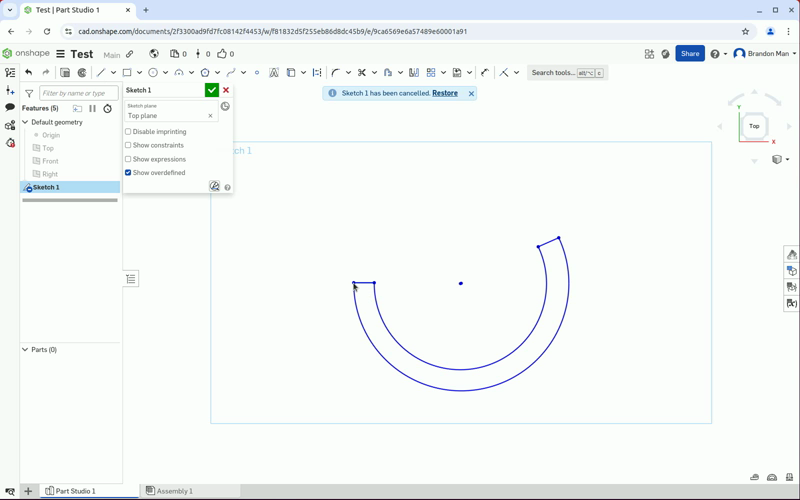
mouse_move(548, 323)
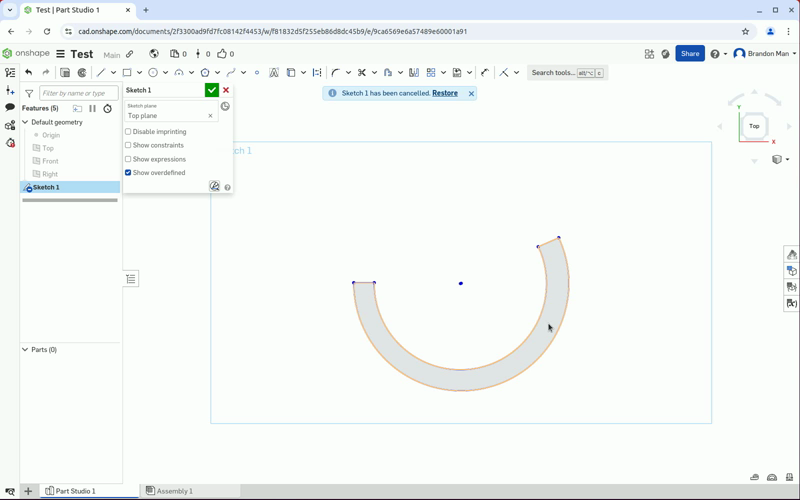
click(548, 323)
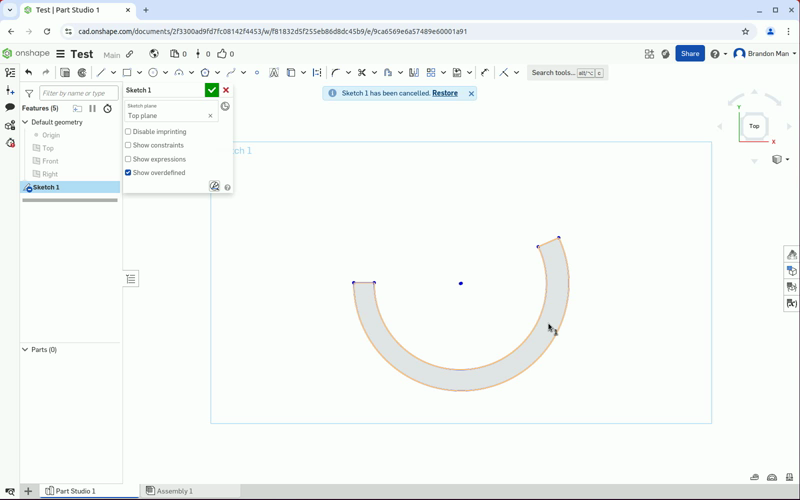
mouse_move(73, 352)
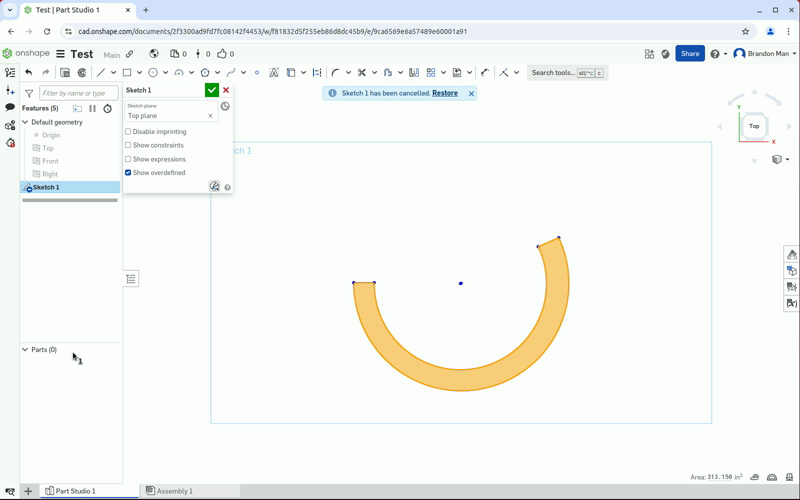
key(shift+y)
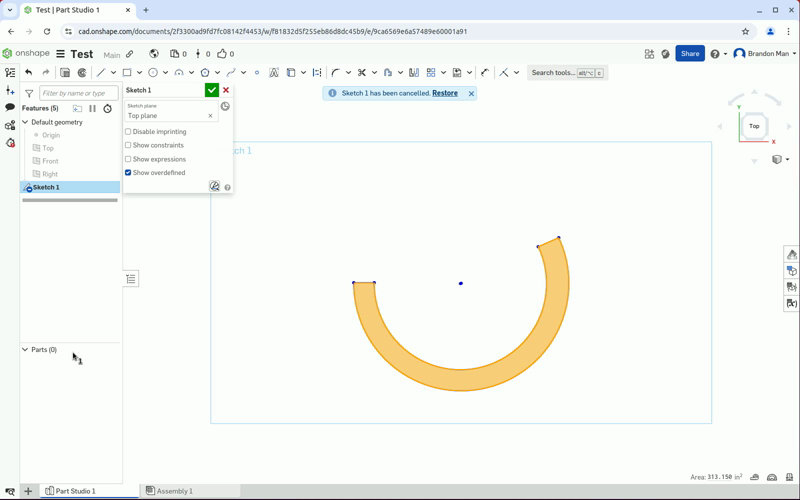
key(shift+e)
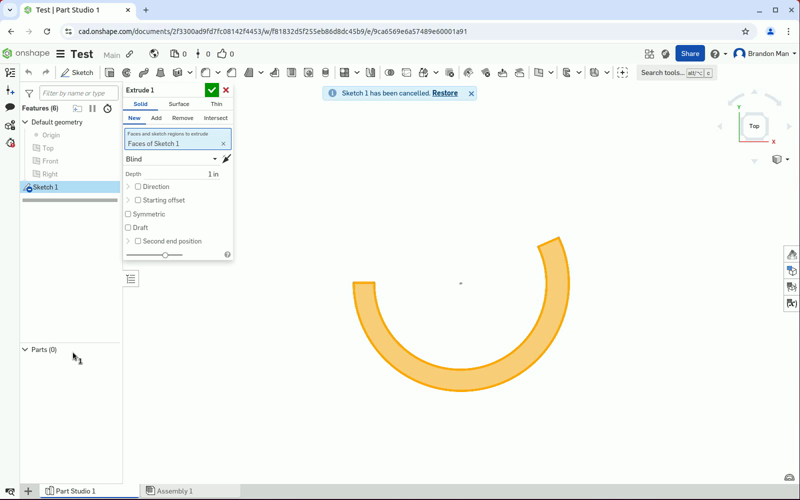
mouse_move(143, 106)
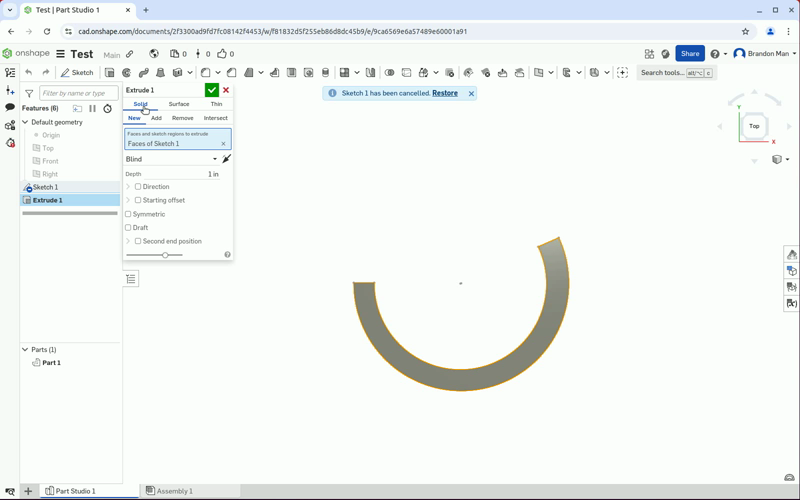
click(143, 106)
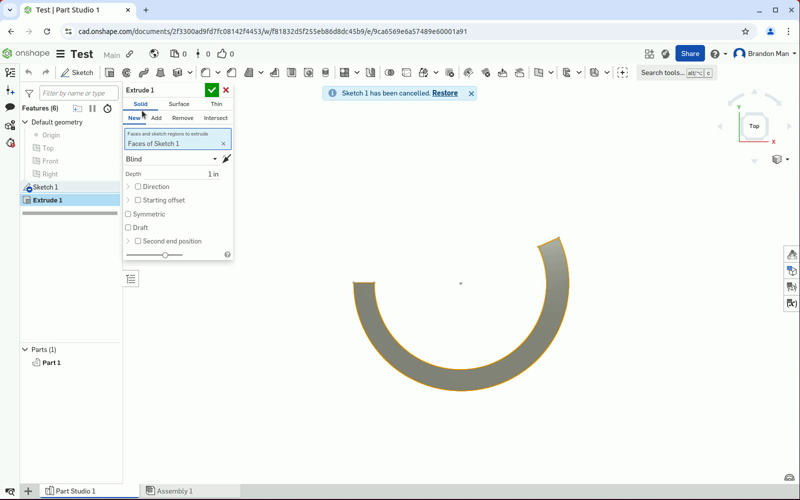
mouse_move(137, 120)
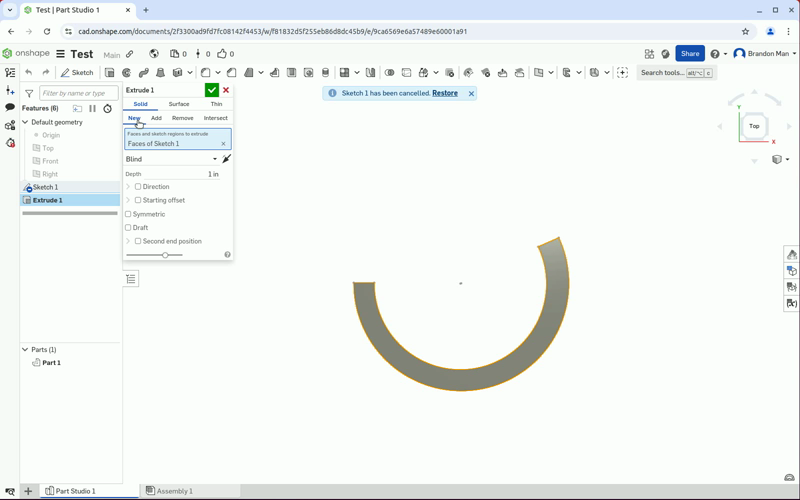
click(137, 120)
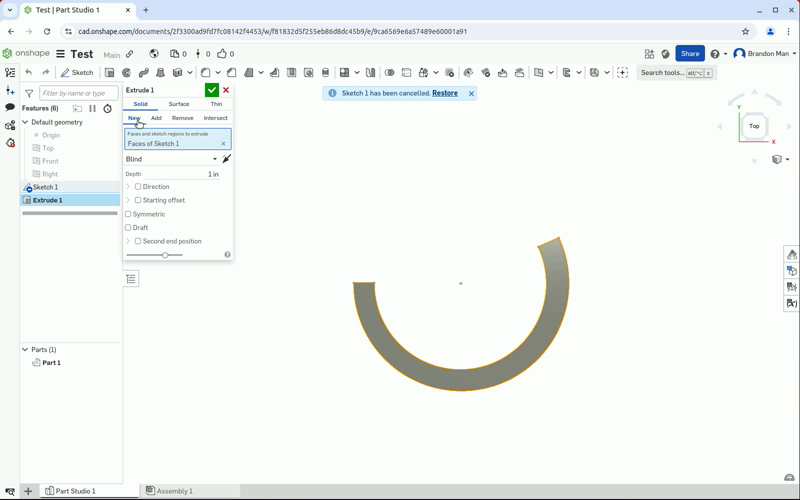
key(tab, 4)
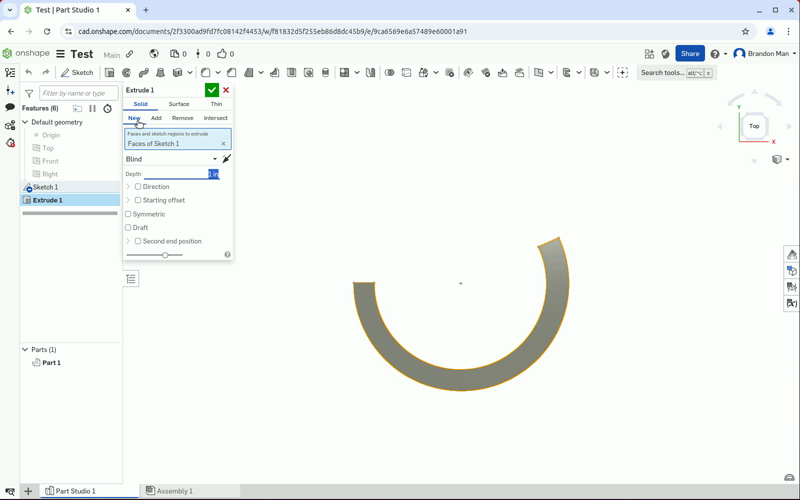
text(-19.016)
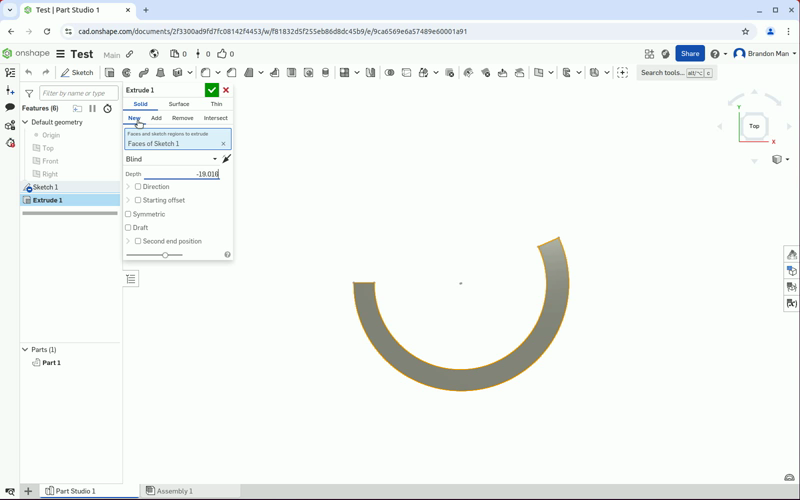
key(enter)
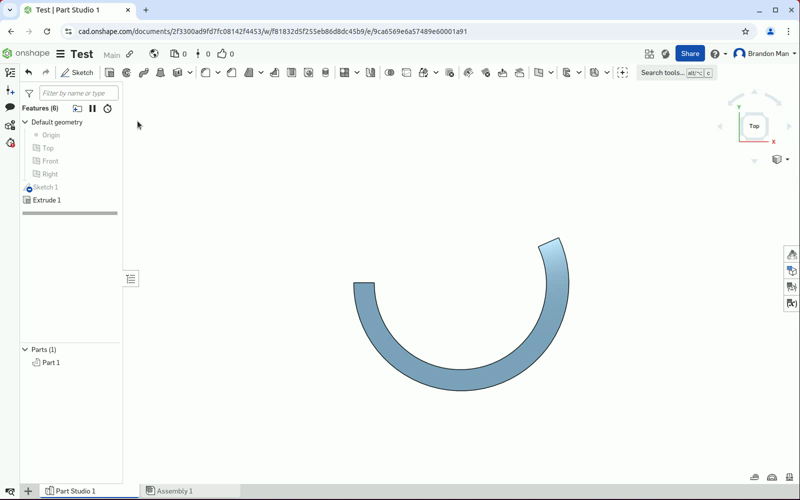
key(shift+h)
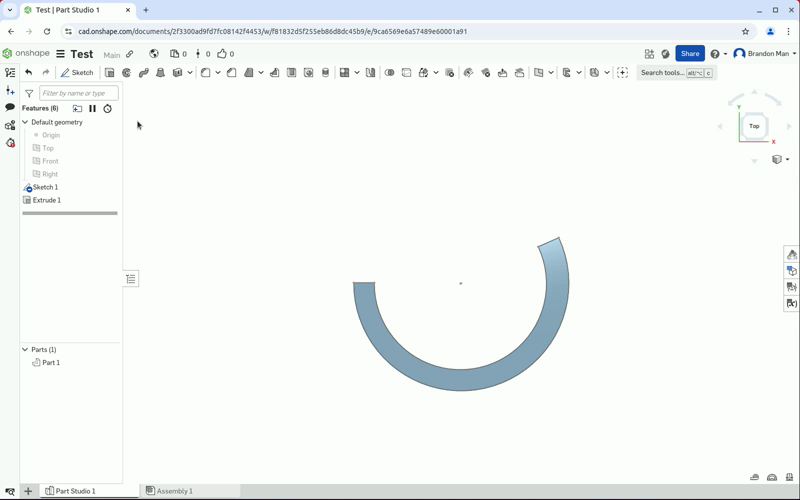
key(shift+h)
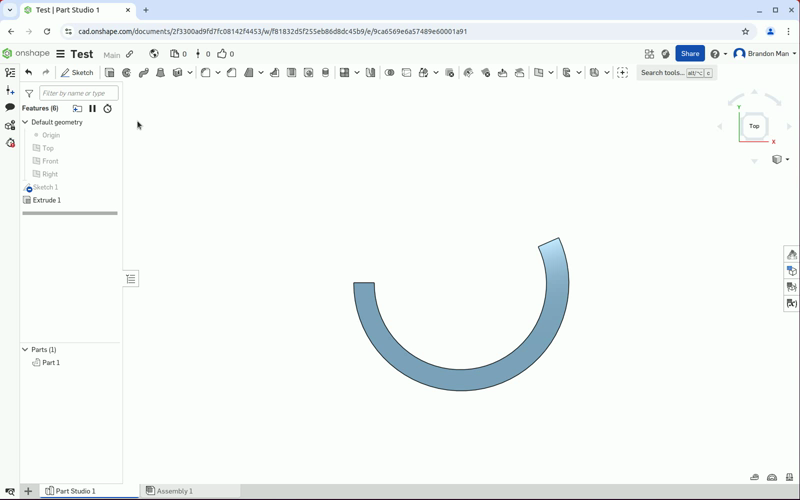
mouse_move(73, 189)
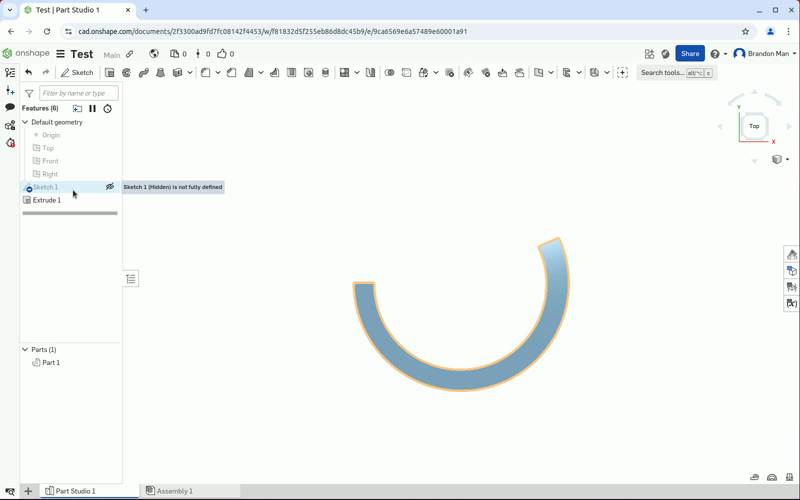
click(73, 189)
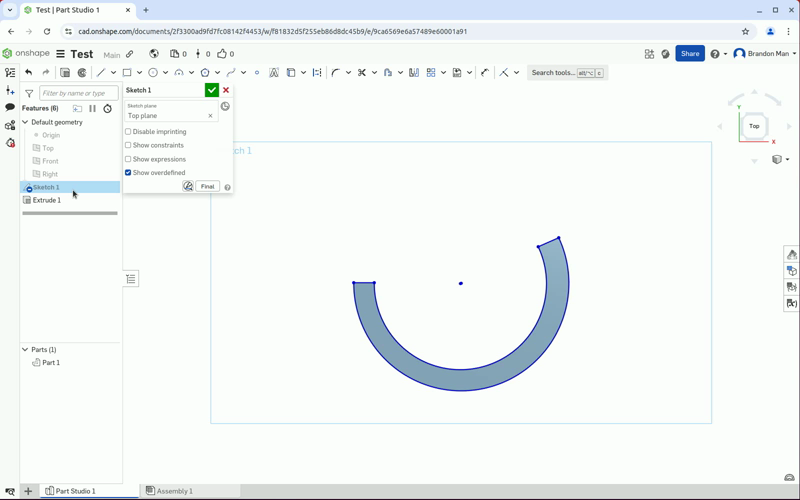
mouse_move(229, 92)
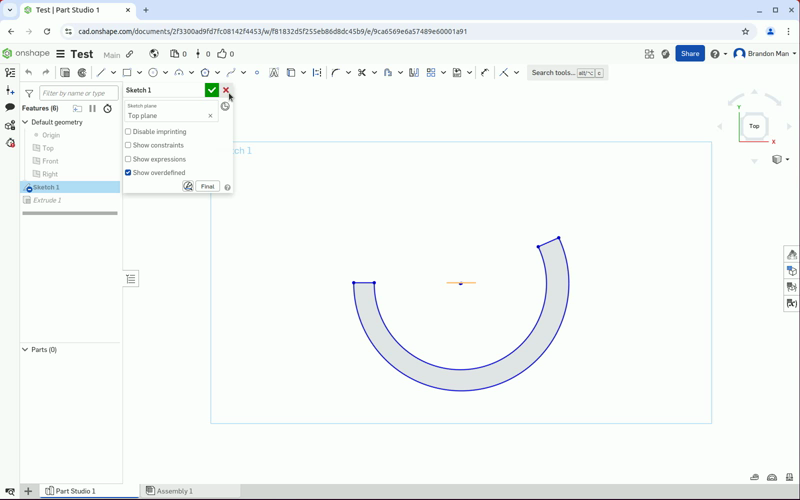
click(229, 92)
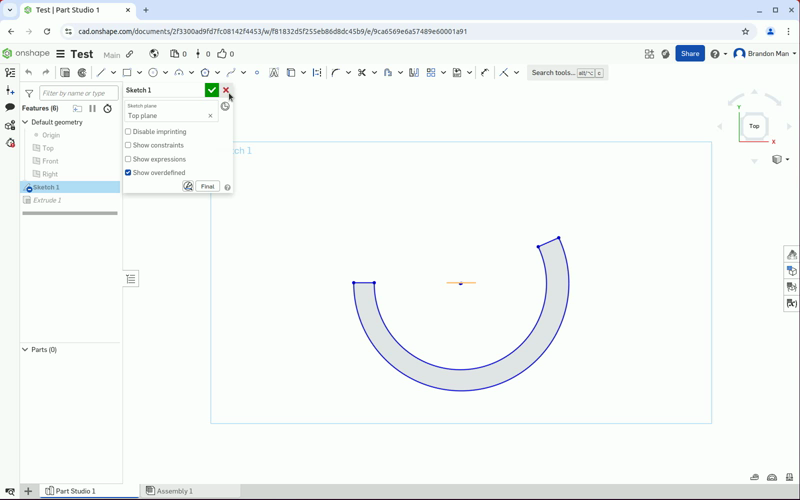
key(shift+s)
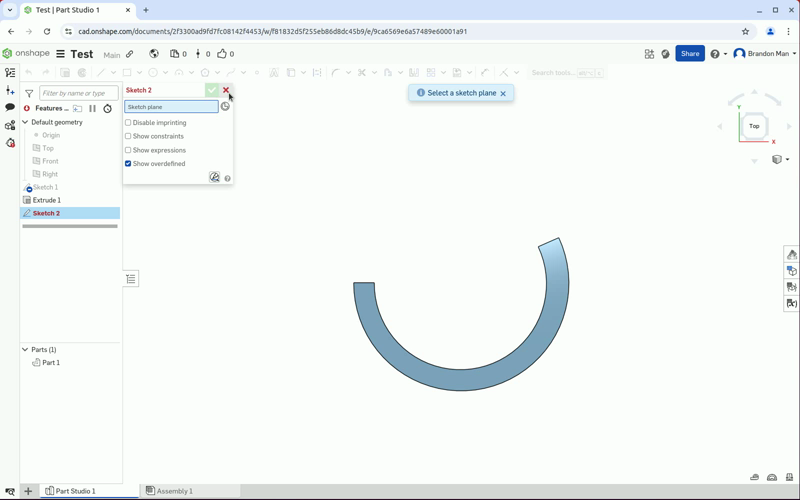
mouse_move(73, 150)
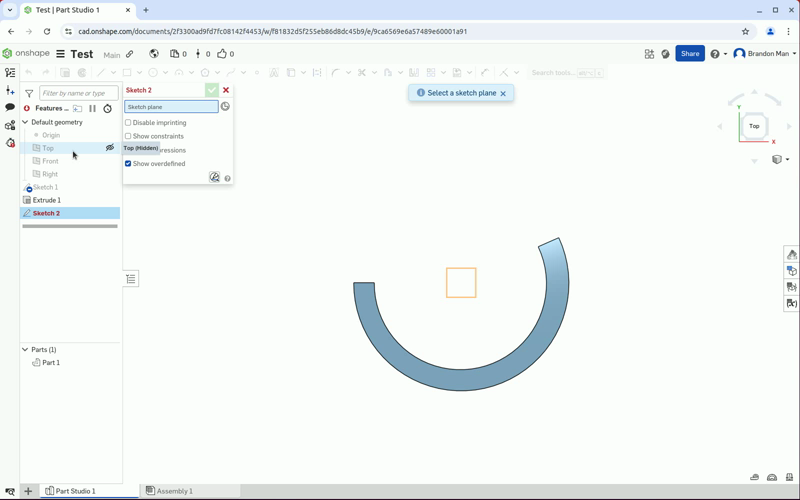
click(73, 150)
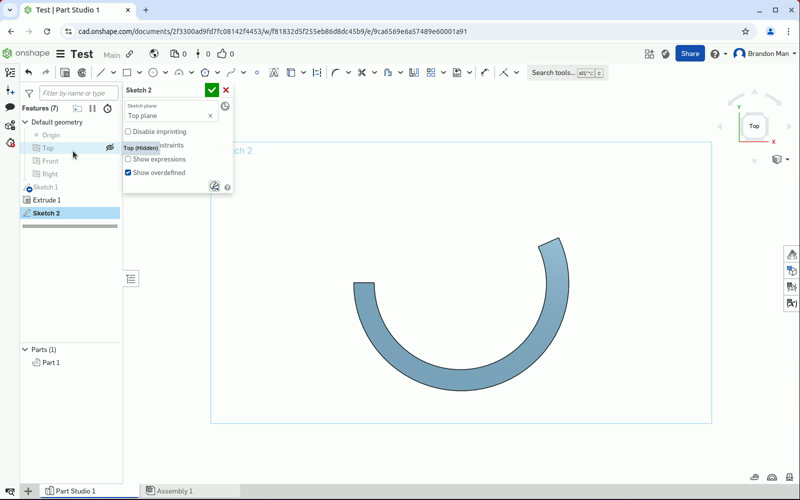
mouse_move(73, 352)
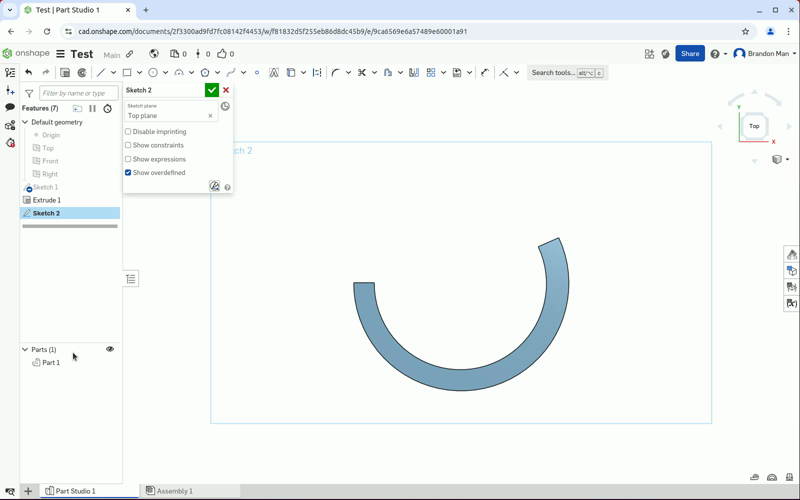
key(y)
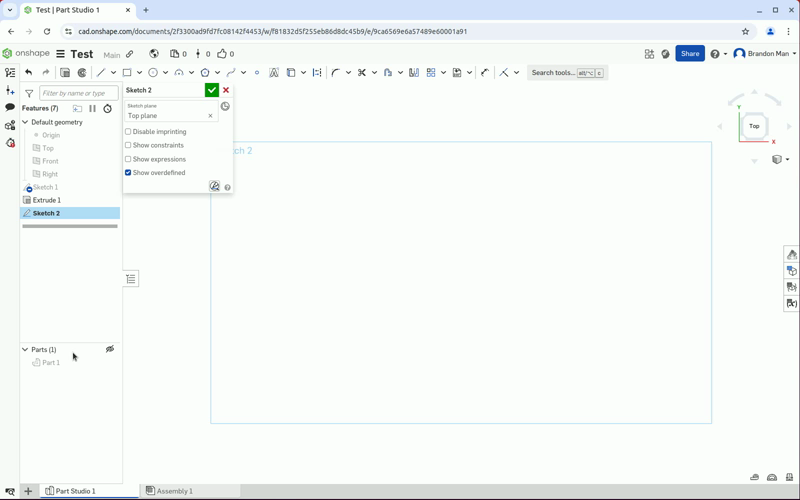
key(a)
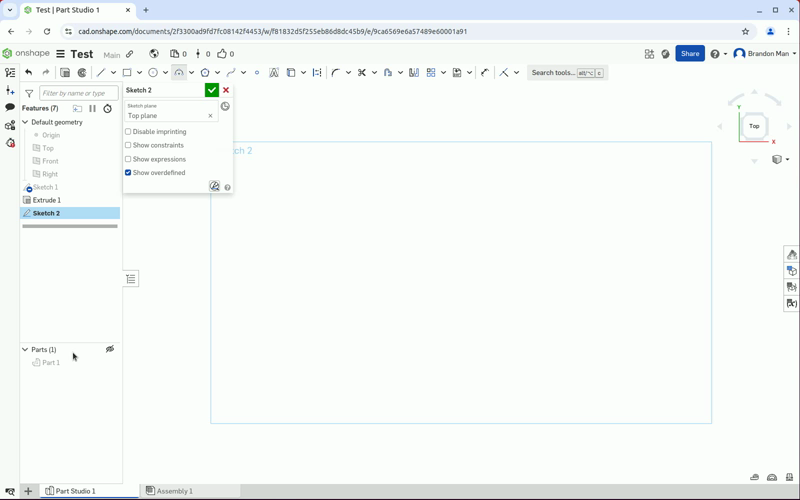
key_down(shift)
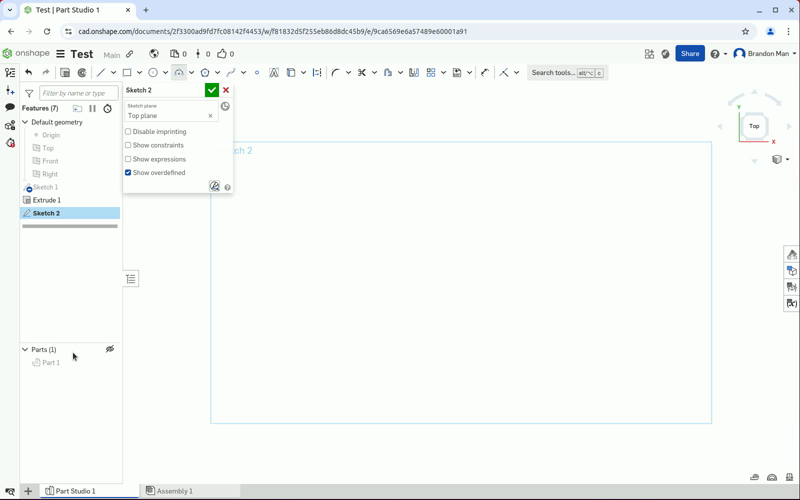
mouse_move(348, 282)
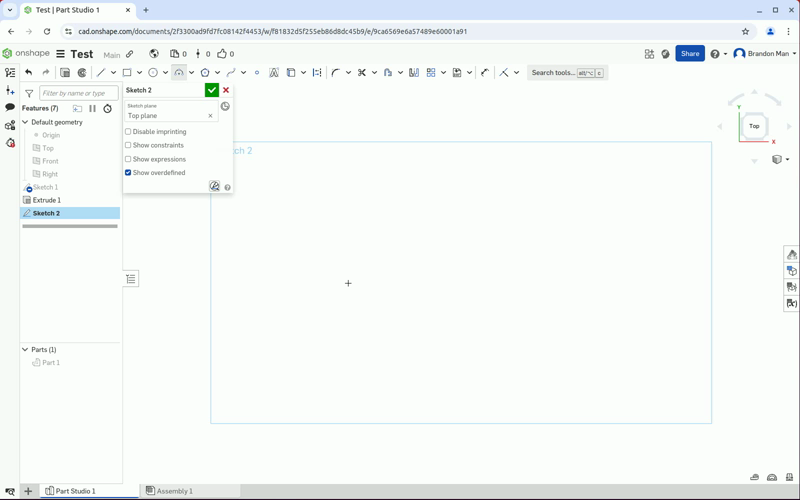
click(348, 282)
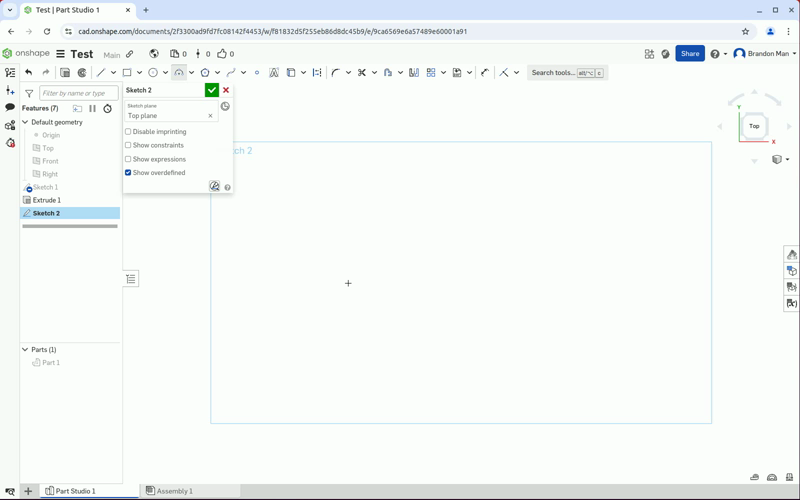
key_up(shift)
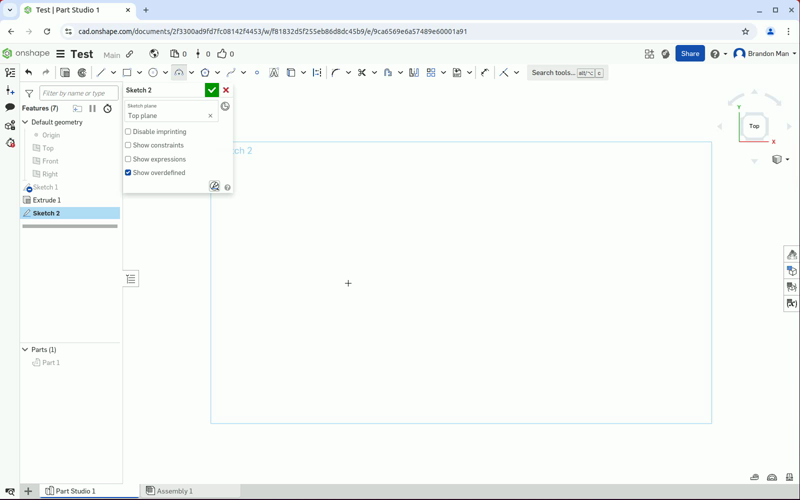
key_down(shift)
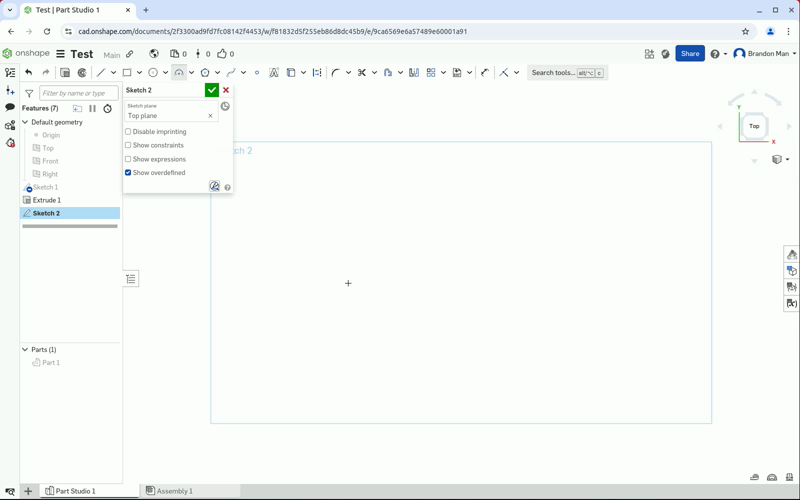
mouse_move(562, 235)
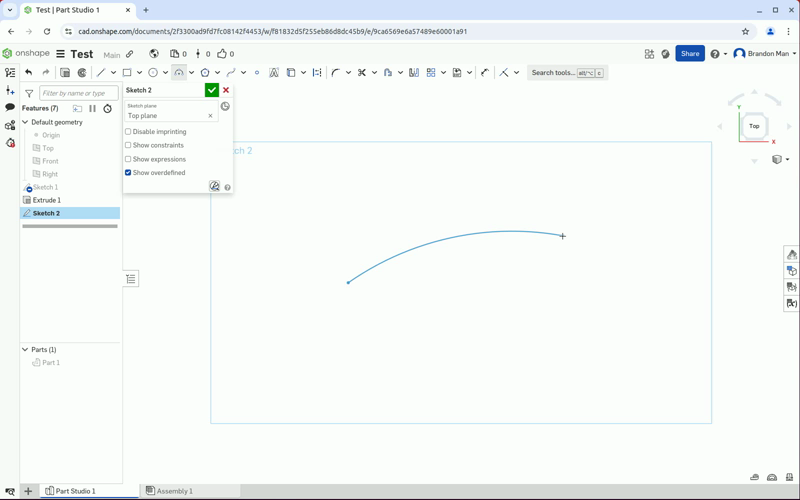
click(562, 235)
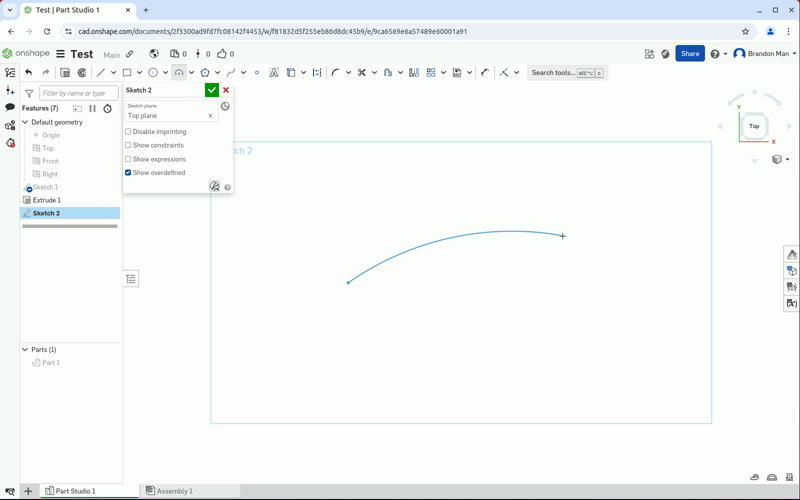
mouse_move(484, 393)
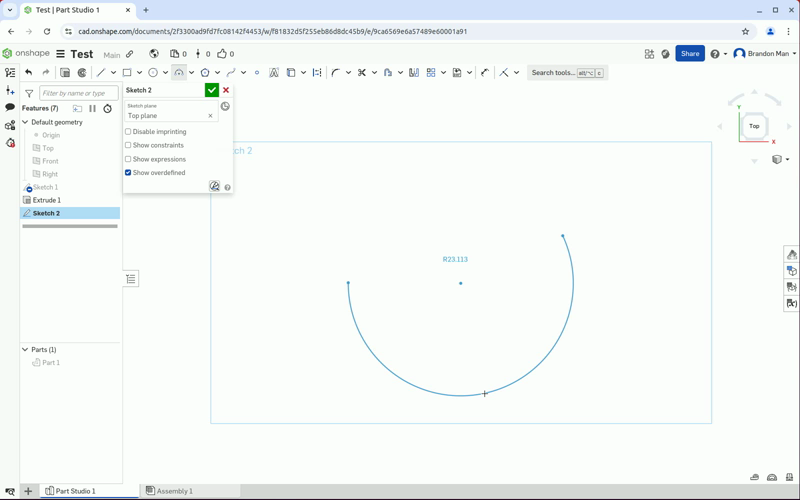
click(484, 393)
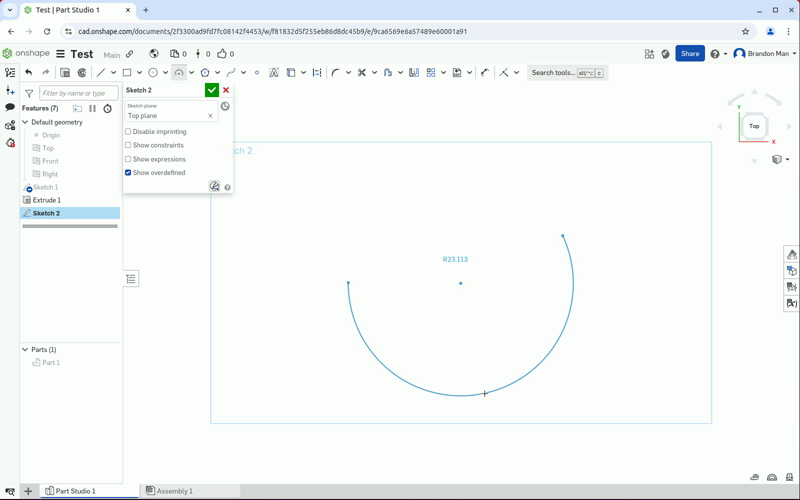
key_up(shift)
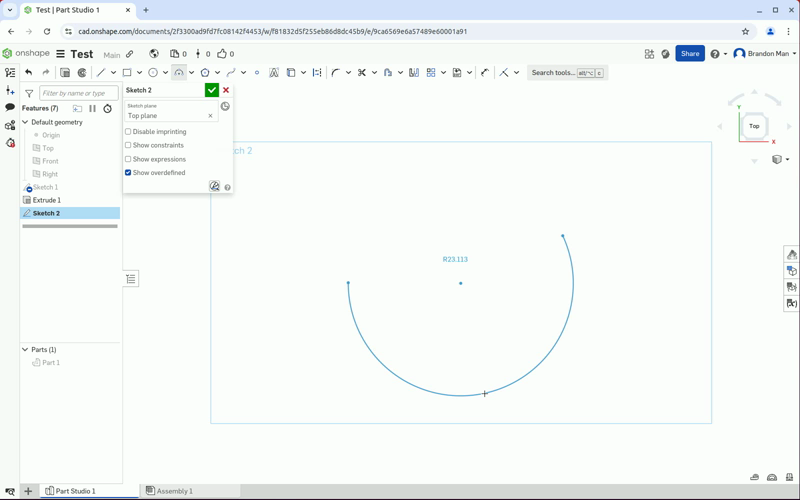
key(esc)
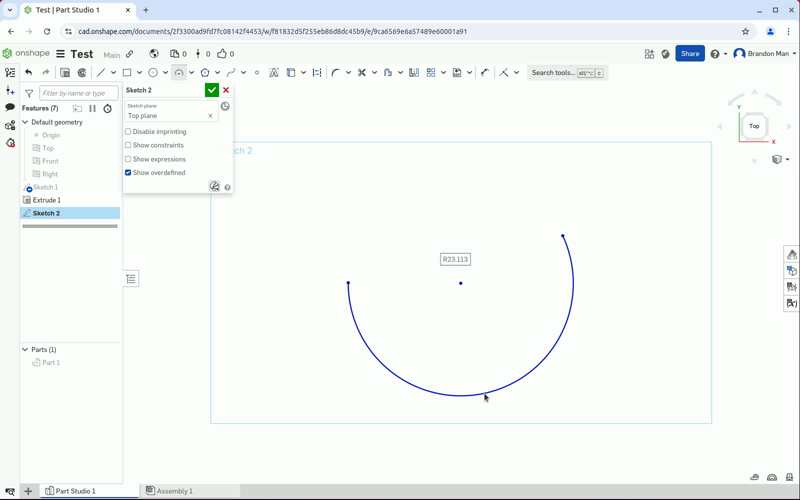
key(l)
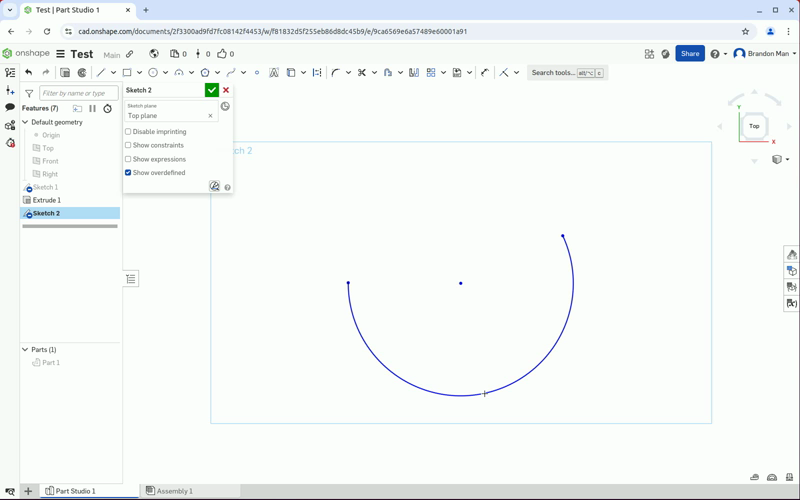
mouse_move(562, 235)
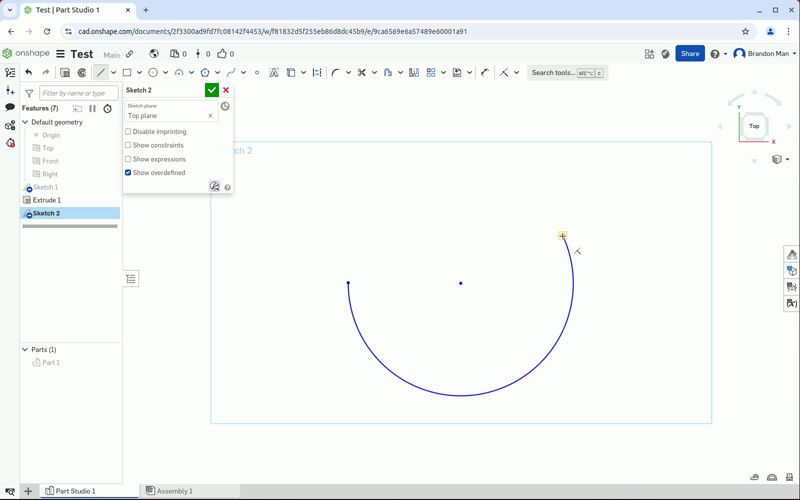
click(562, 235)
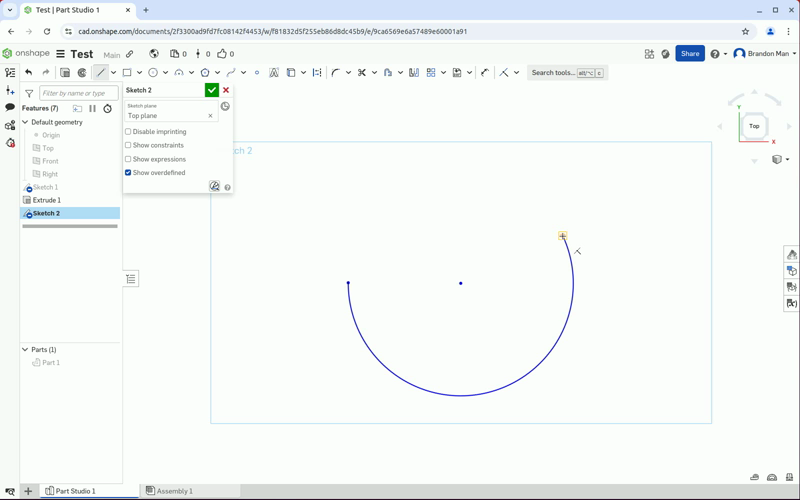
key_down(shift)
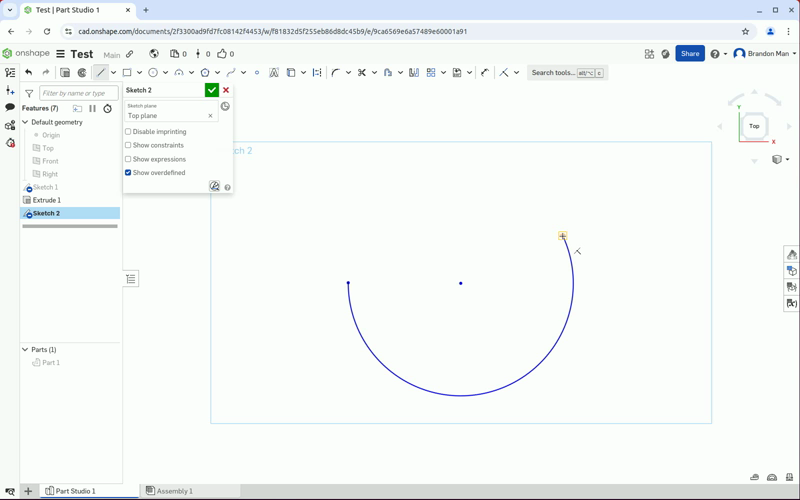
mouse_move(589, 235)
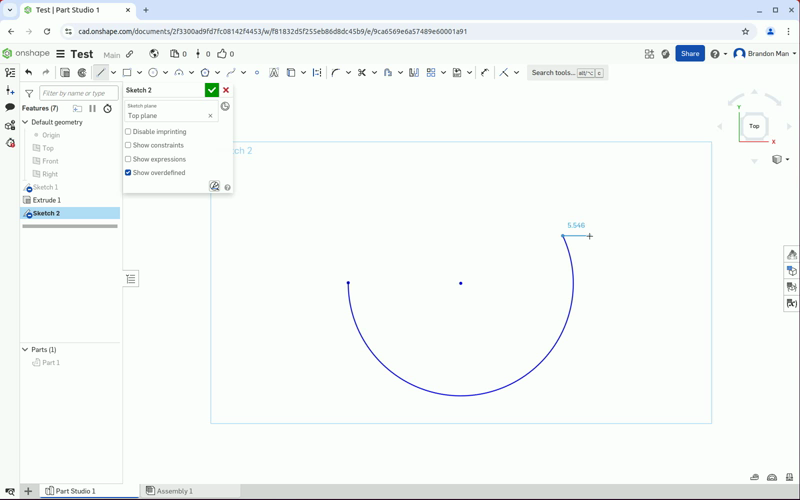
mouse_move(558, 238)
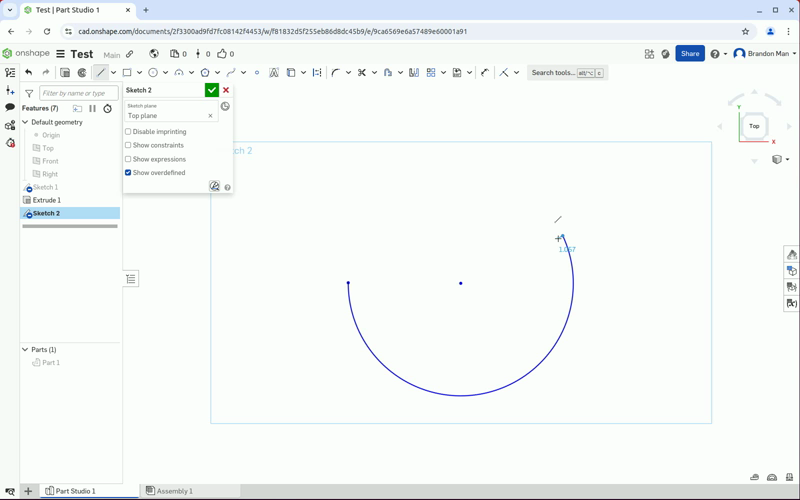
scroll(6)
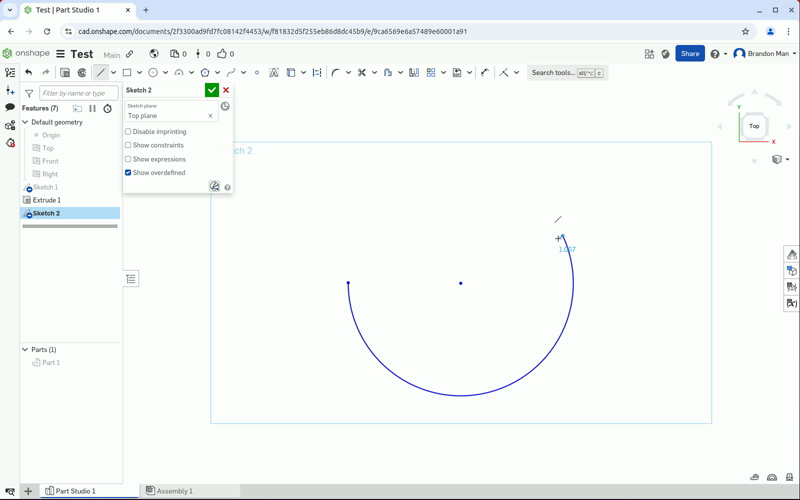
scroll(6)
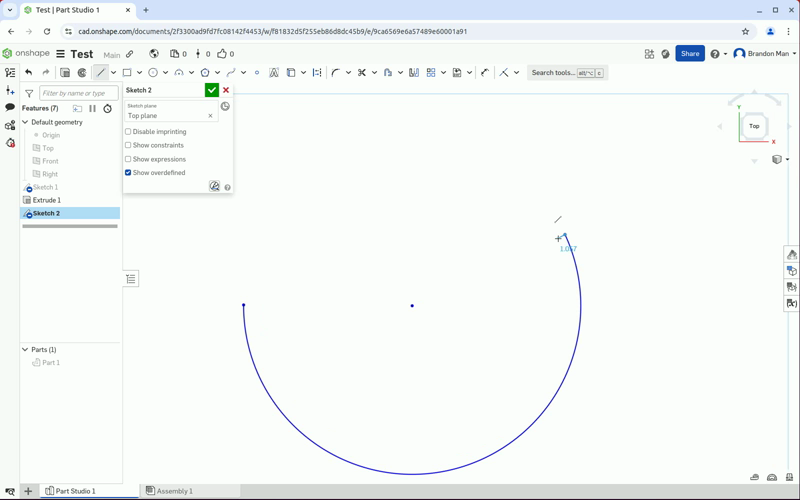
scroll(6)
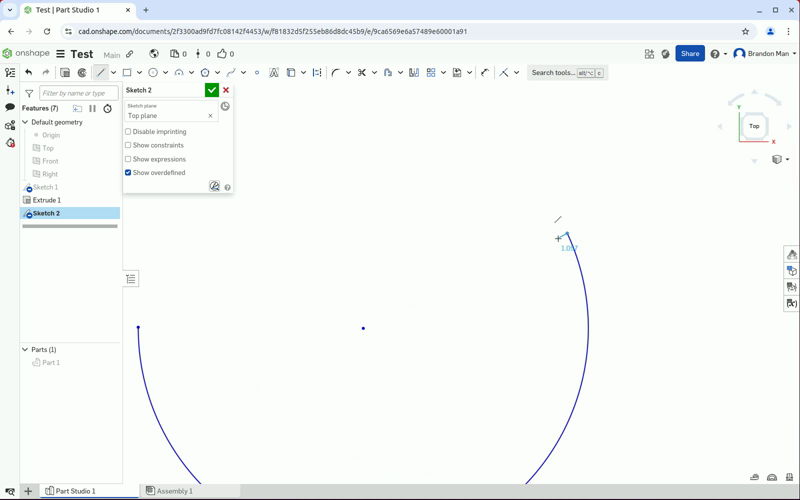
scroll(6)
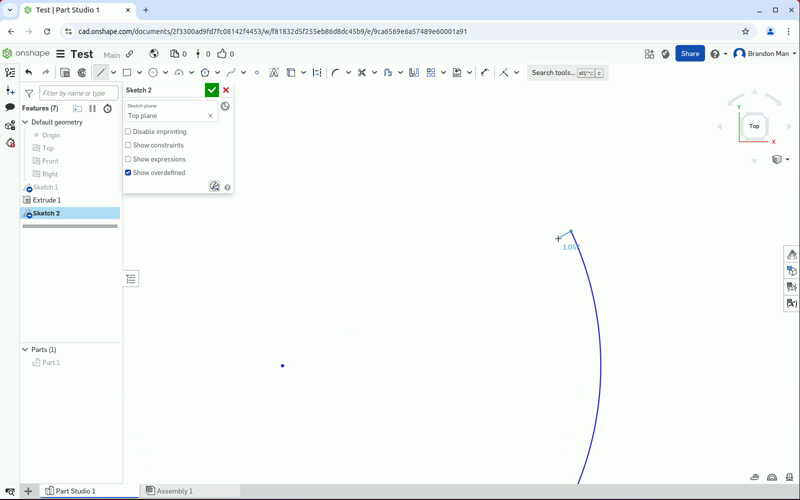
scroll(6)
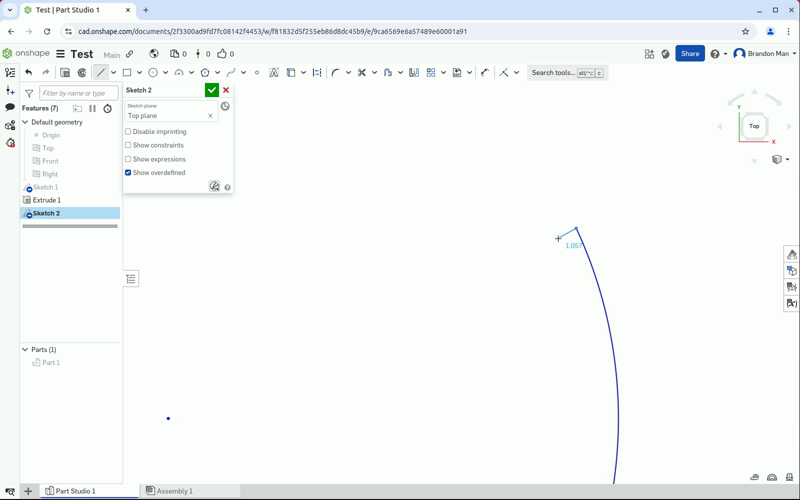
scroll(6)
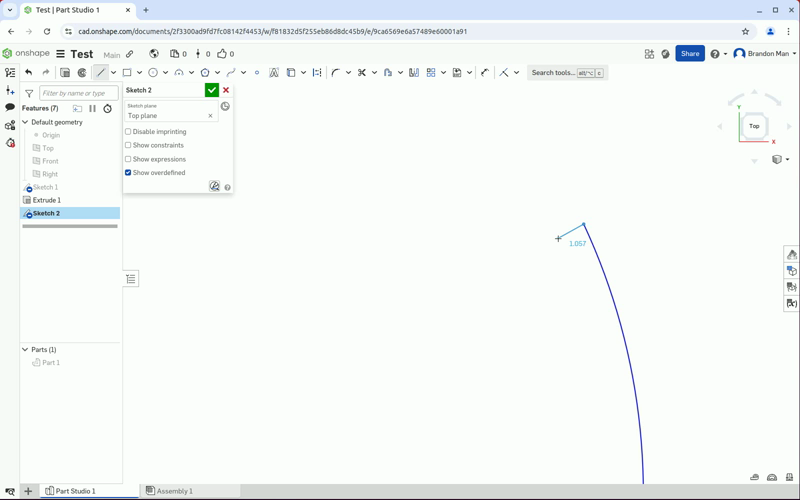
scroll(6)
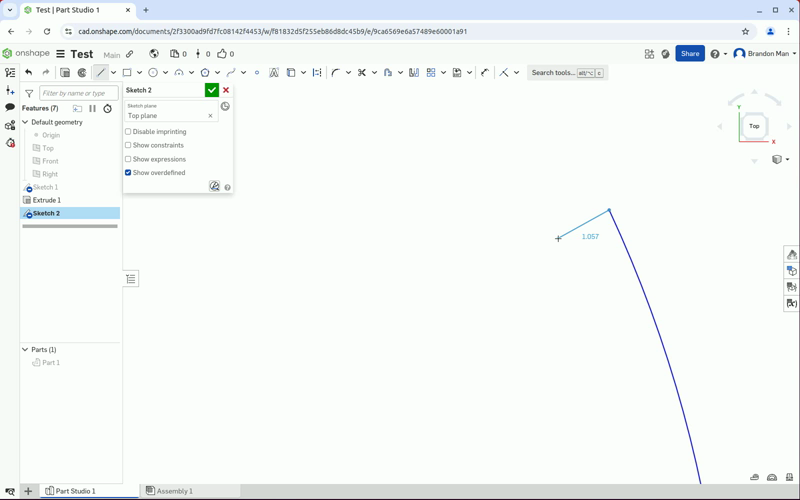
click(558, 238)
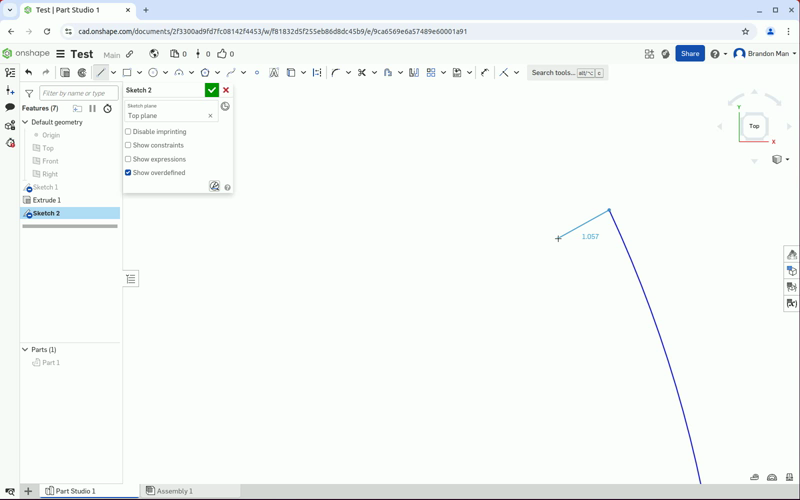
scroll(-6)
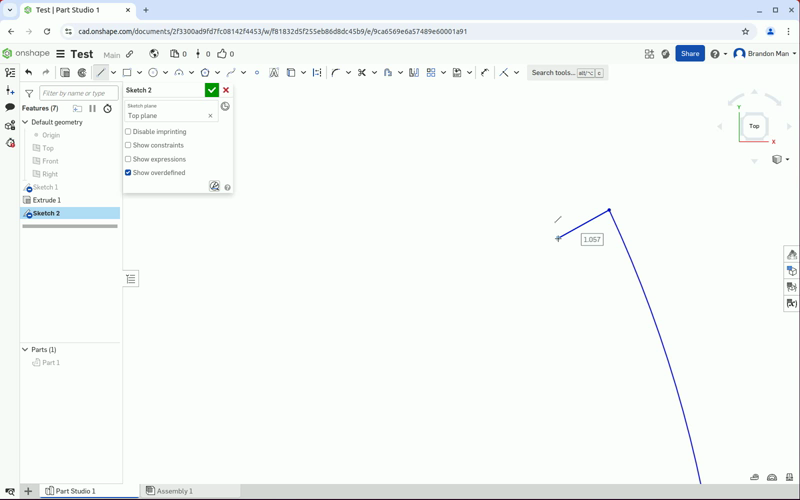
scroll(-6)
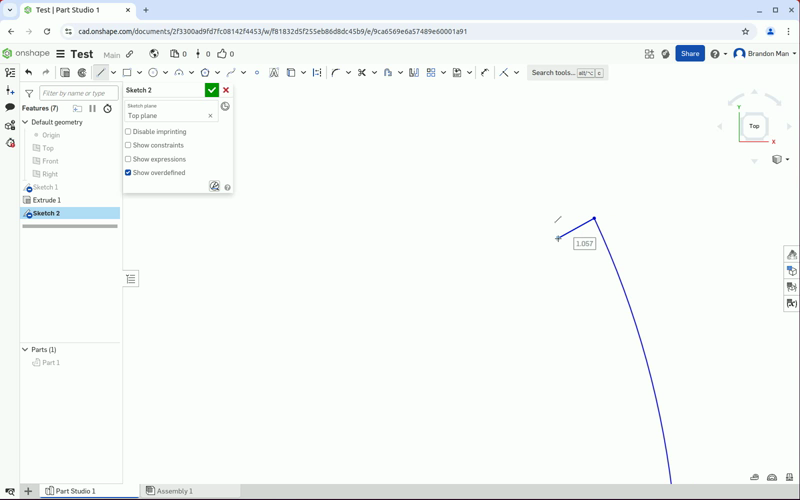
scroll(-6)
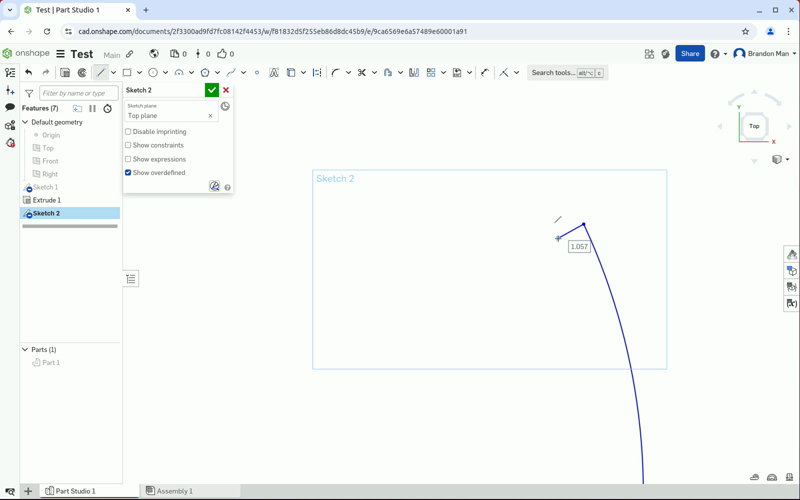
scroll(-6)
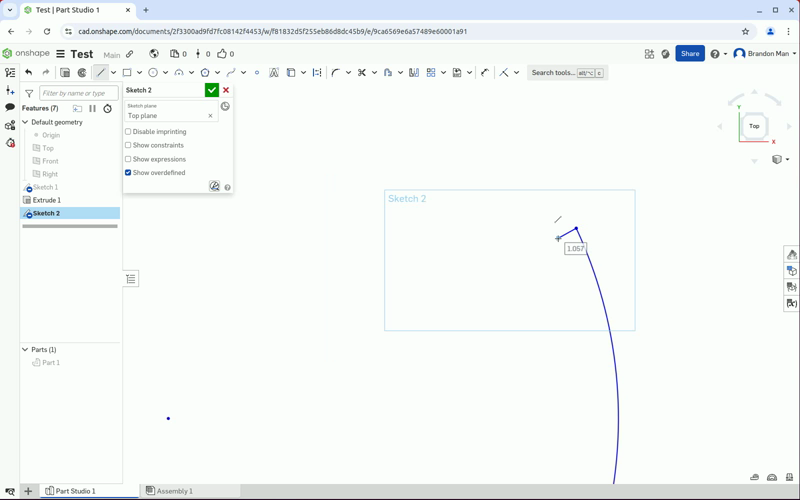
scroll(-6)
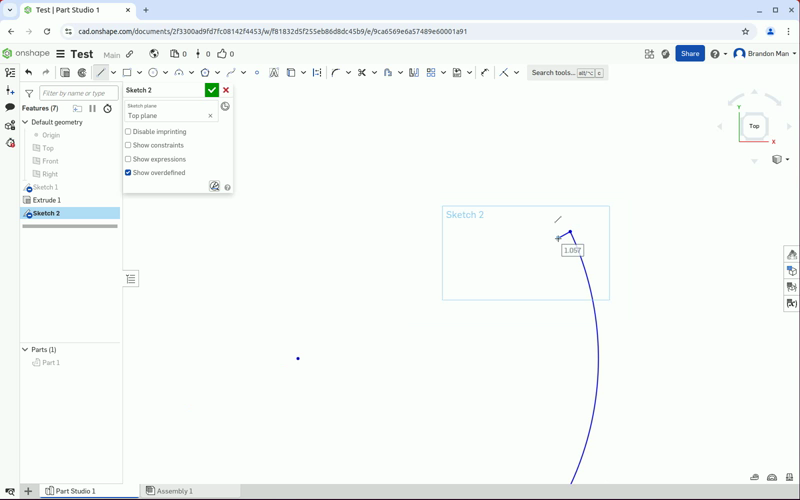
scroll(-6)
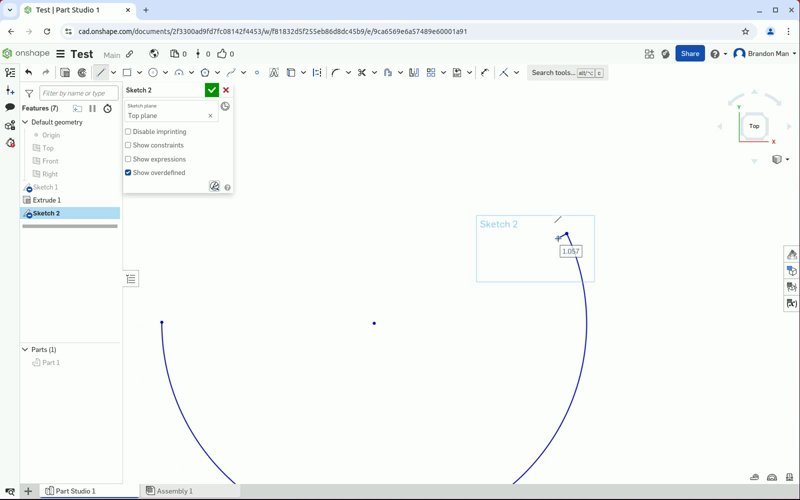
scroll(-6)
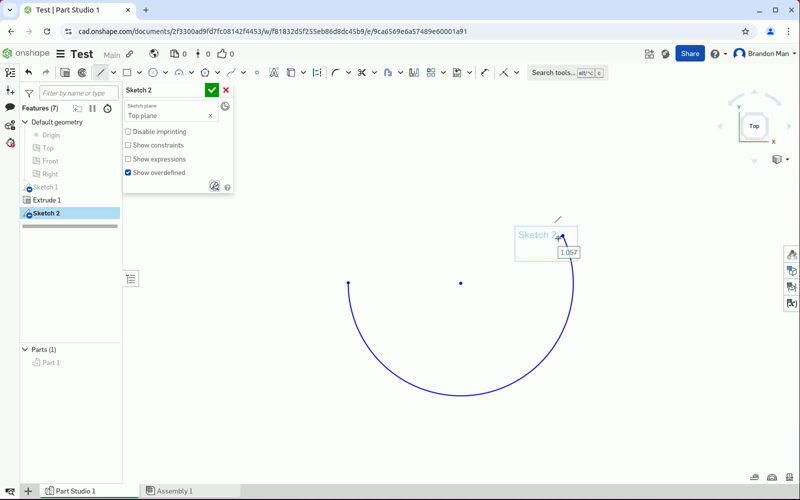
key_up(shift)
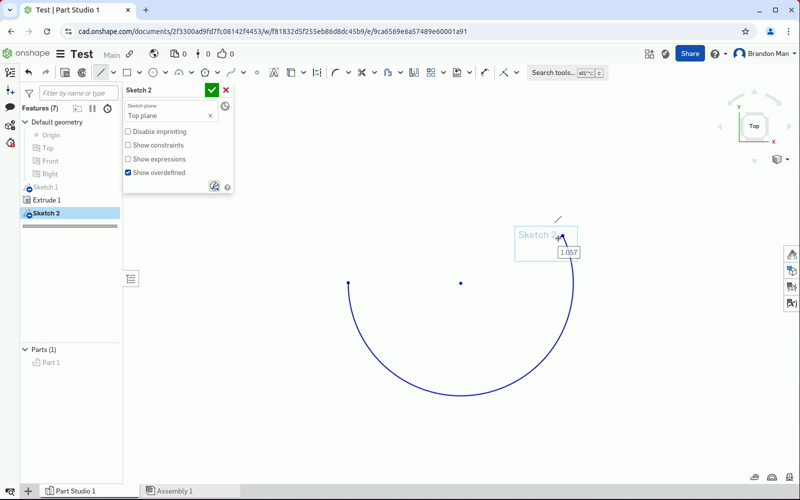
key(esc)
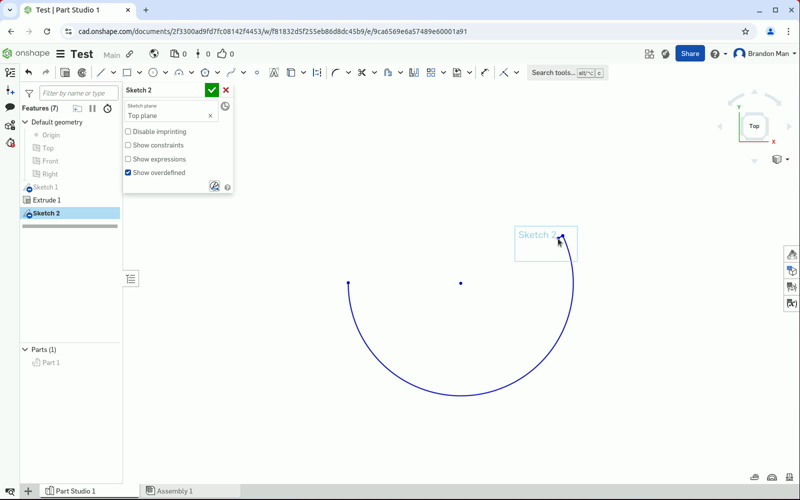
key(a)
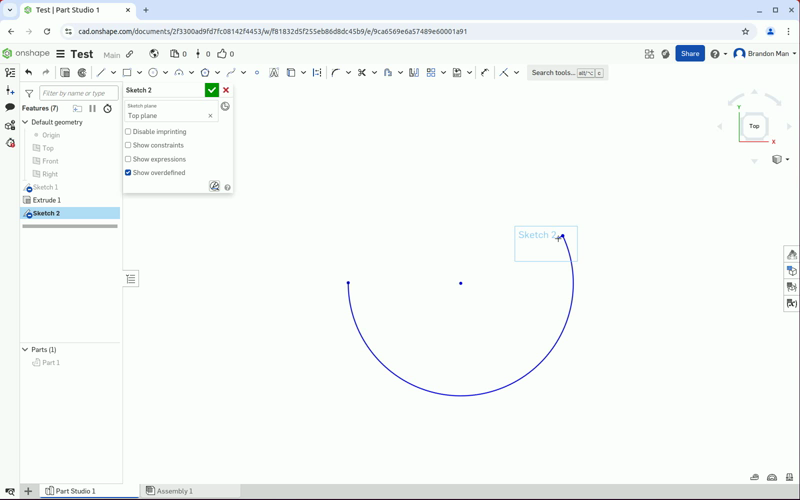
mouse_move(558, 238)
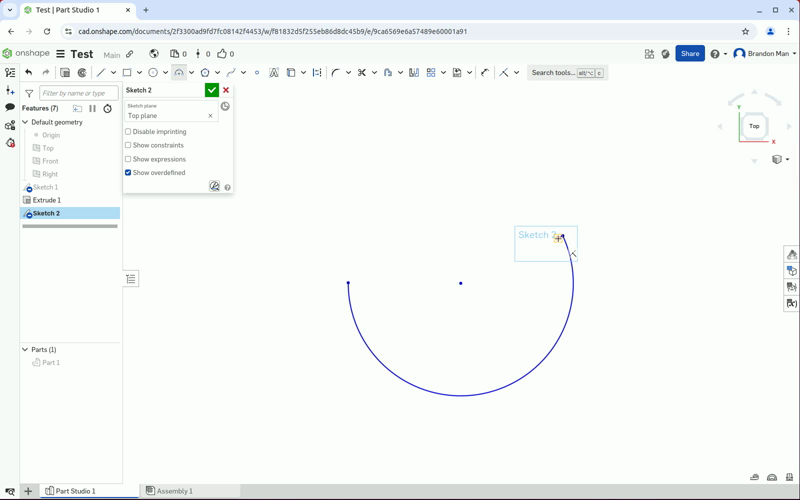
click(558, 238)
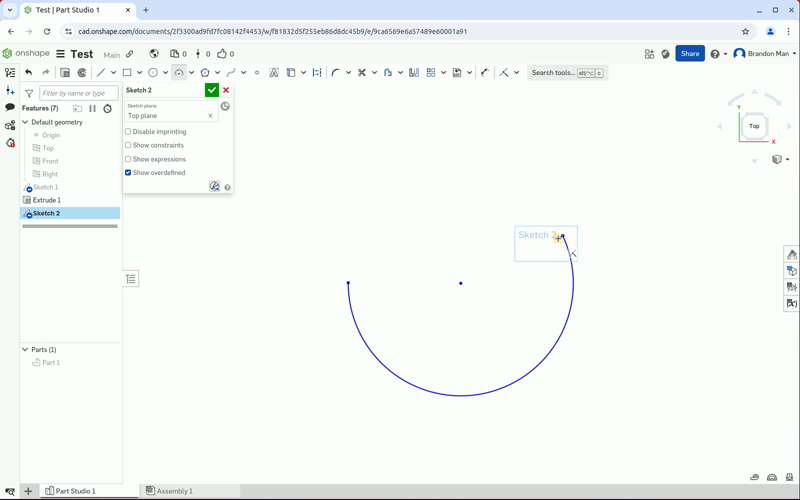
key_down(shift)
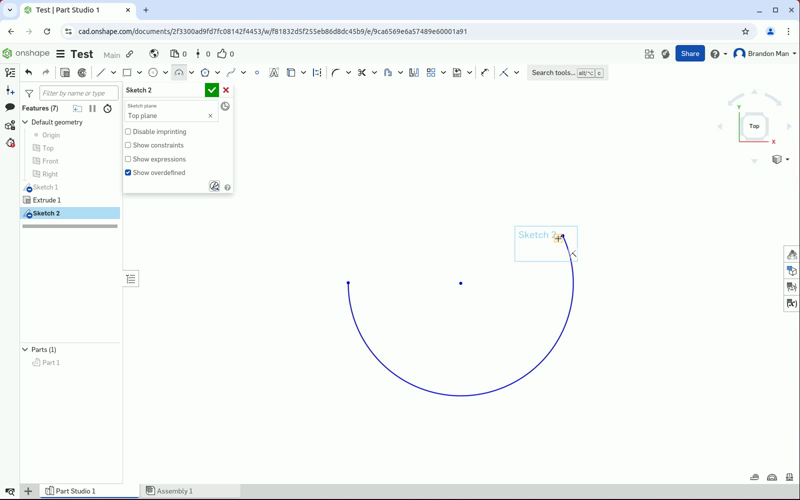
mouse_move(353, 282)
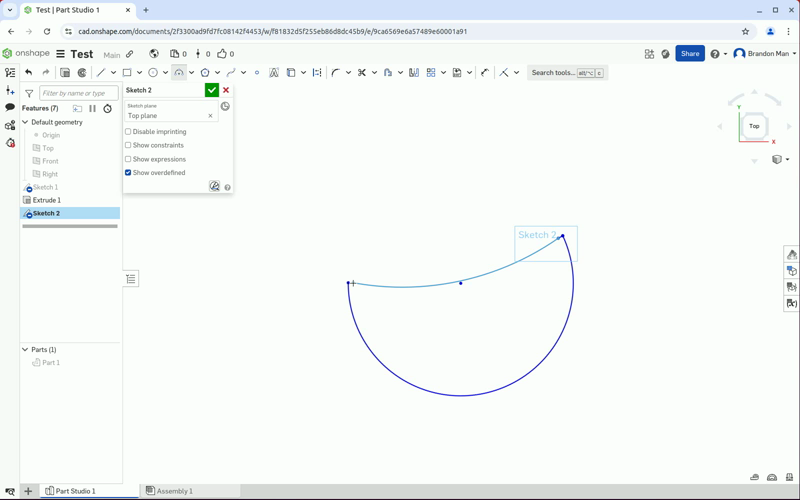
click(353, 282)
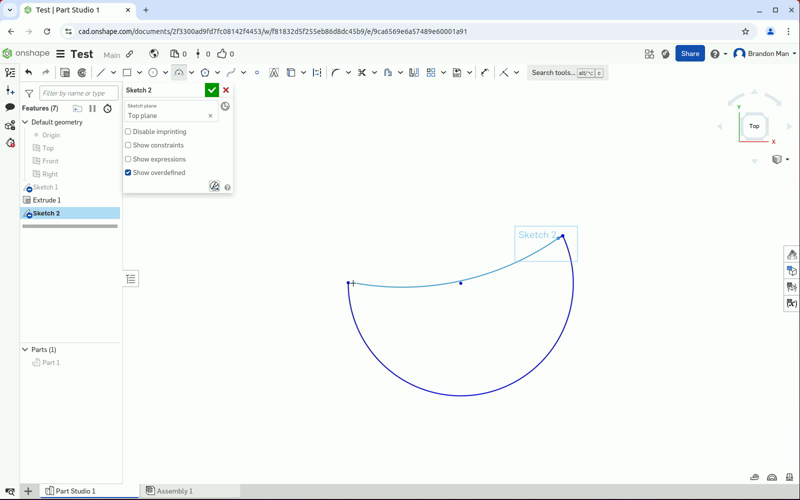
mouse_move(483, 388)
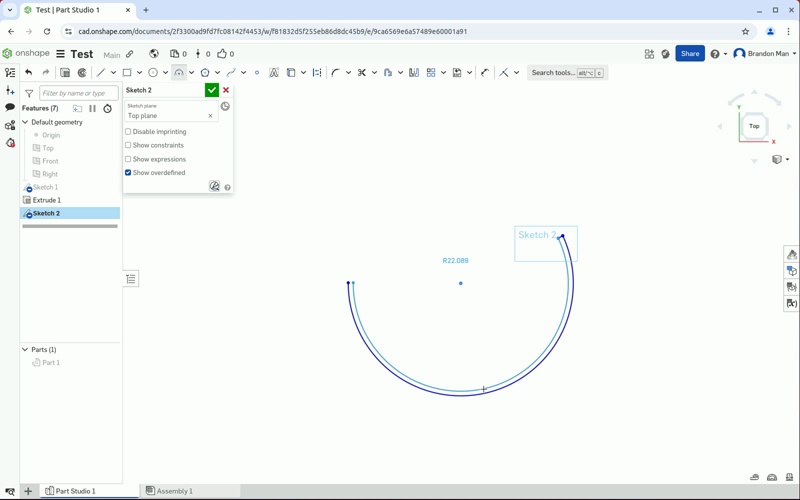
click(483, 388)
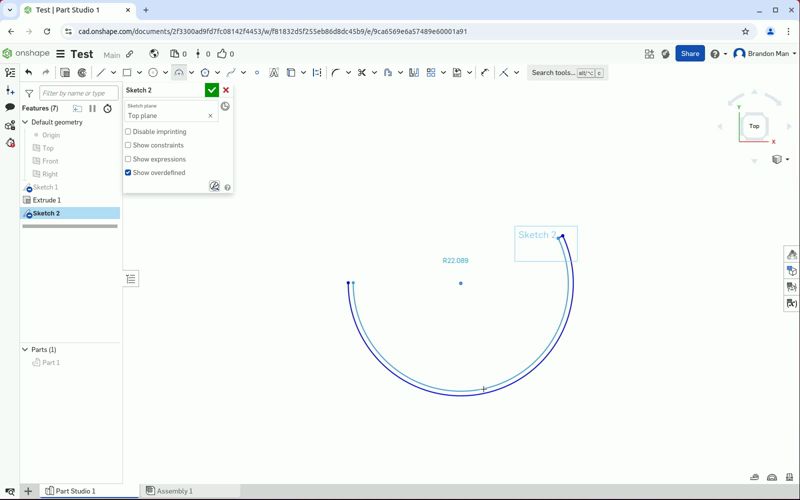
key_up(shift)
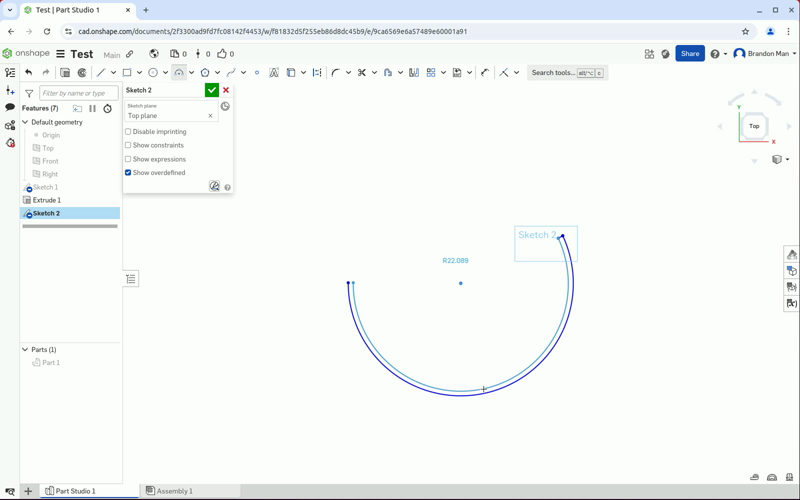
key(esc)
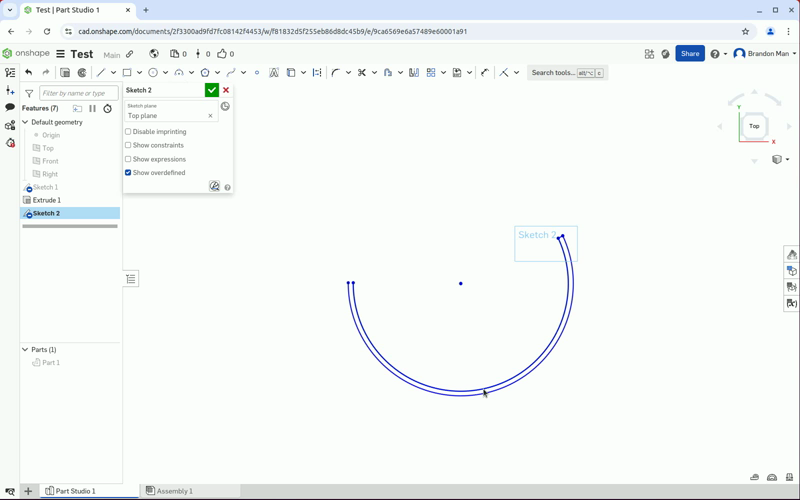
key(l)
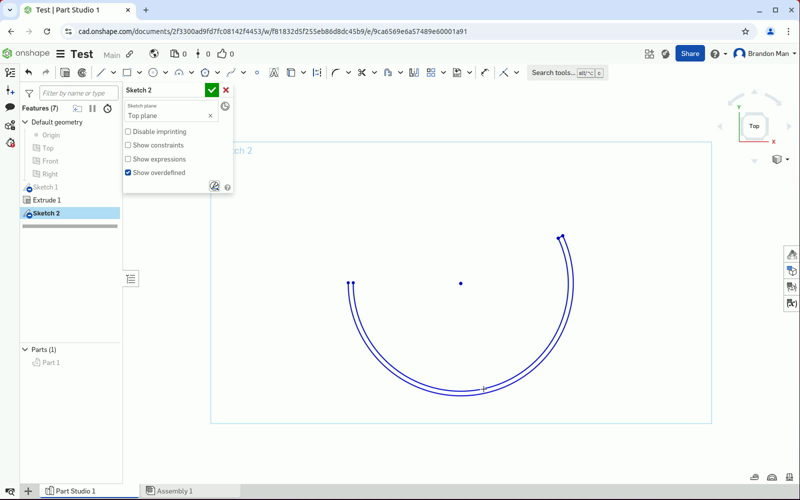
mouse_move(353, 282)
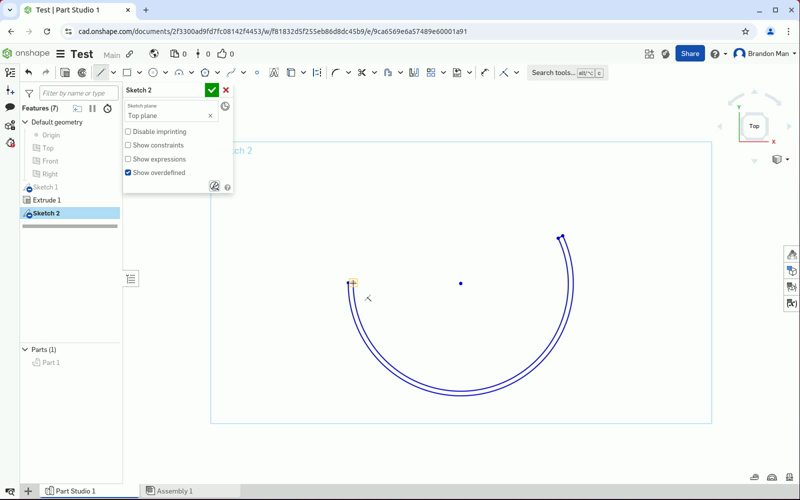
click(353, 282)
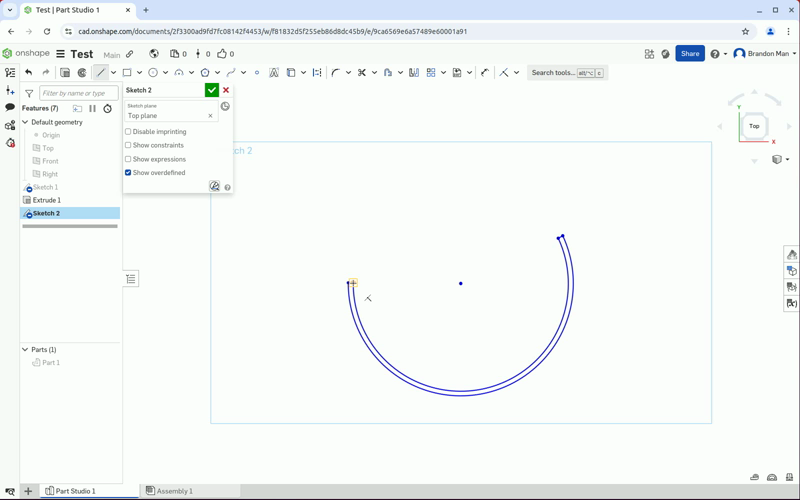
mouse_move(383, 282)
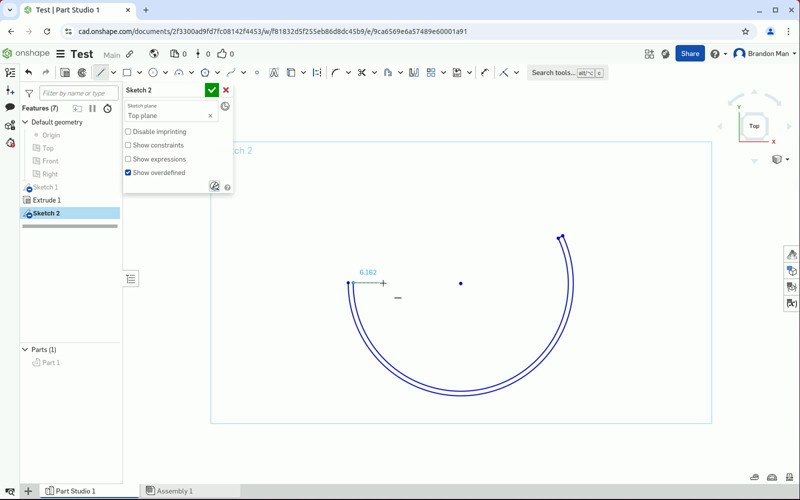
key_down(shift)
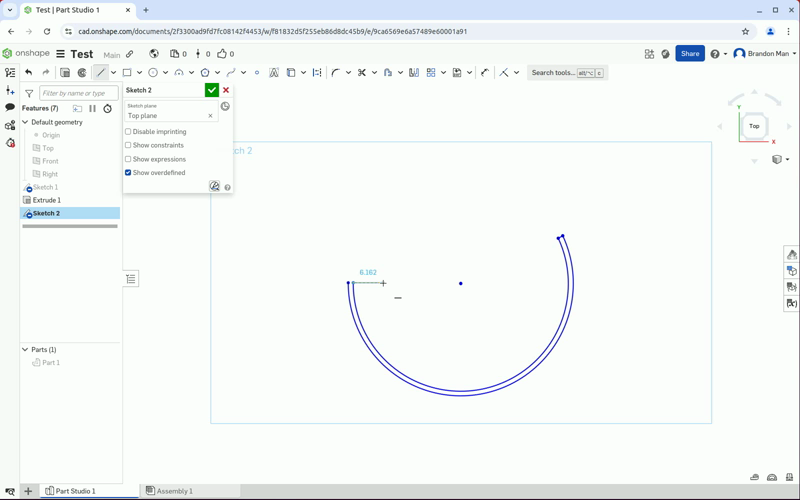
mouse_move(348, 282)
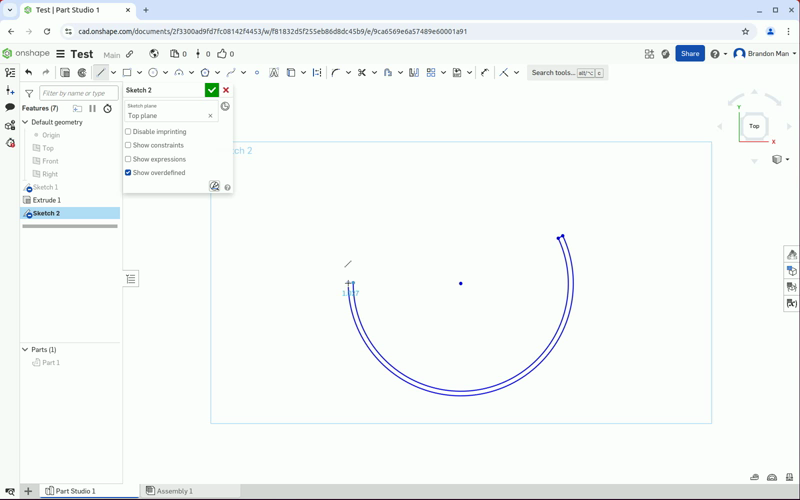
scroll(6)
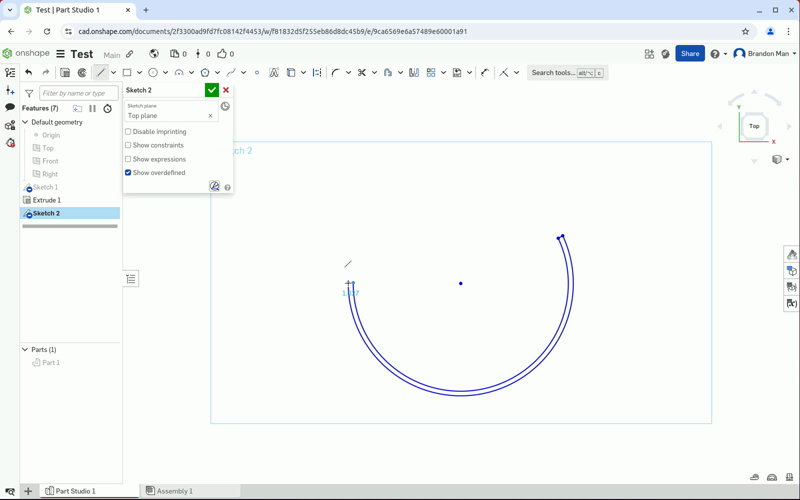
scroll(6)
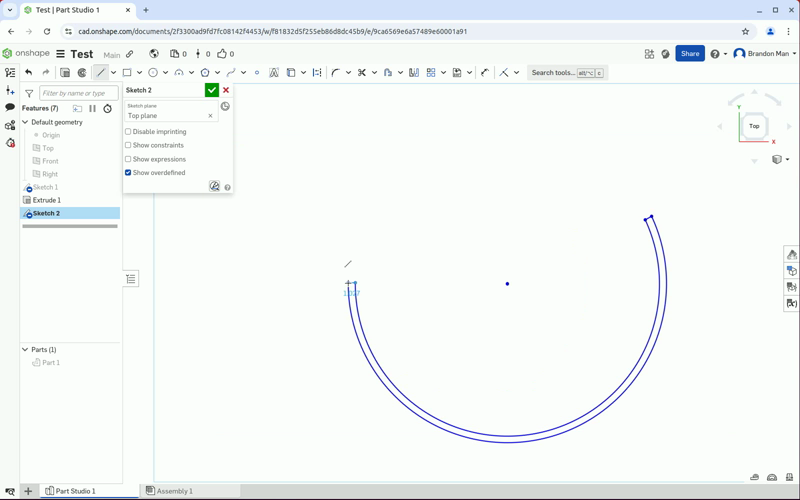
scroll(6)
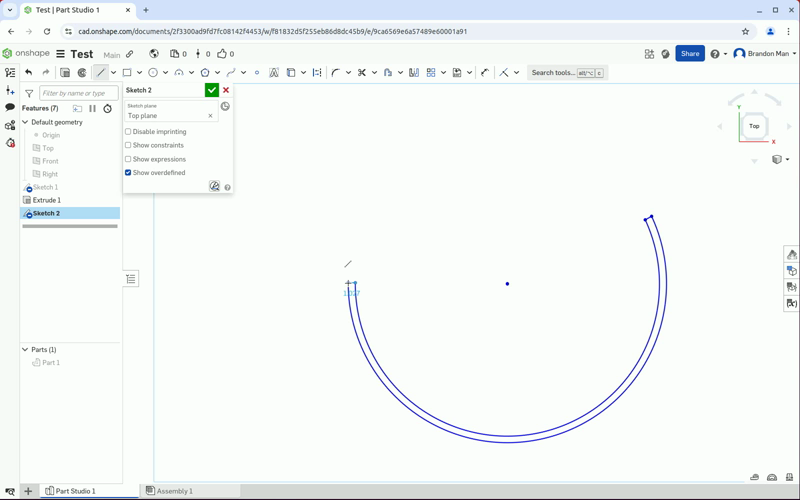
scroll(6)
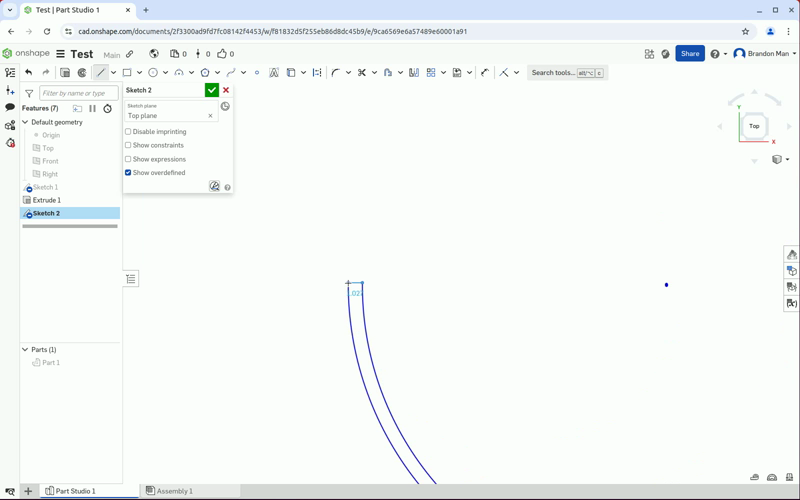
scroll(6)
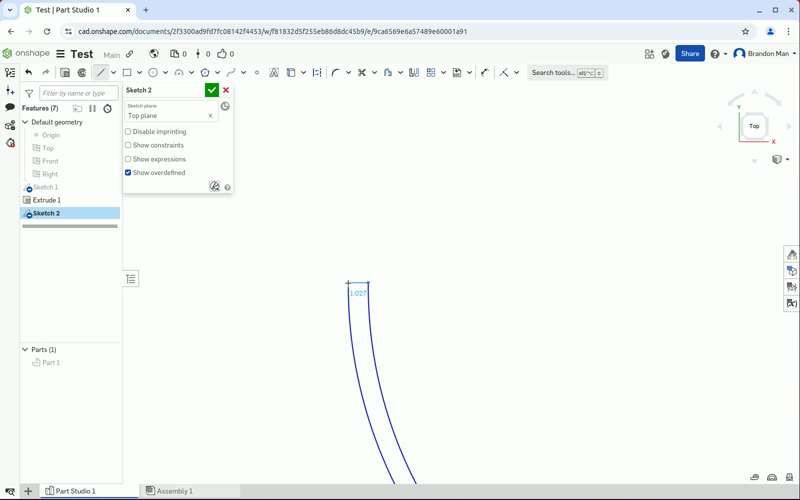
scroll(6)
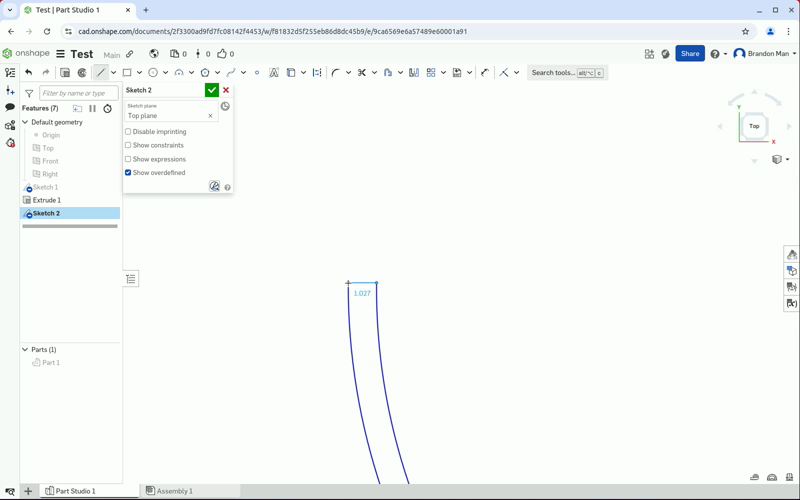
scroll(6)
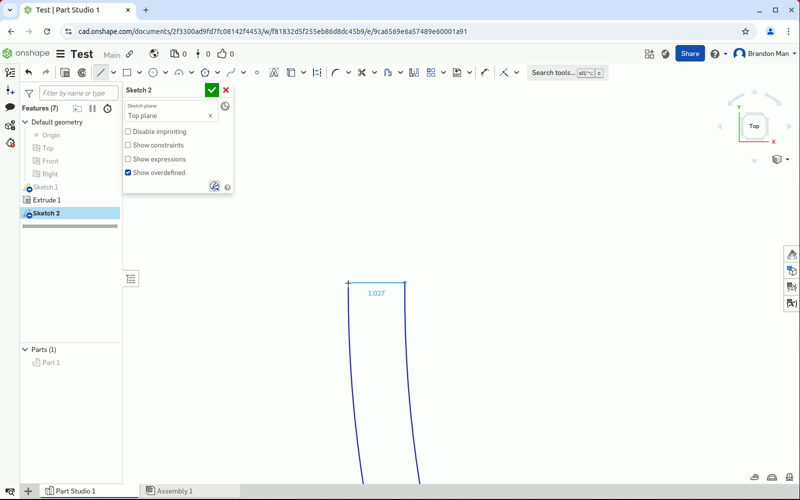
key_up(shift)
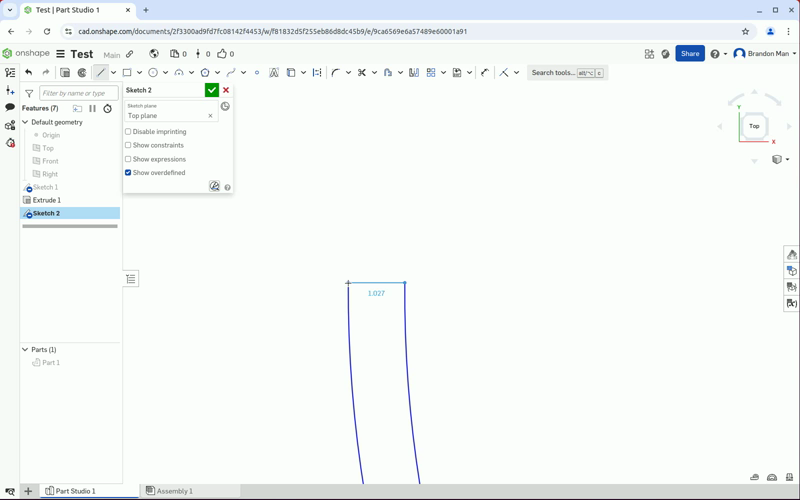
click(348, 282)
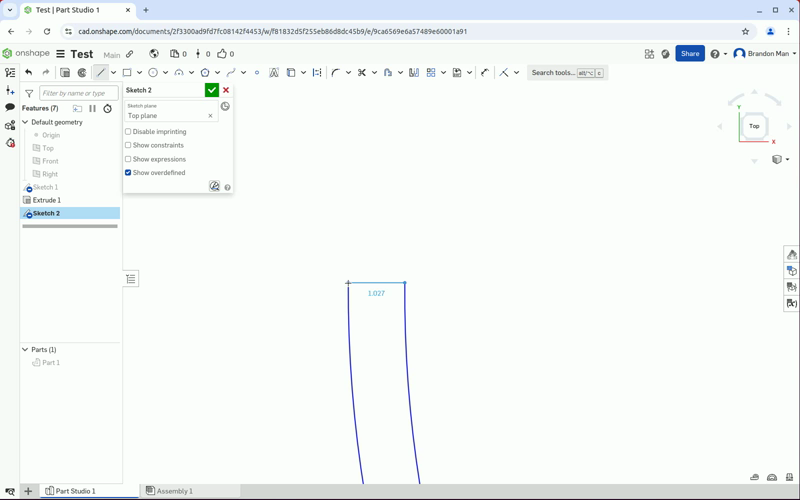
scroll(-6)
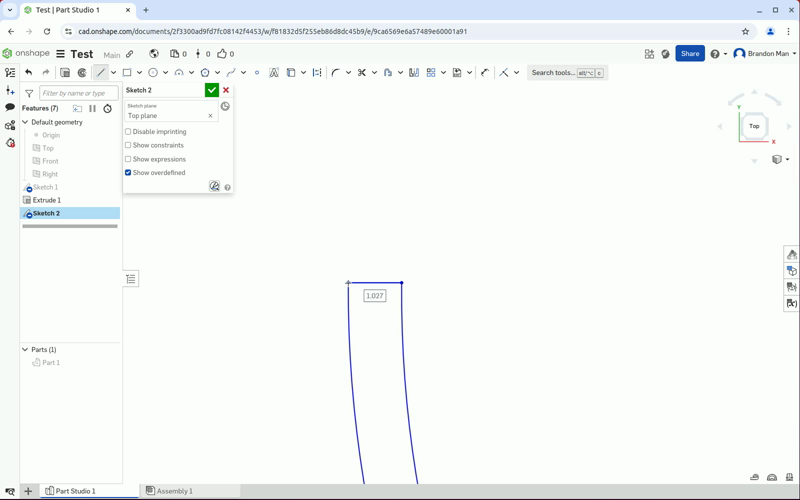
scroll(-6)
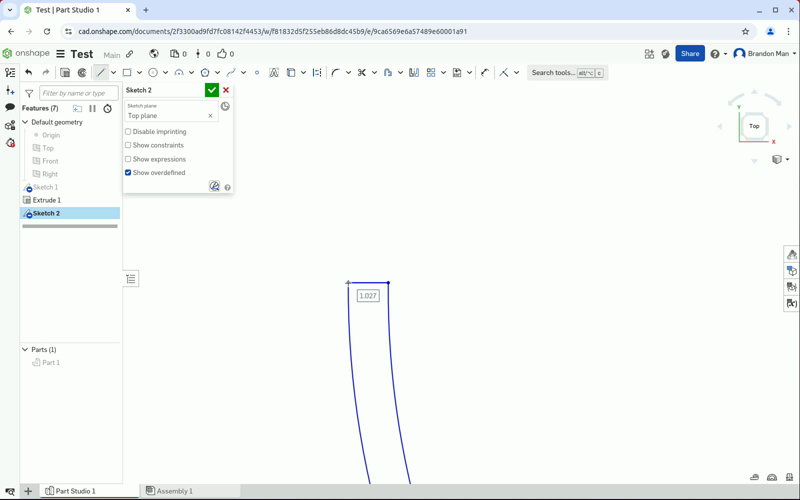
scroll(-6)
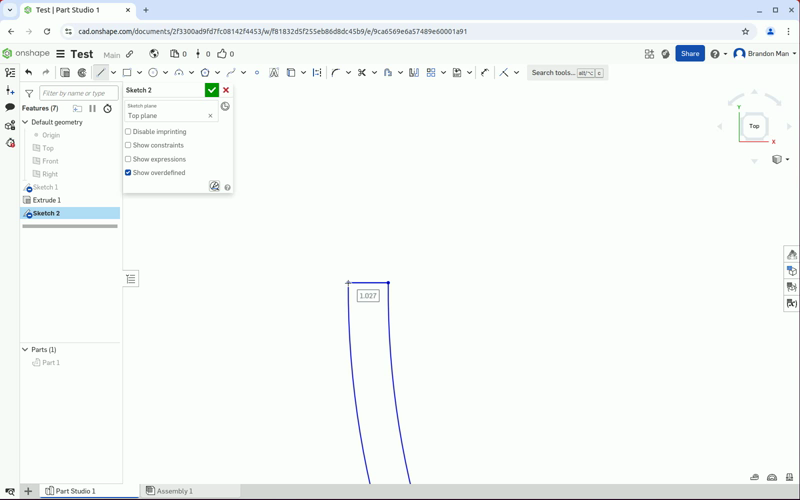
scroll(-6)
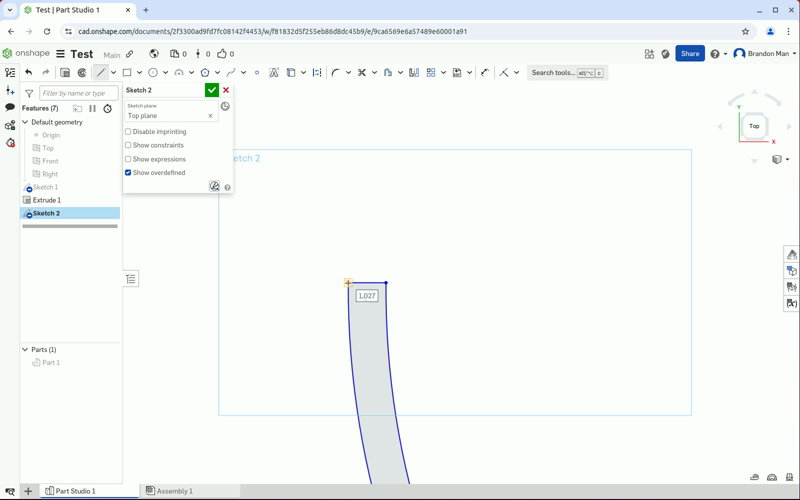
scroll(-6)
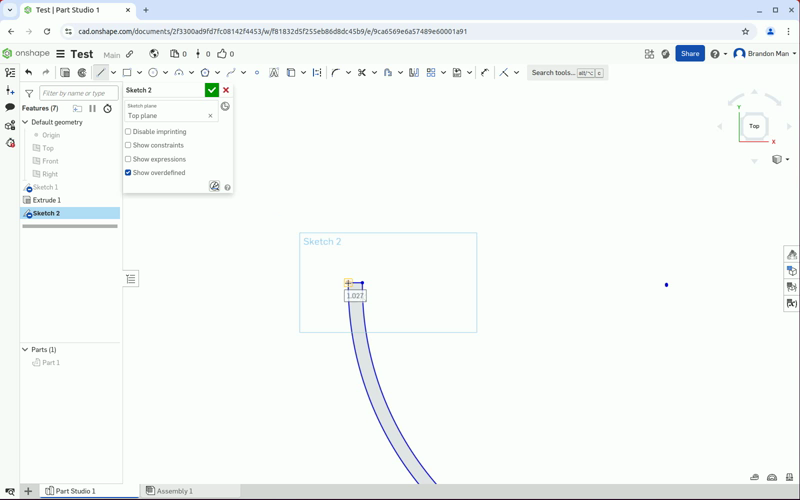
scroll(-6)
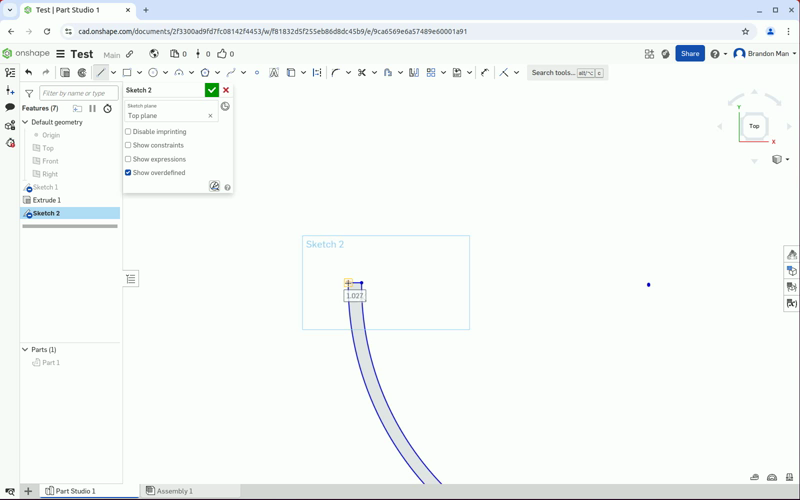
scroll(-6)
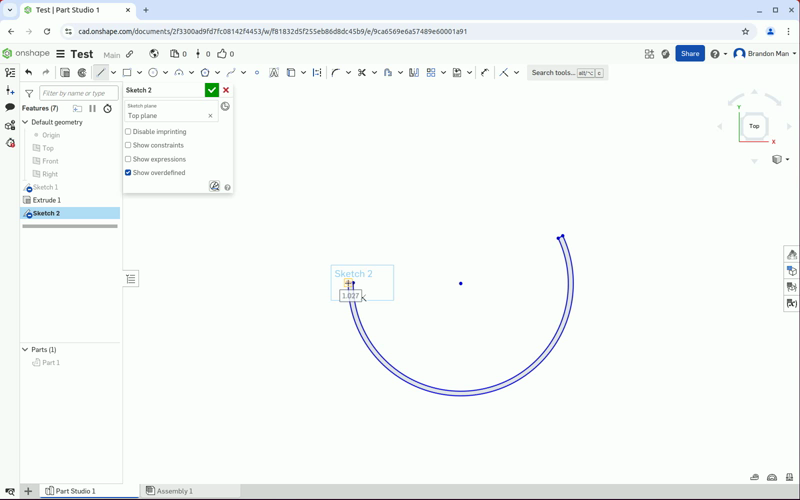
key(esc)
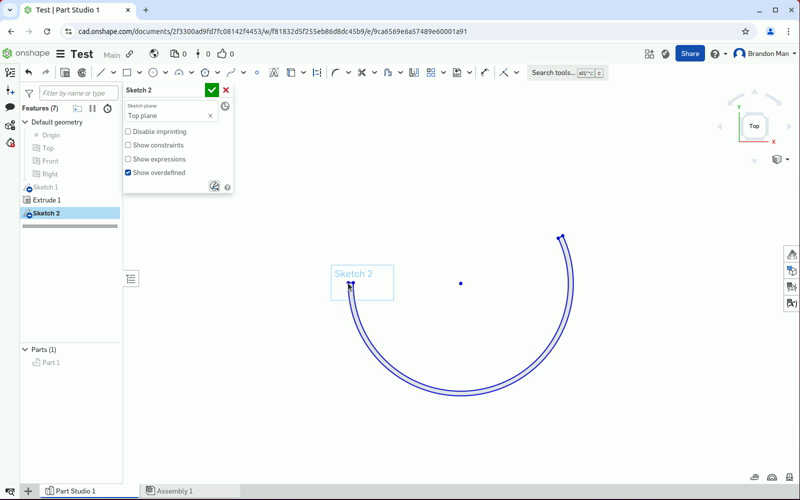
mouse_move(533, 364)
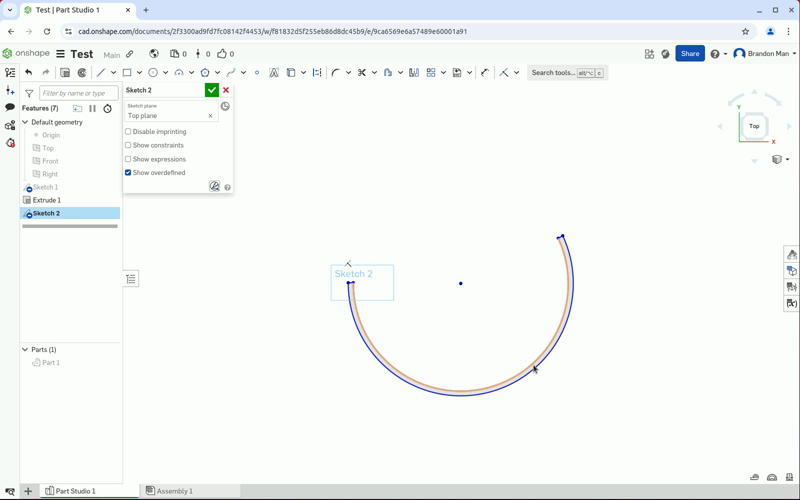
click(533, 364)
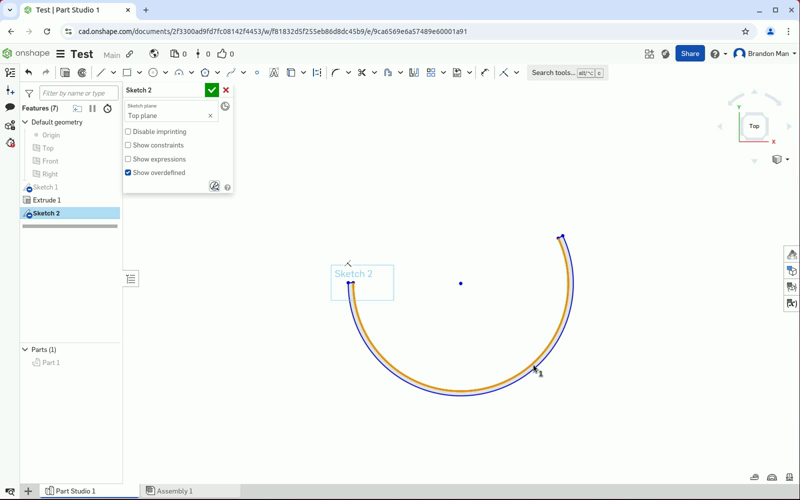
mouse_move(73, 352)
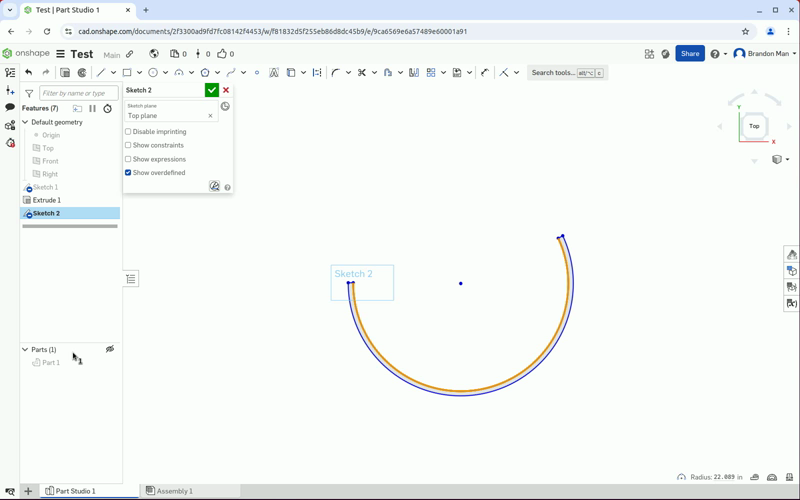
key(shift+y)
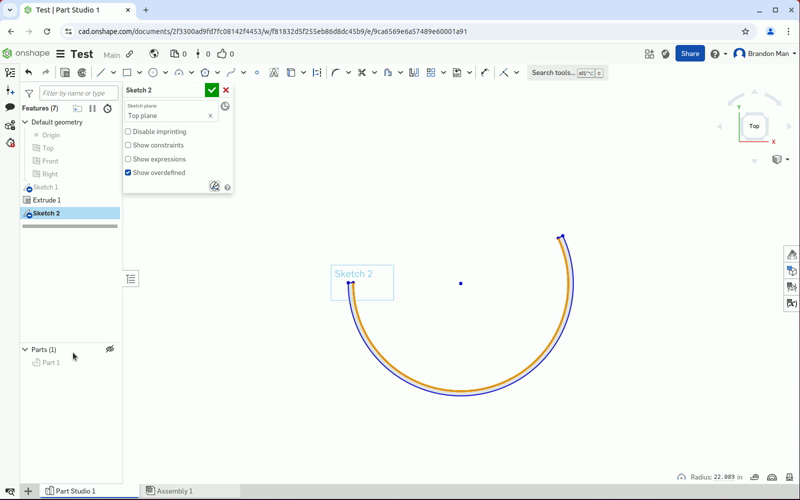
key(shift+e)
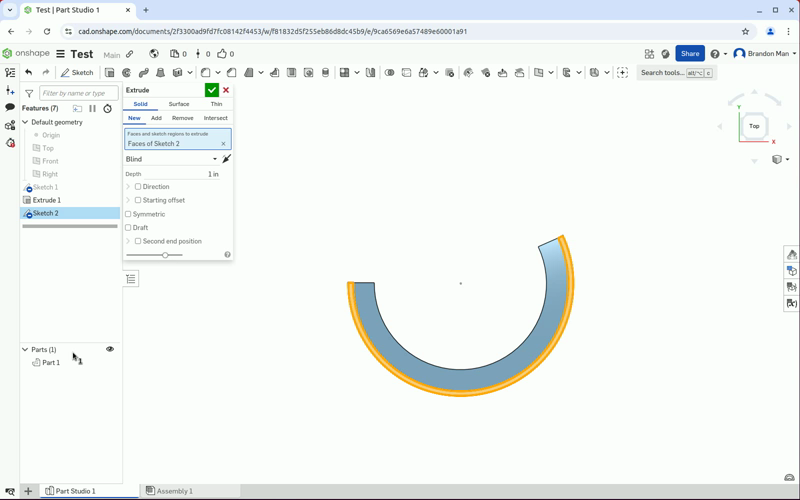
mouse_move(143, 106)
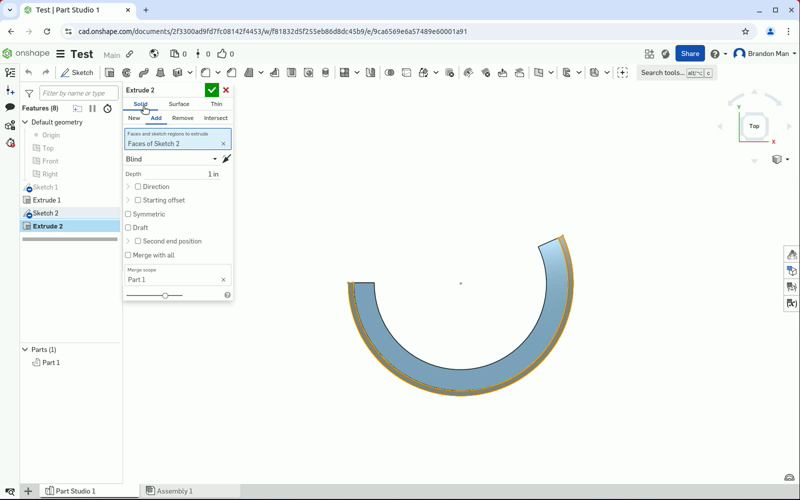
click(143, 106)
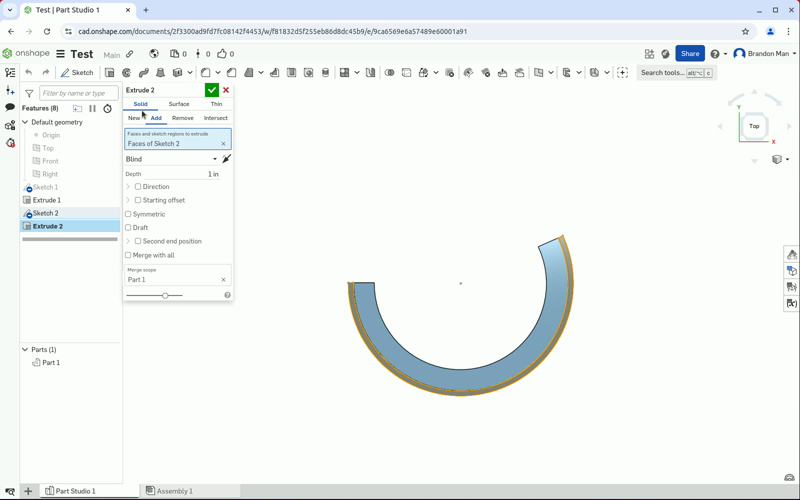
mouse_move(137, 120)
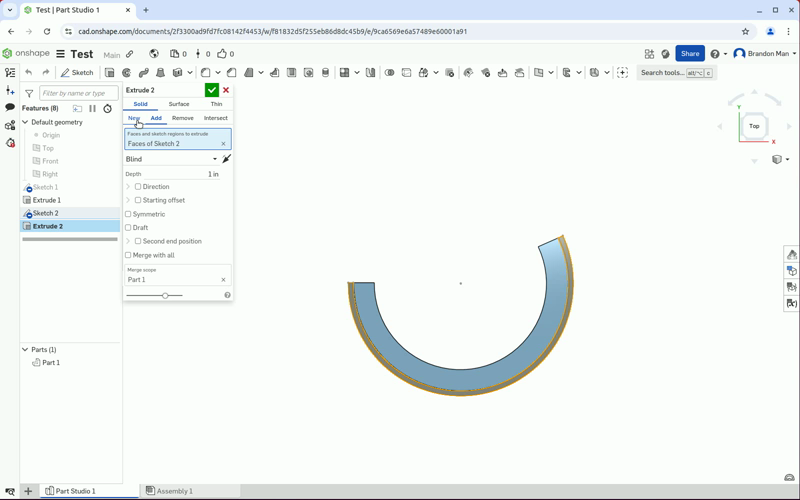
click(137, 120)
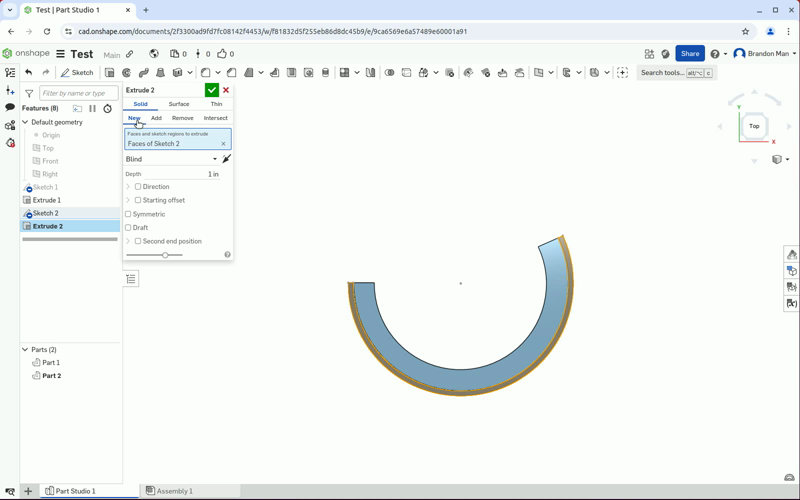
key(tab, 4)
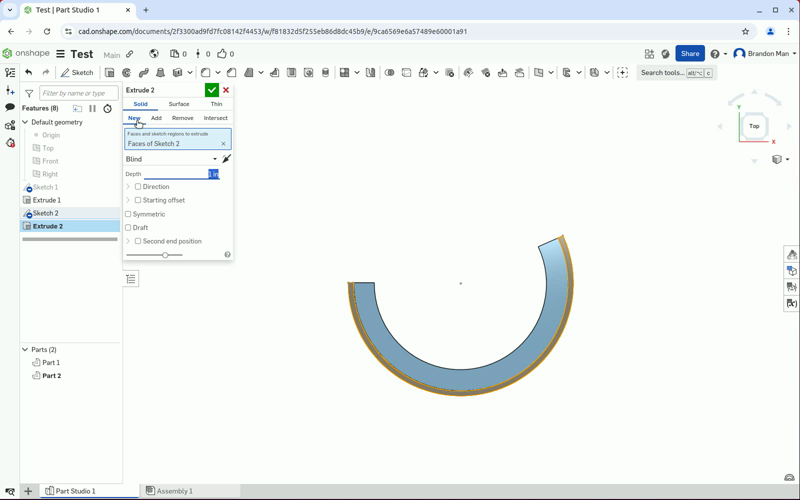
text(-2.166)
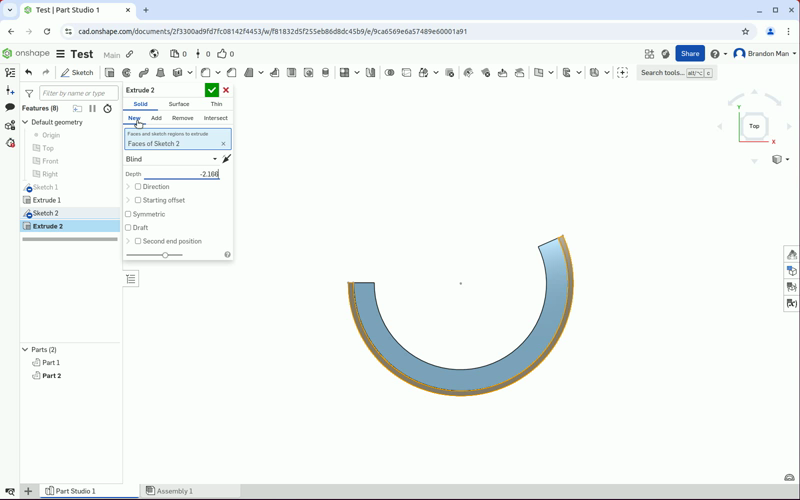
key(enter)
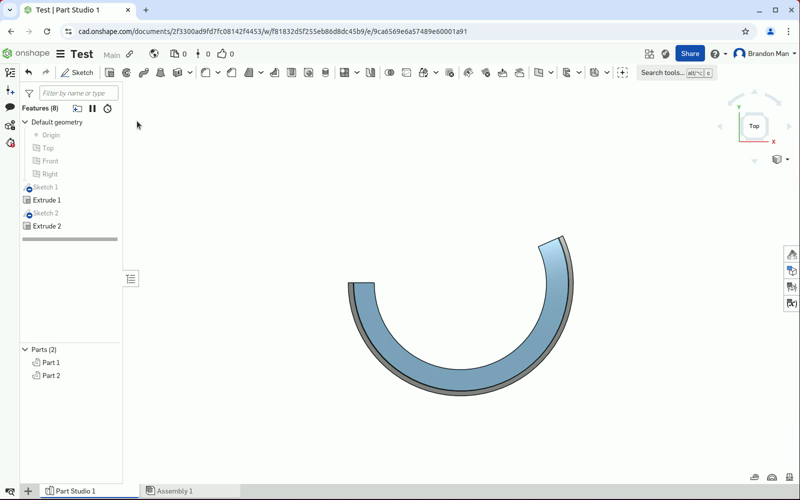
key(shift+h)
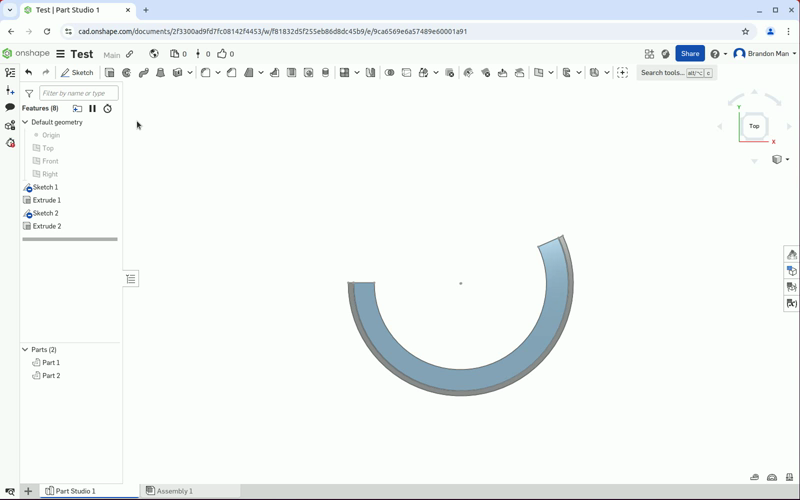
key(shift+h)
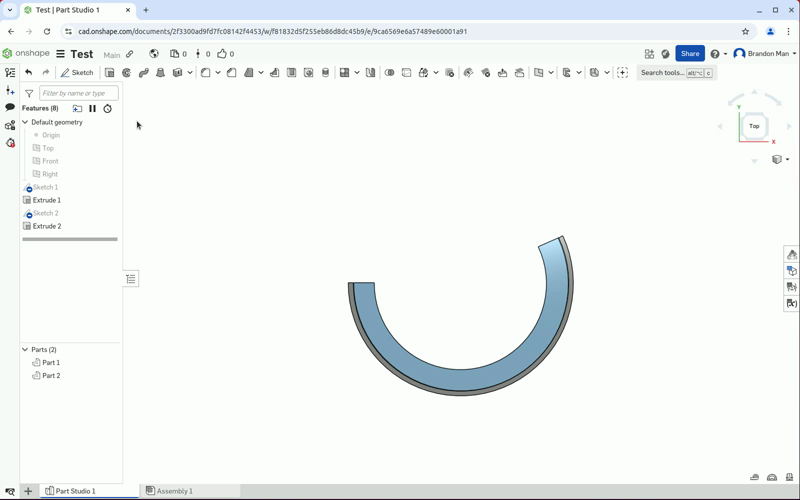
mouse_move(73, 189)
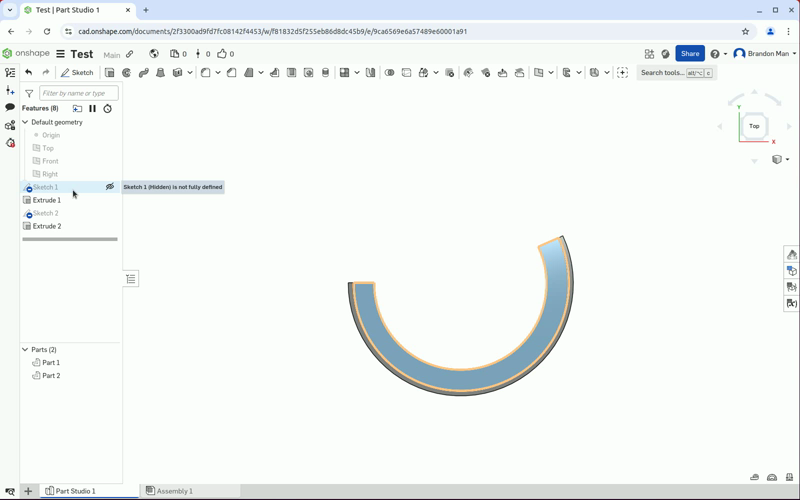
click(73, 189)
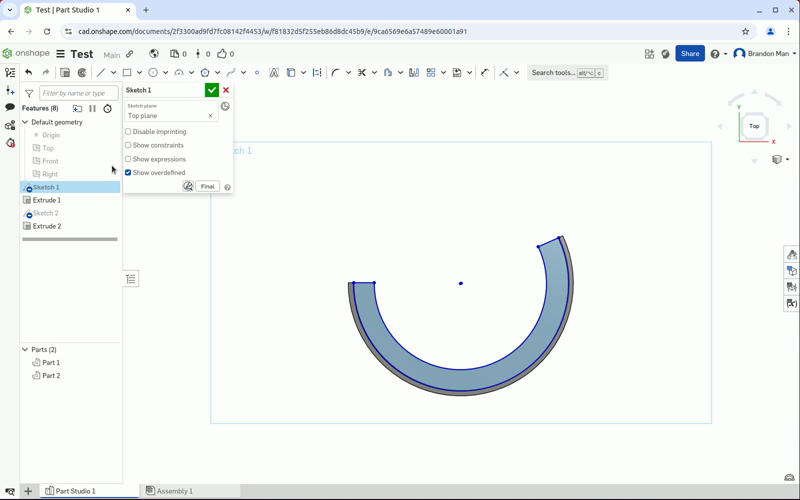
mouse_move(229, 92)
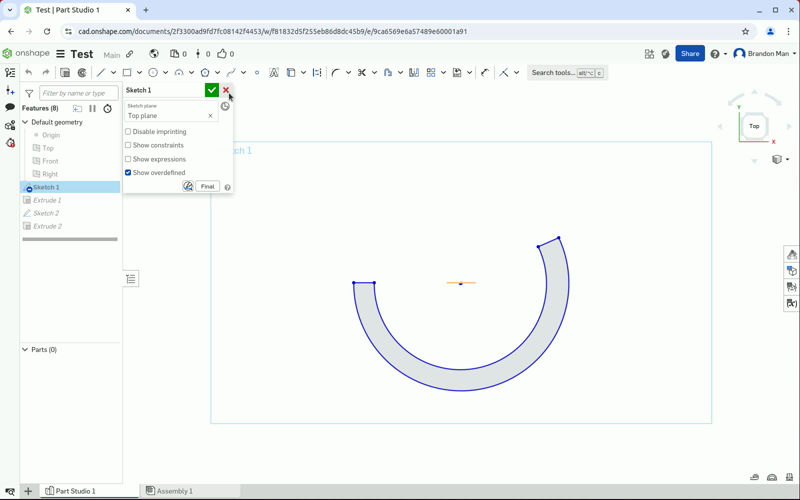
click(229, 92)
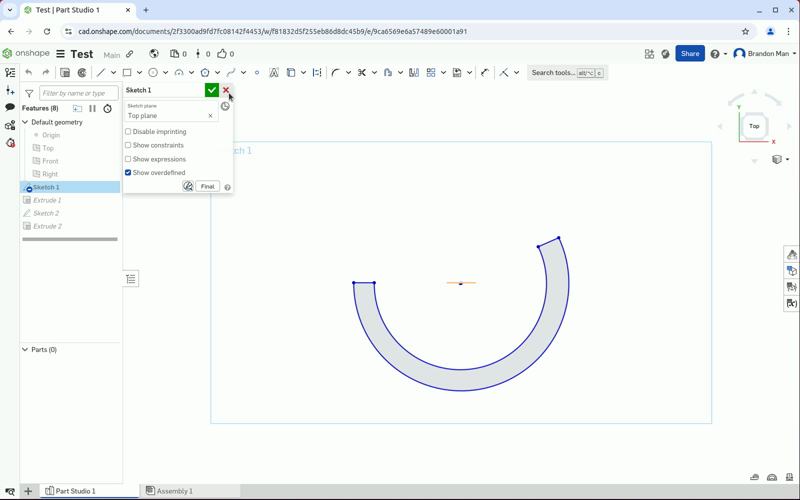
key(shift+s)
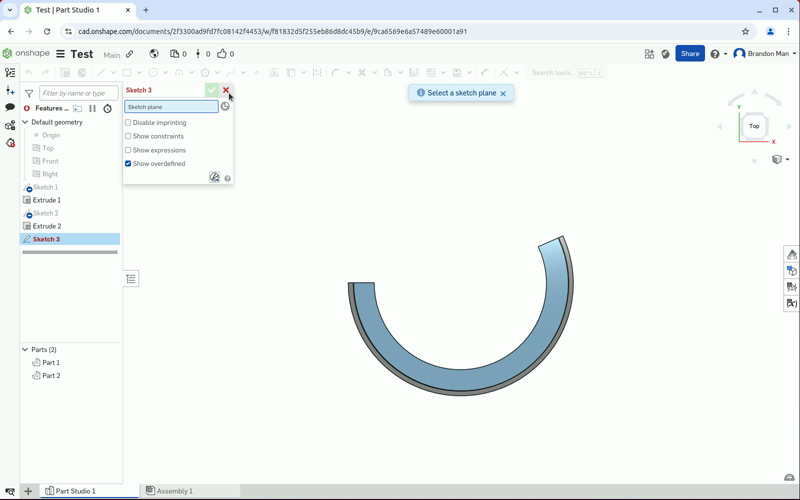
mouse_move(73, 150)
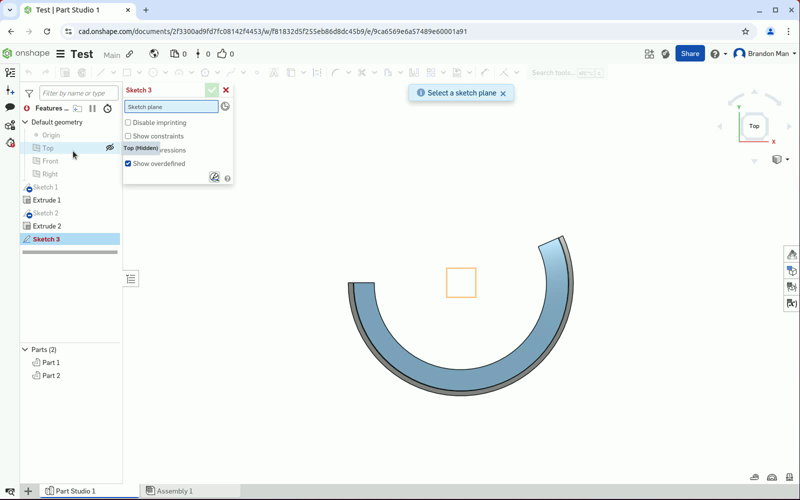
click(73, 150)
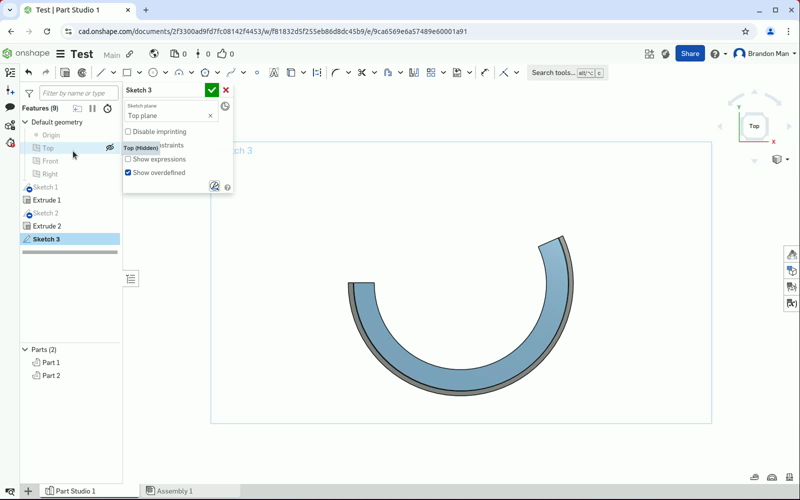
mouse_move(73, 352)
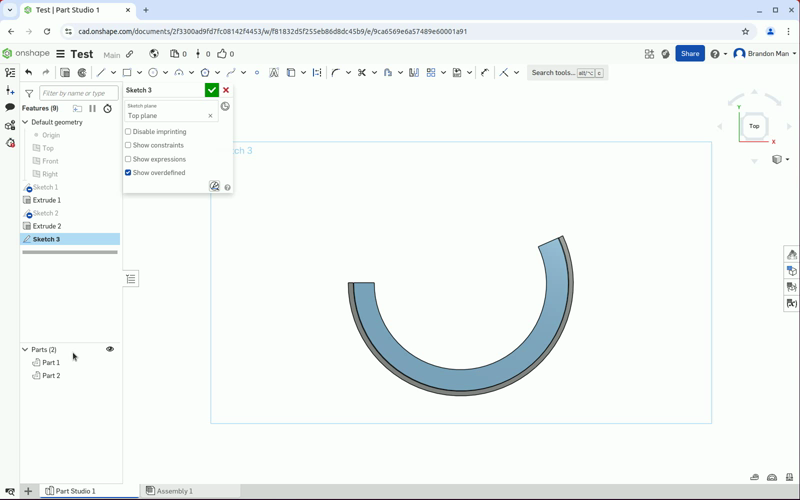
key(y)
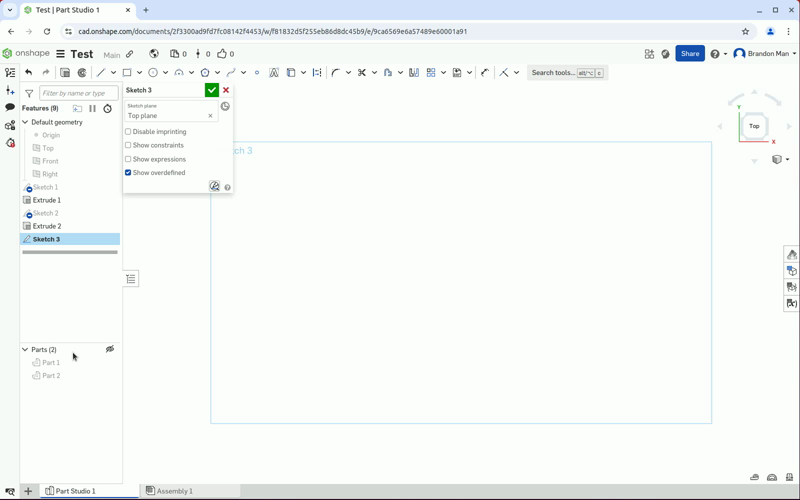
key(l)
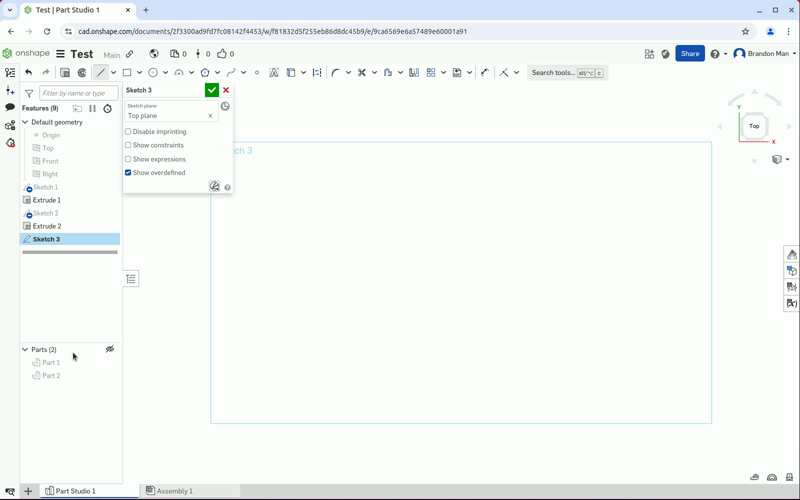
key_down(shift)
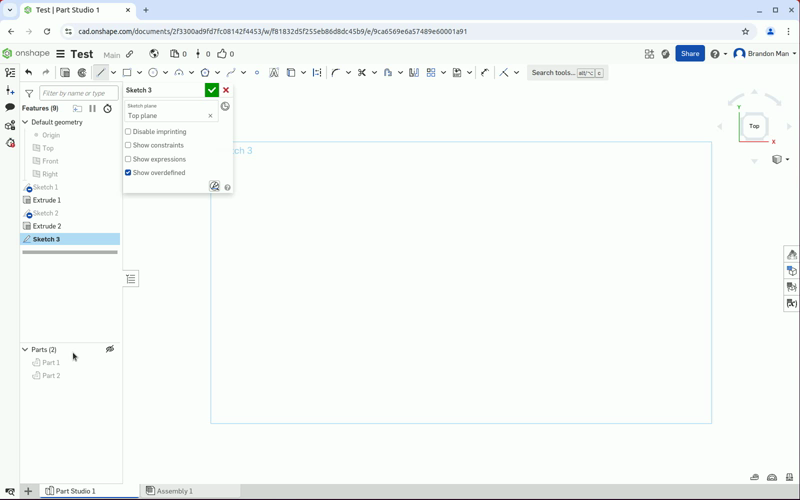
mouse_move(355, 262)
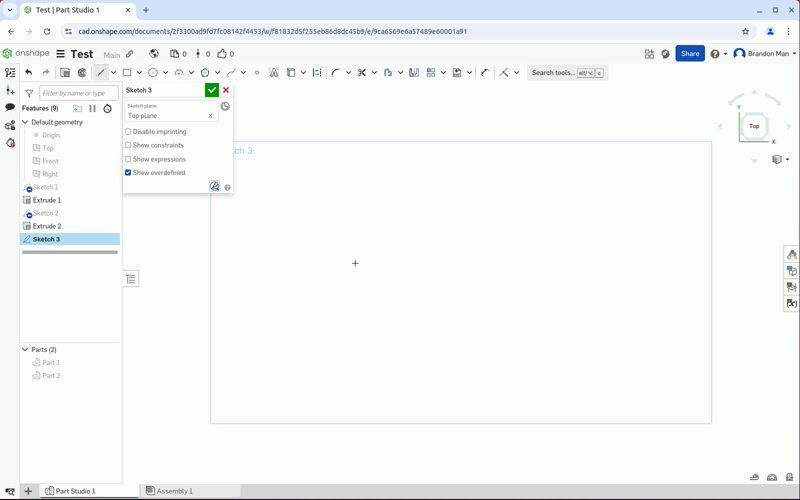
click(355, 262)
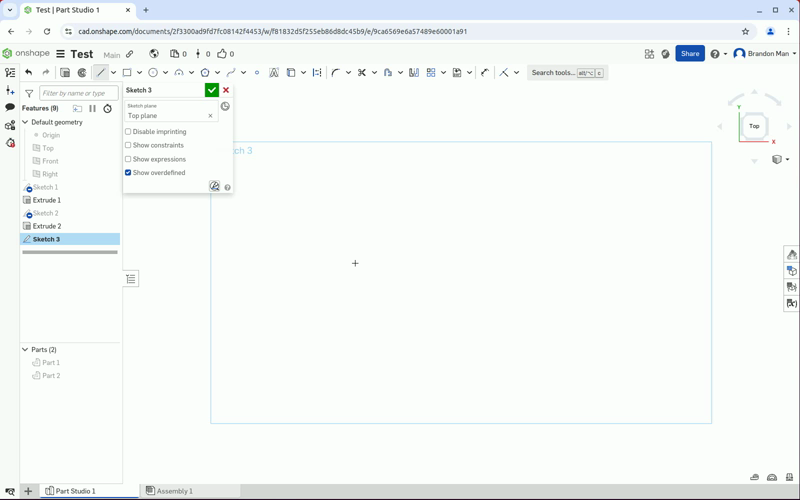
key_up(shift)
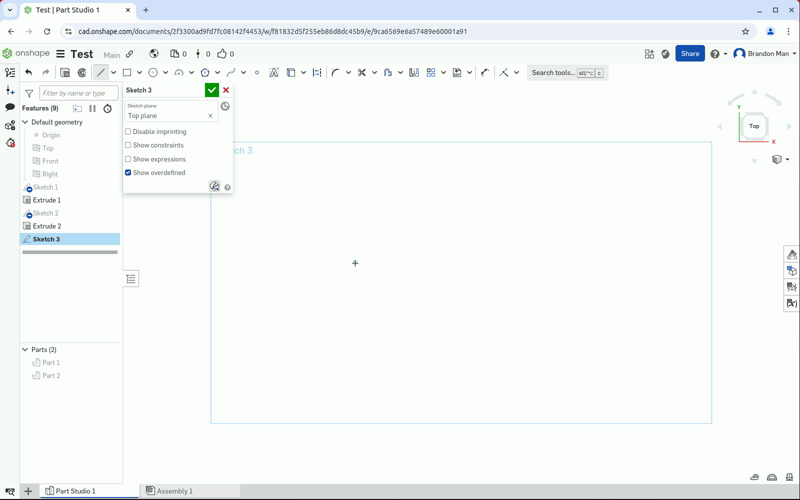
key_down(shift)
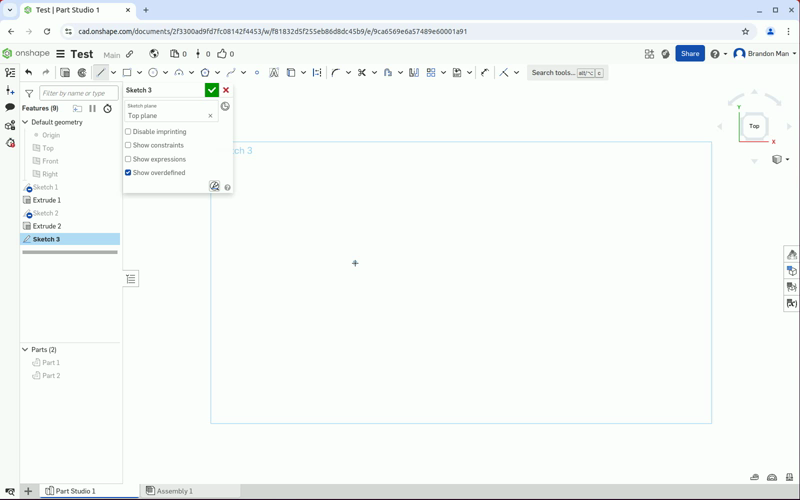
mouse_move(385, 262)
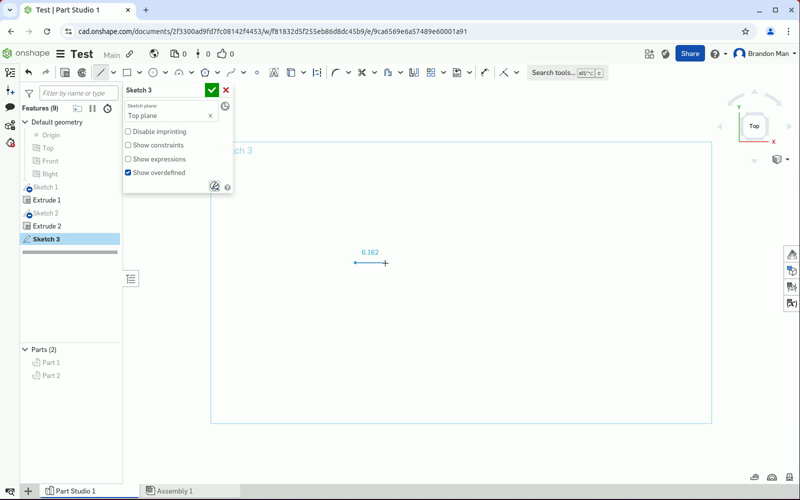
mouse_move(377, 262)
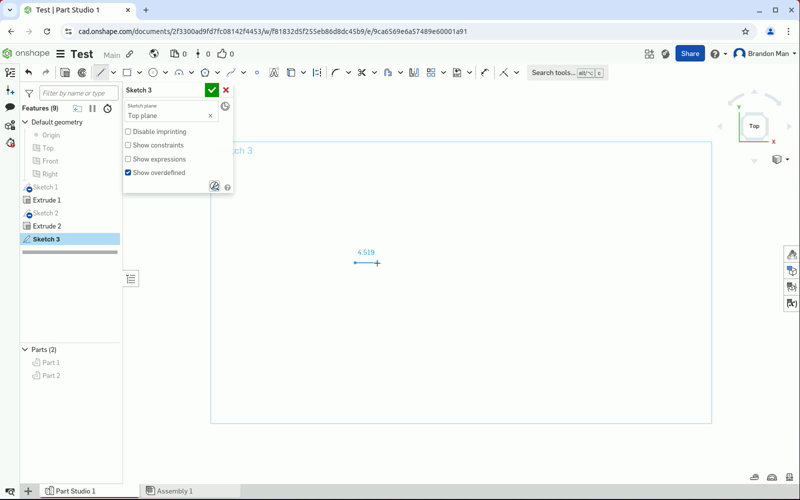
click(377, 262)
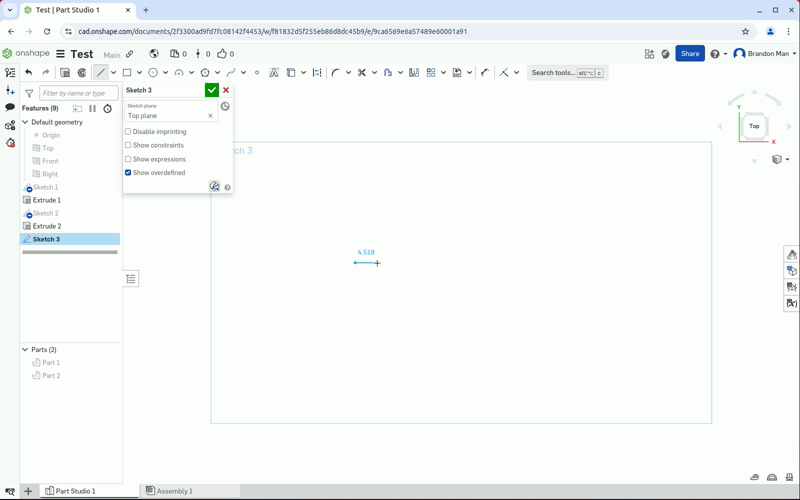
key_up(shift)
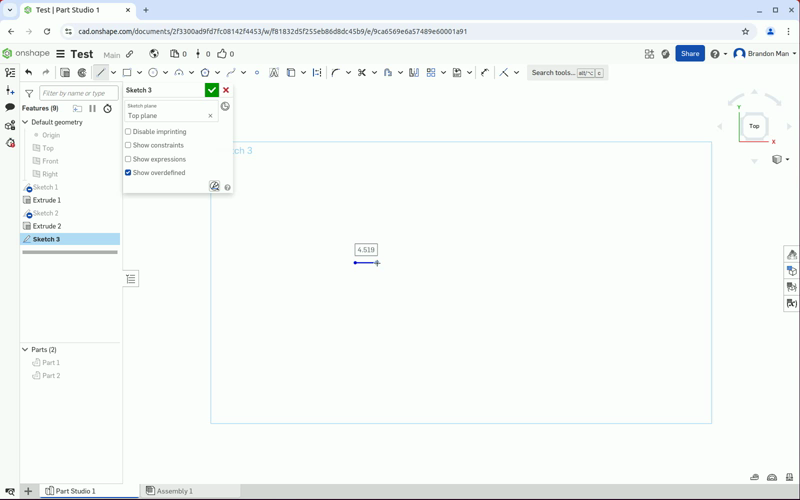
key(esc)
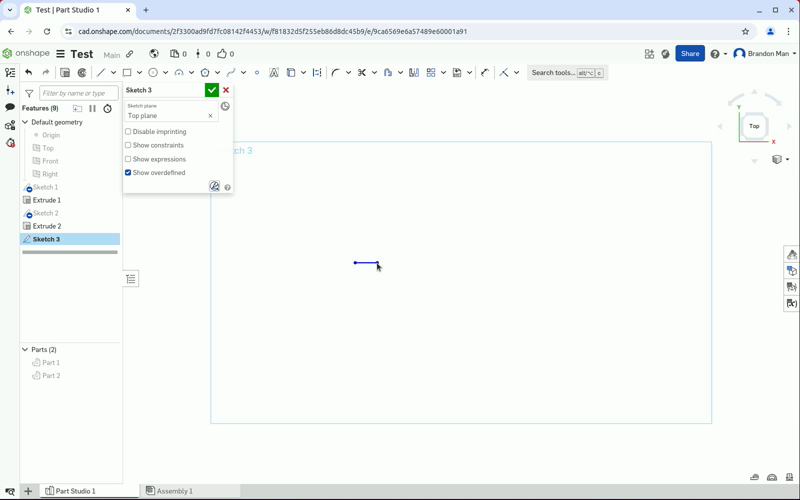
key(a)
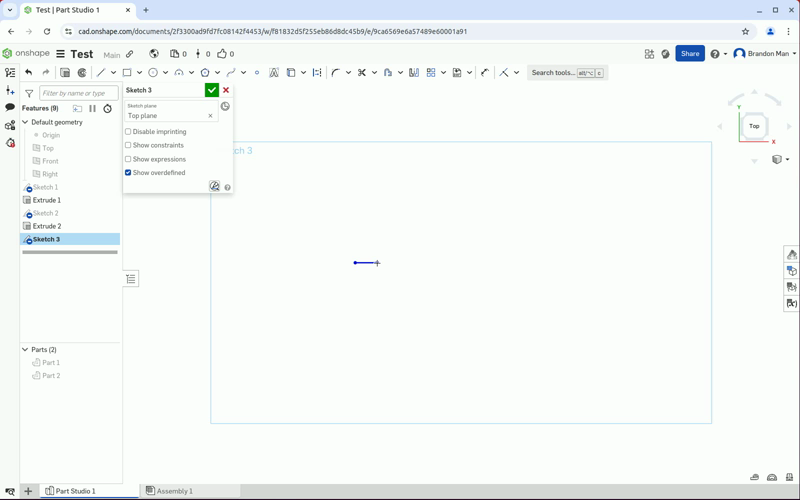
mouse_move(377, 262)
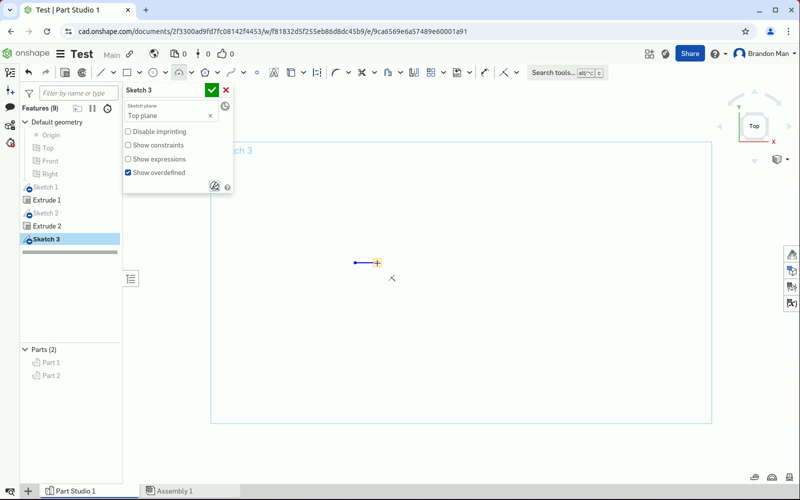
click(377, 262)
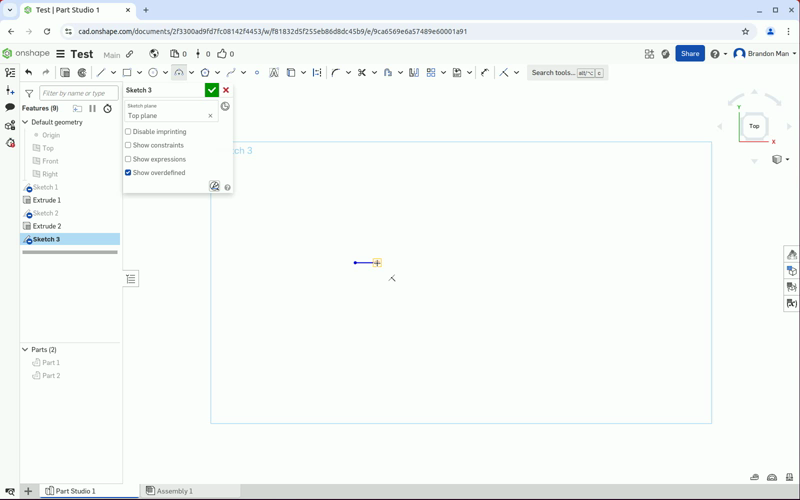
key_down(shift)
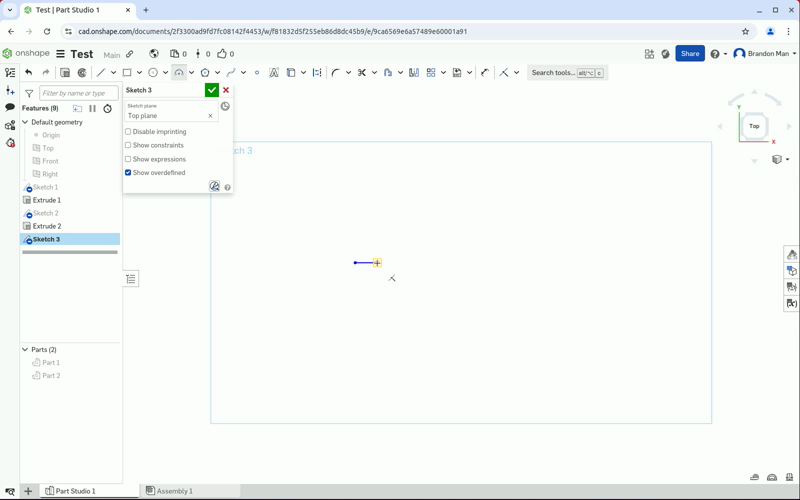
mouse_move(526, 228)
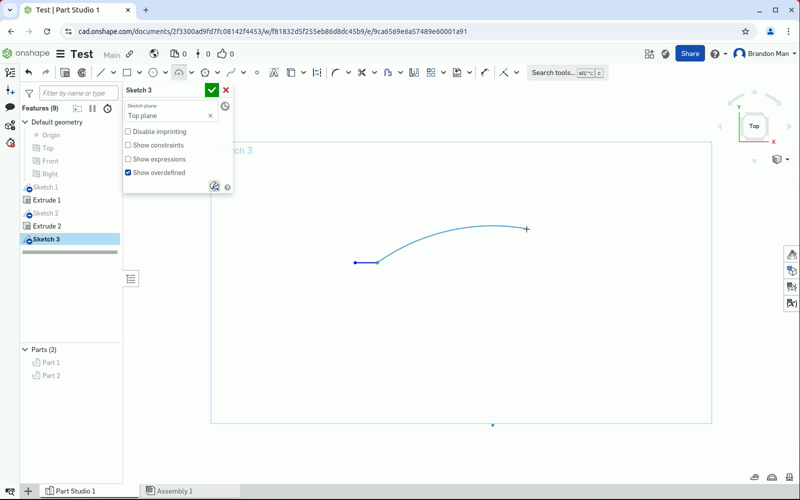
click(526, 228)
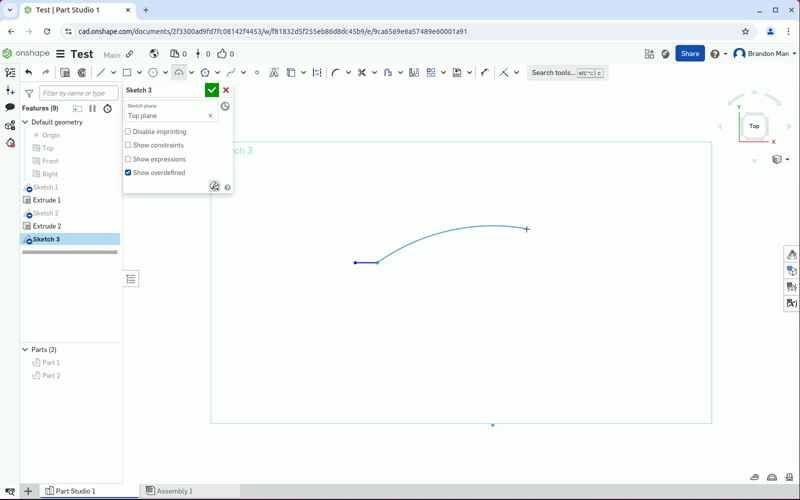
mouse_move(441, 199)
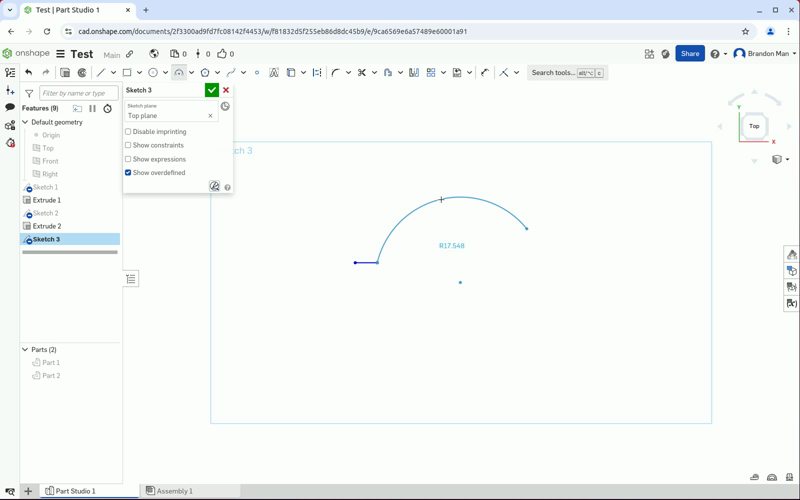
click(441, 199)
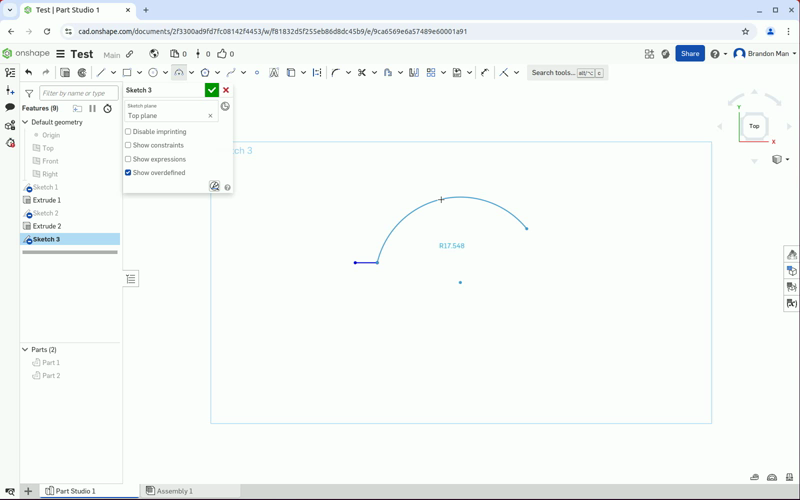
key_up(shift)
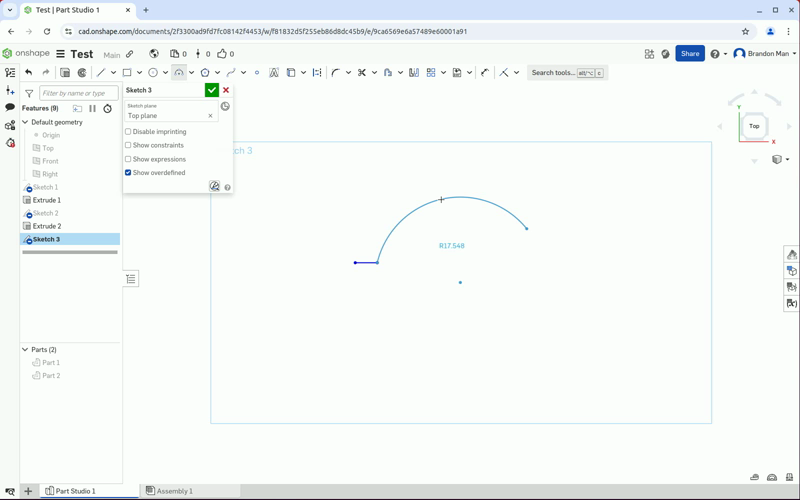
key(esc)
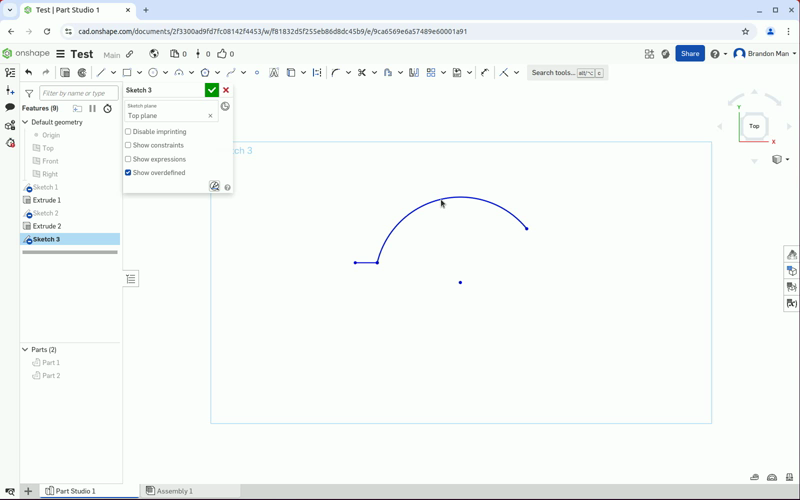
key(l)
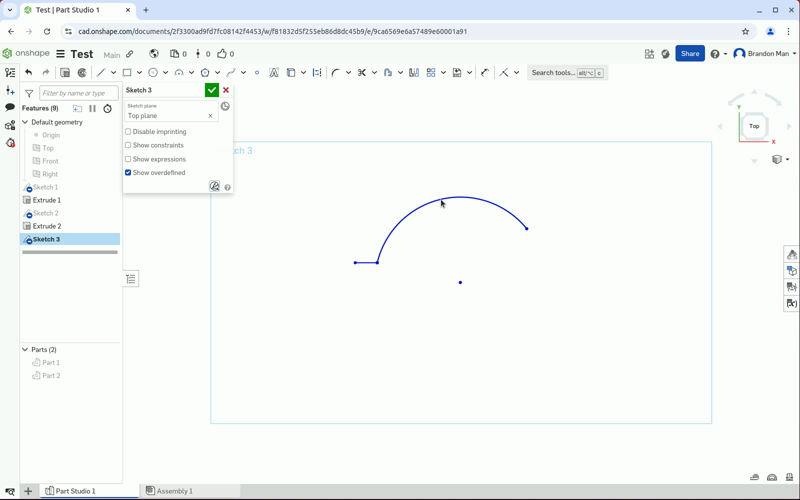
mouse_move(526, 228)
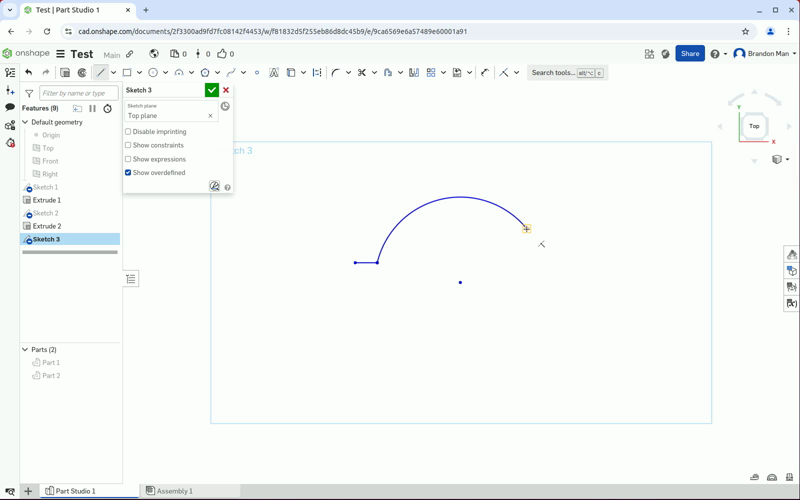
click(526, 228)
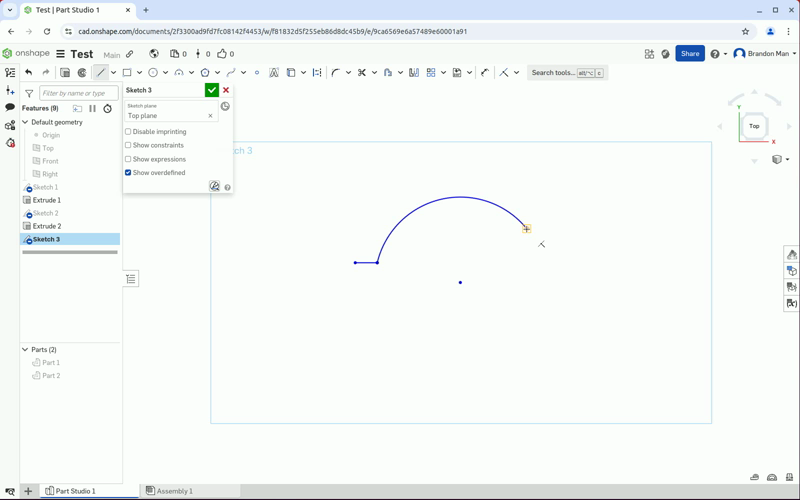
key_down(shift)
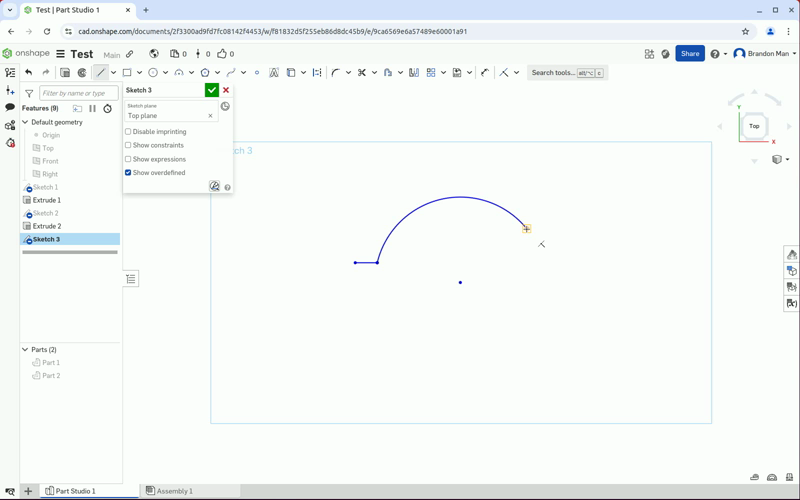
mouse_move(556, 228)
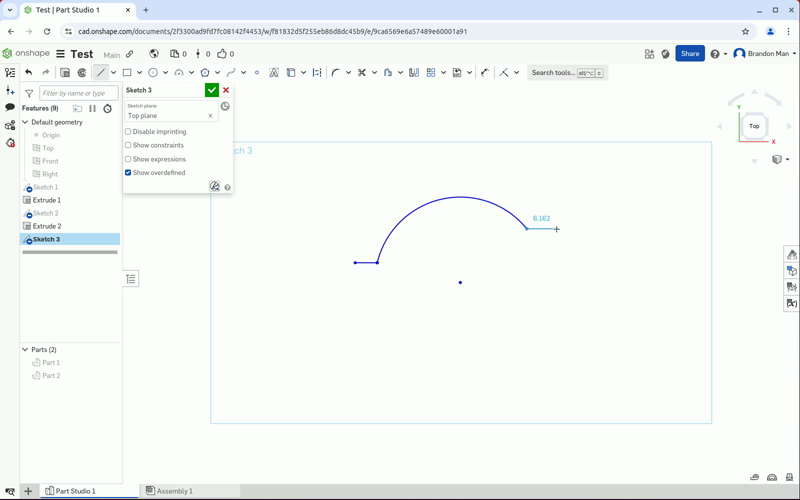
mouse_move(546, 220)
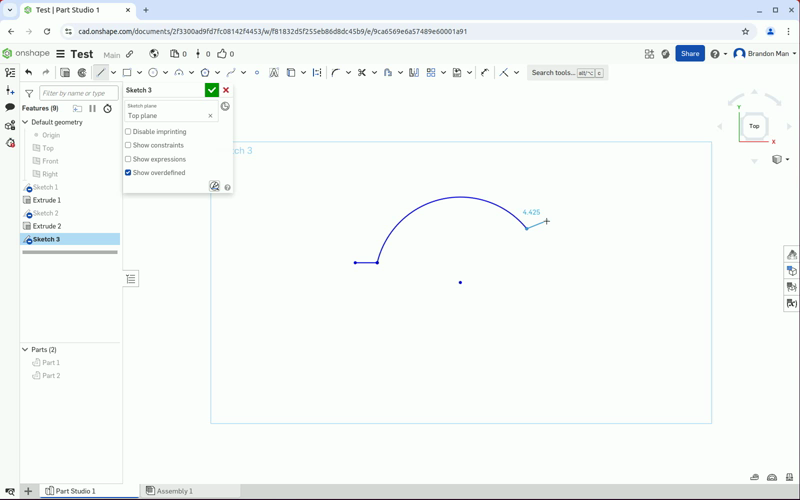
click(546, 220)
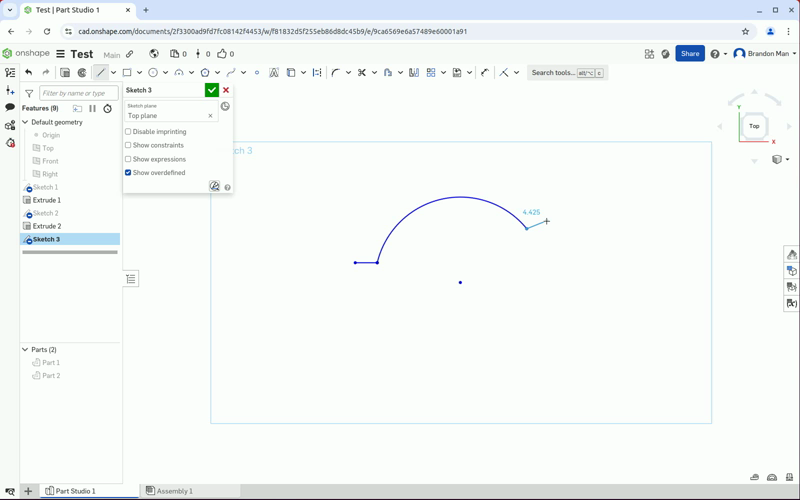
key_up(shift)
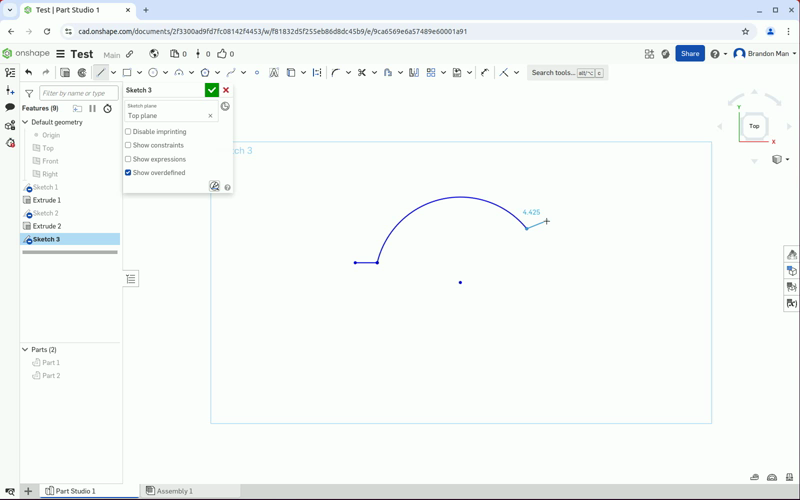
key(esc)
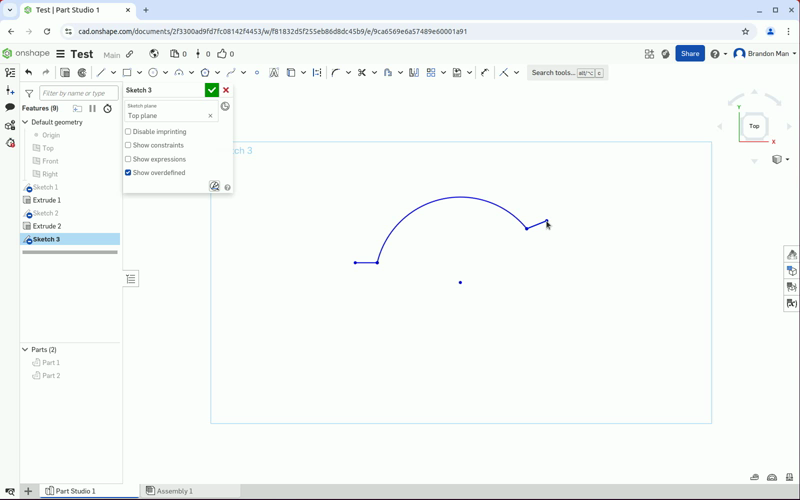
key(a)
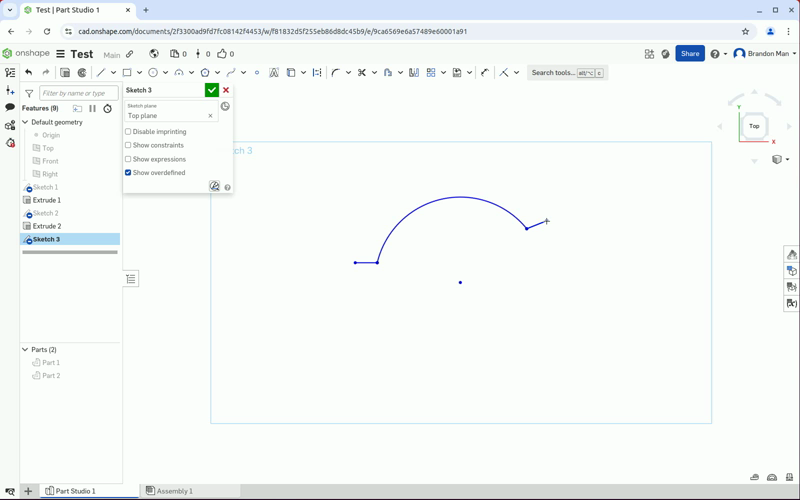
mouse_move(546, 220)
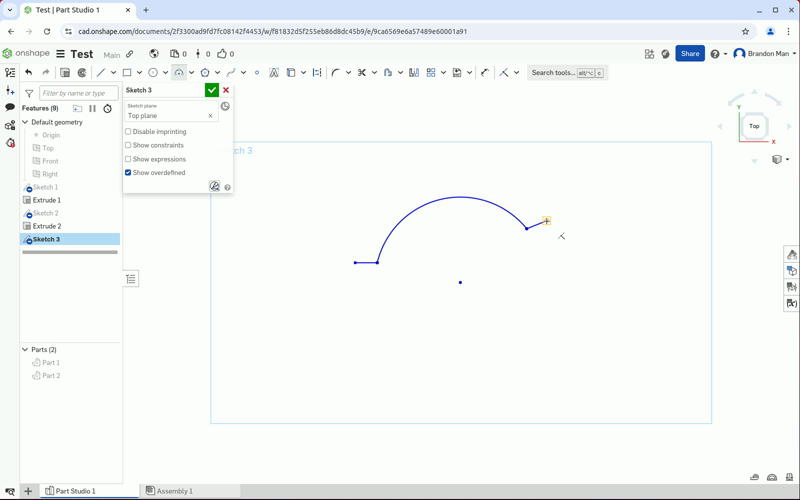
click(546, 220)
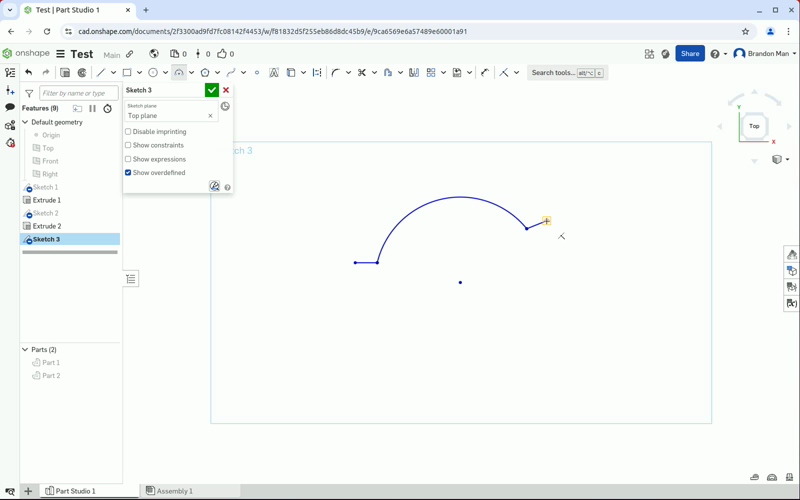
mouse_move(355, 262)
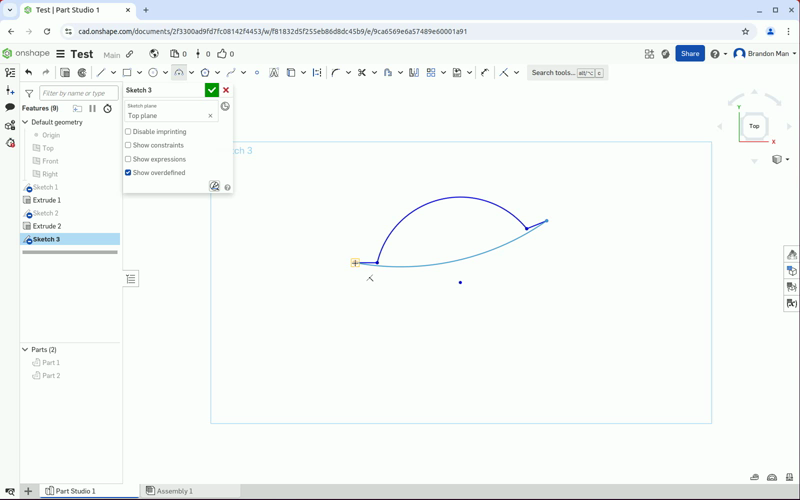
click(355, 262)
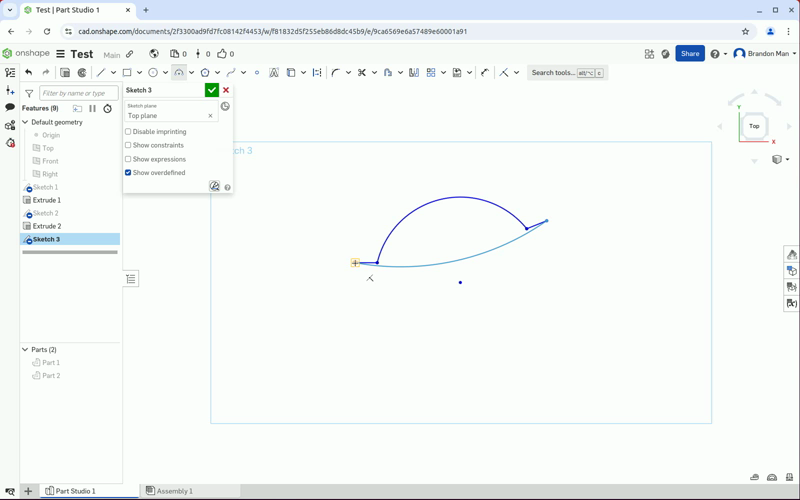
key_down(shift)
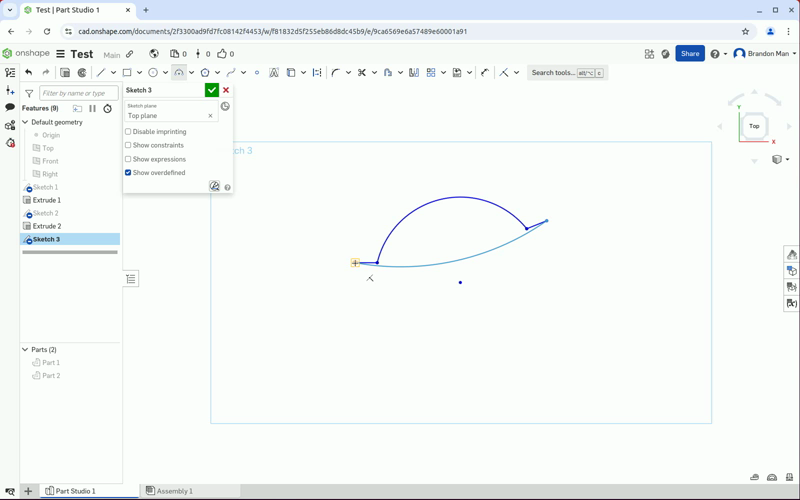
mouse_move(437, 178)
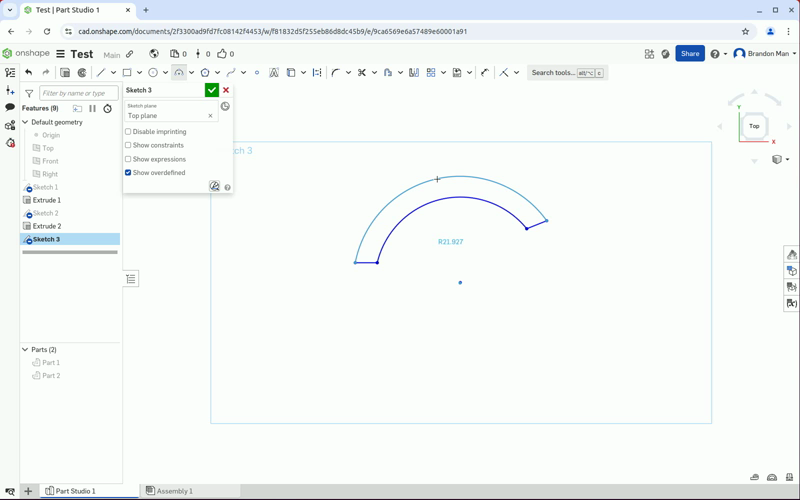
click(437, 178)
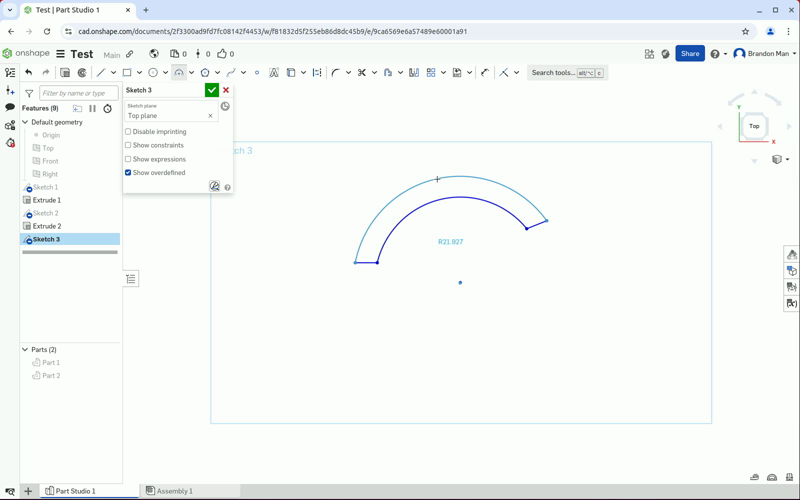
key_up(shift)
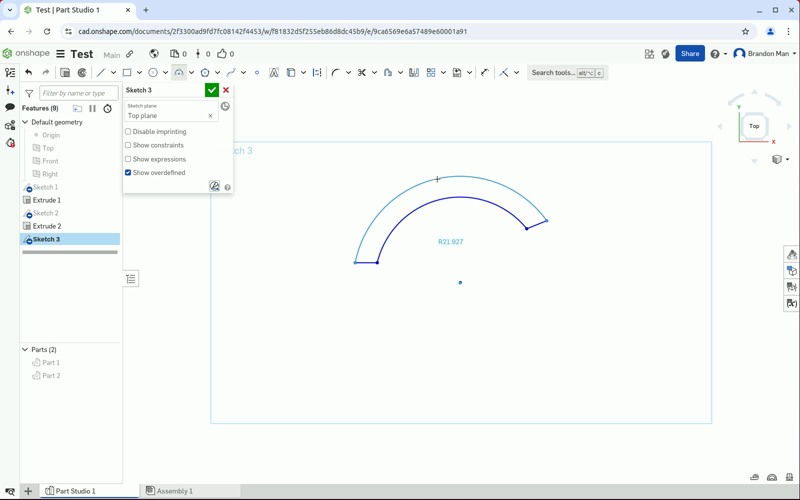
key(esc)
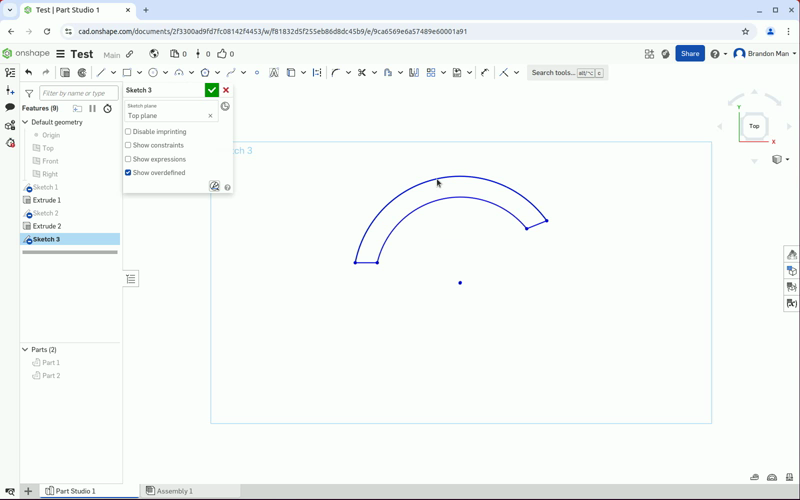
mouse_move(374, 244)
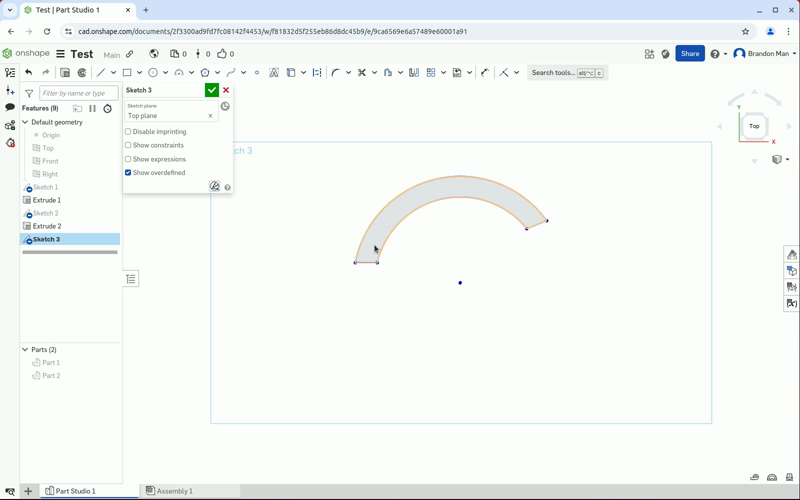
click(374, 244)
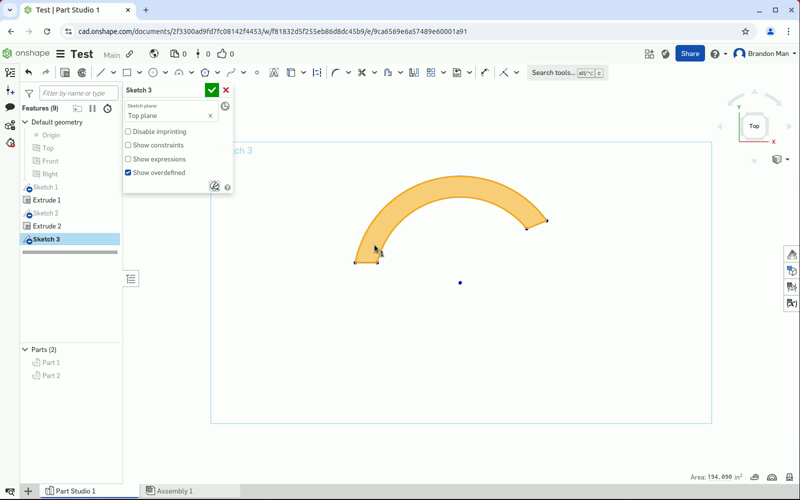
mouse_move(73, 352)
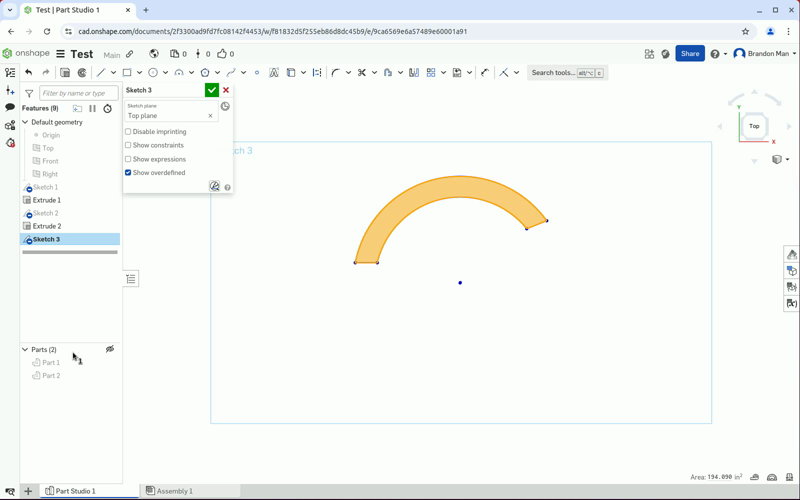
key(shift+y)
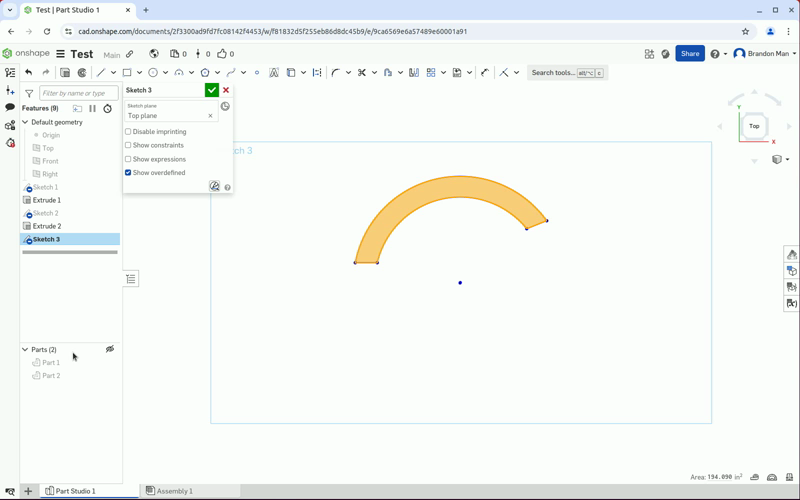
key(shift+e)
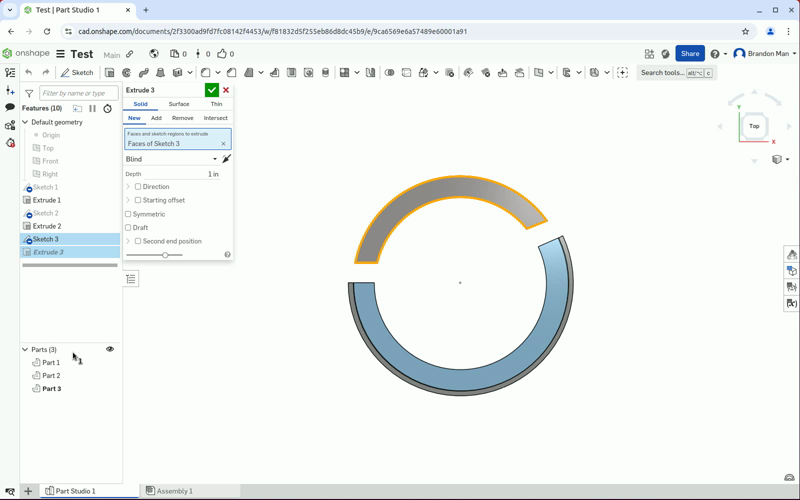
mouse_move(143, 106)
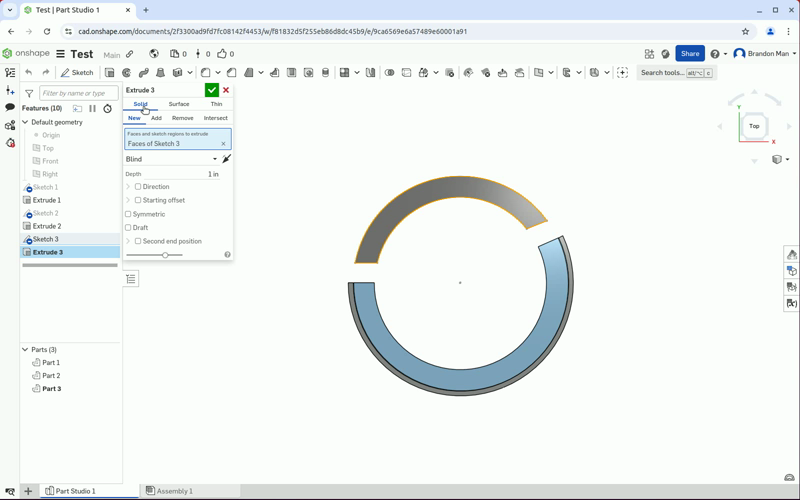
click(143, 106)
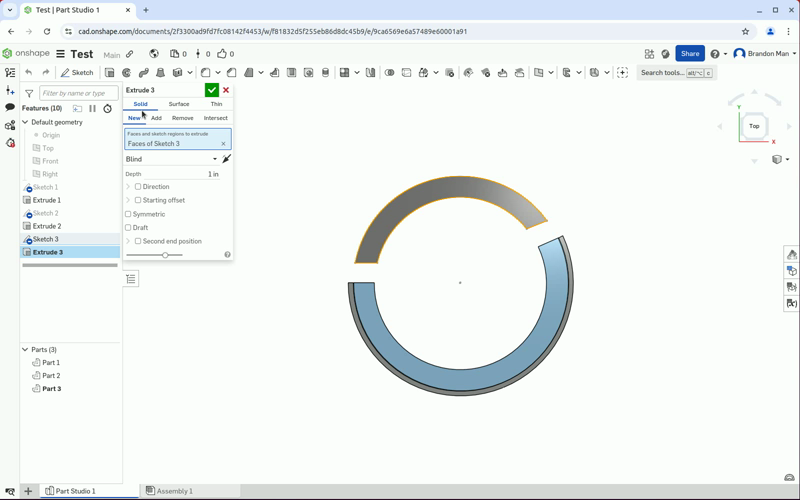
mouse_move(137, 120)
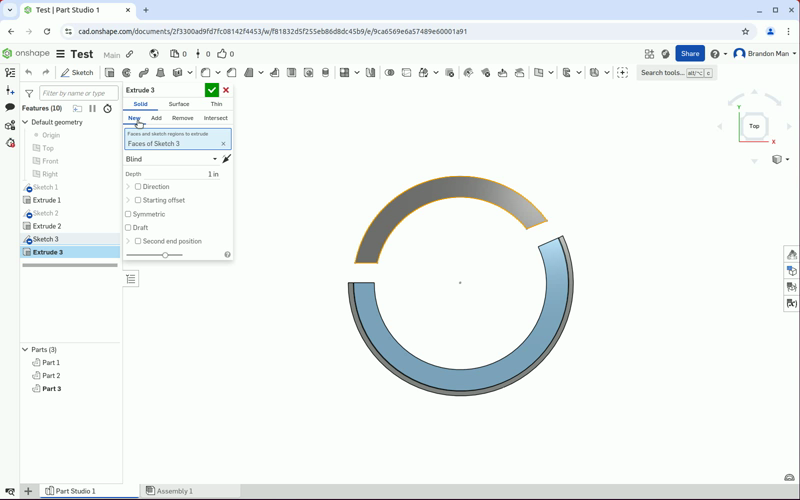
click(137, 120)
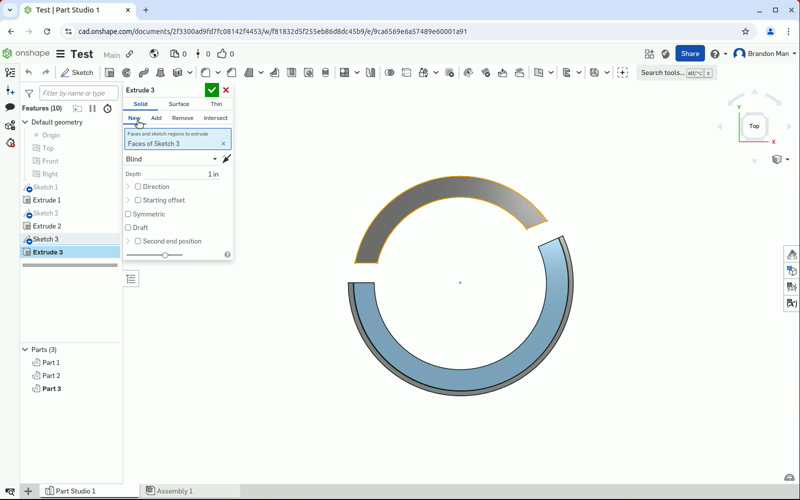
key(tab, 4)
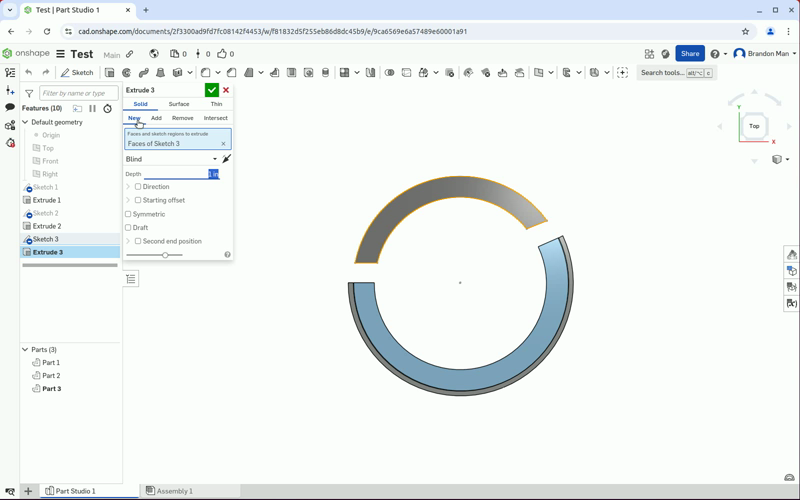
text(-19.016)
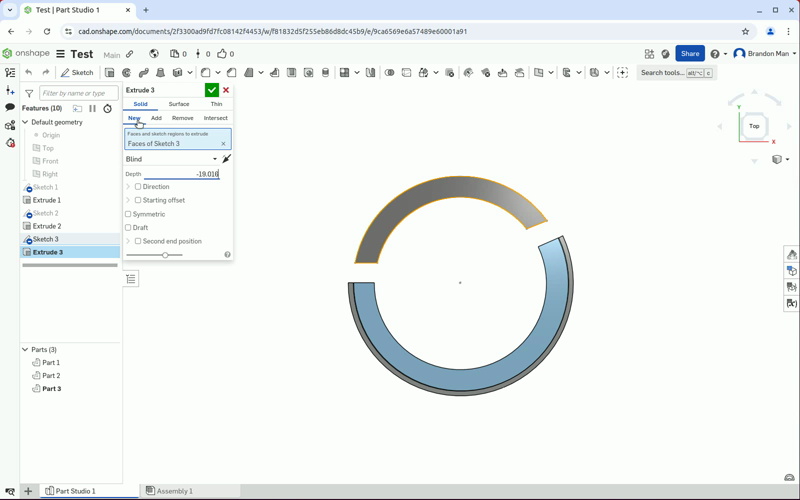
key(enter)
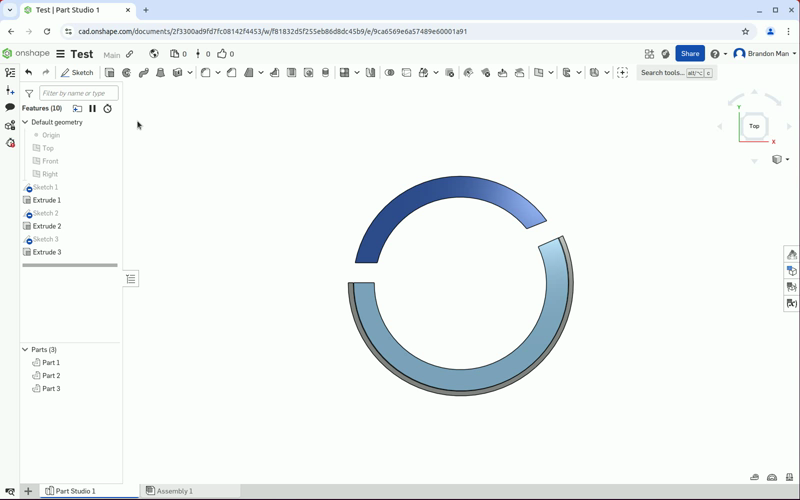
key(shift+h)
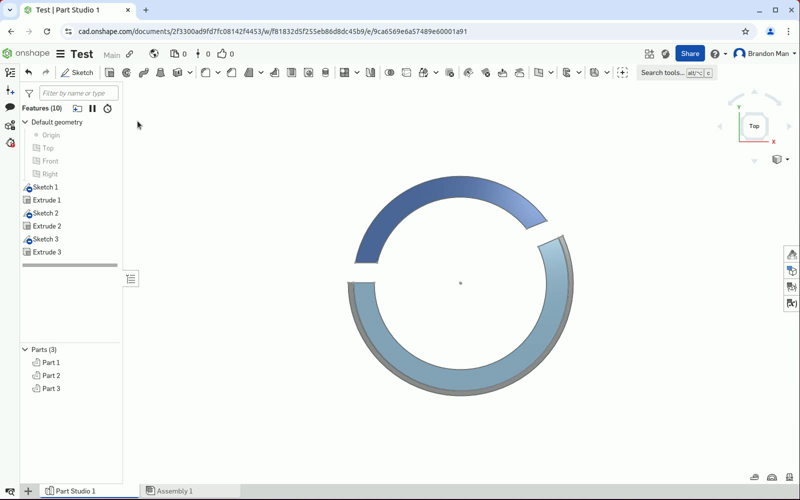
key(shift+h)
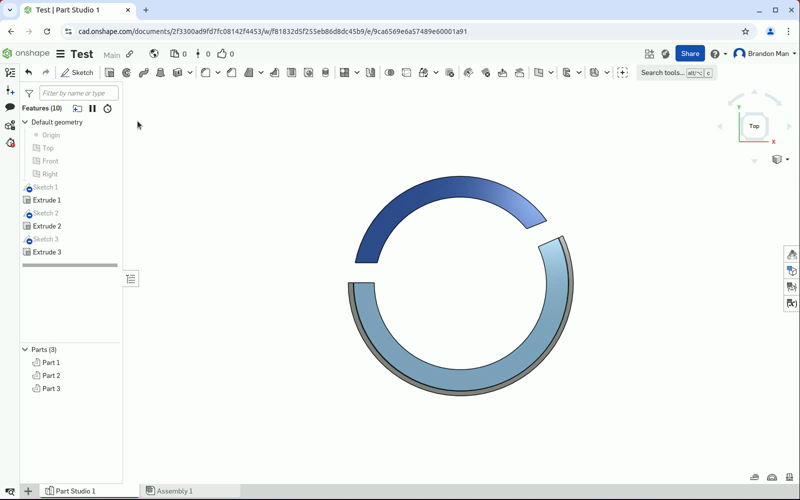
mouse_move(73, 189)
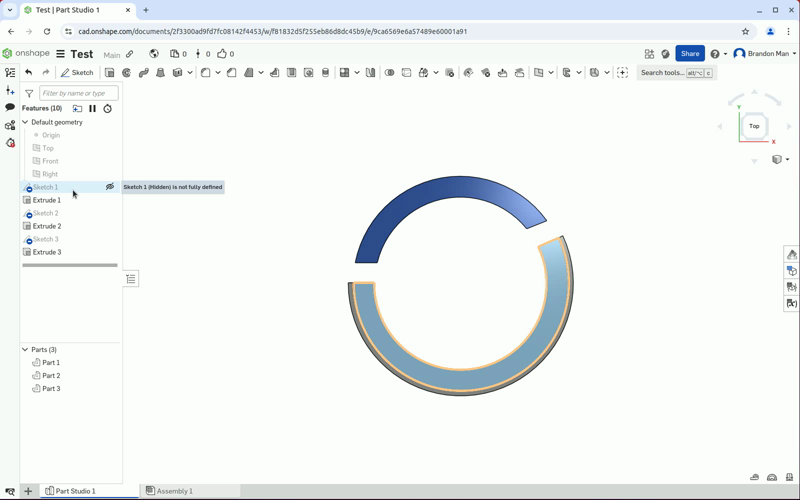
click(73, 189)
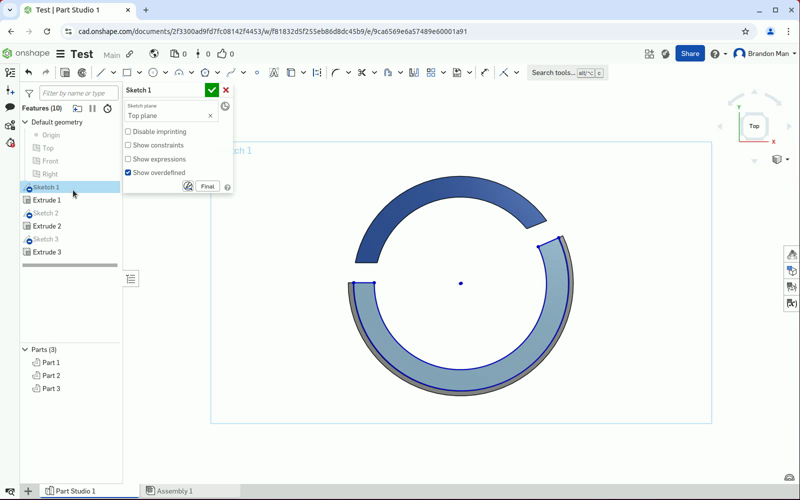
mouse_move(229, 92)
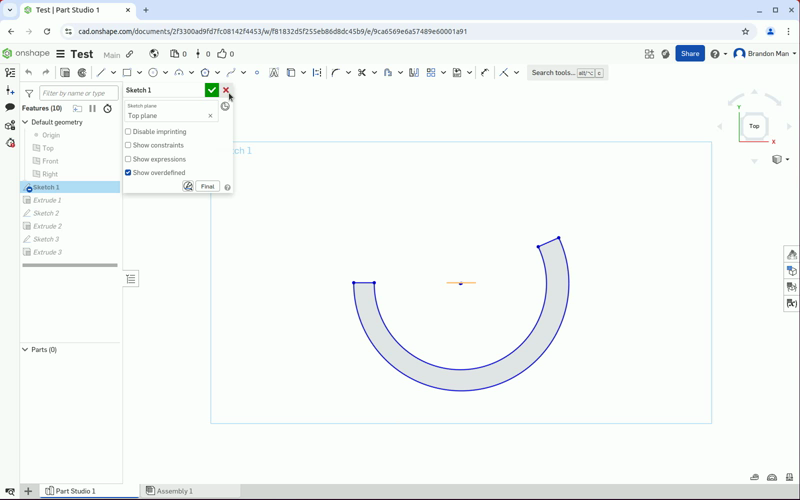
click(229, 92)
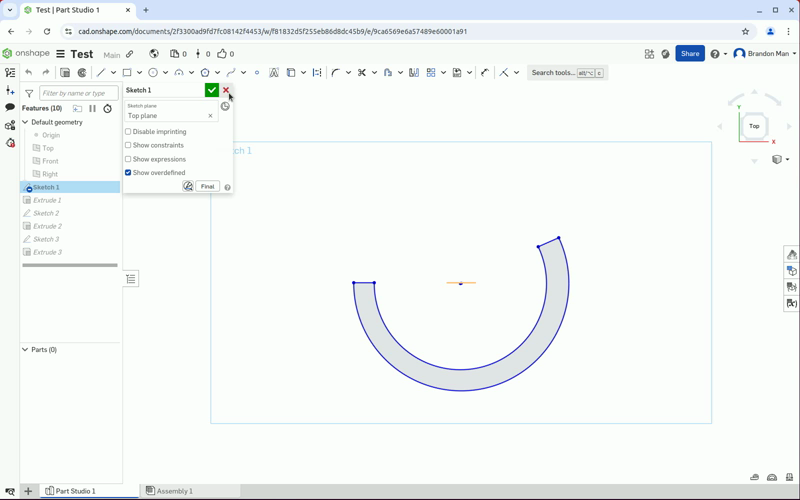
key(shift+s)
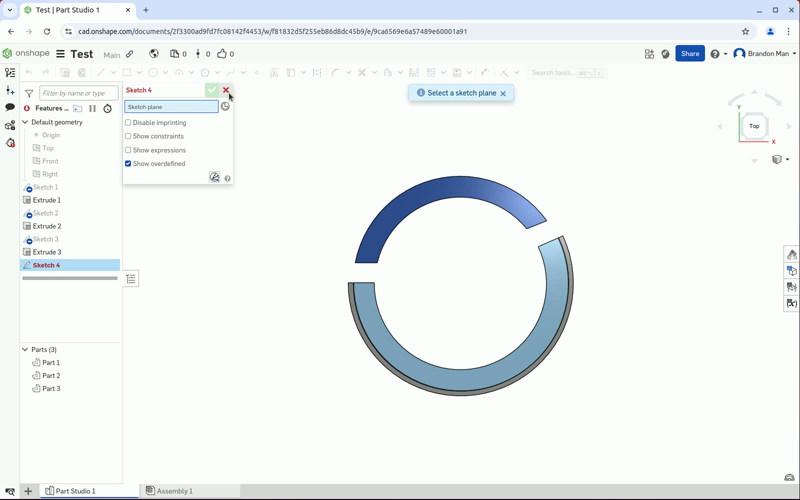
mouse_move(73, 150)
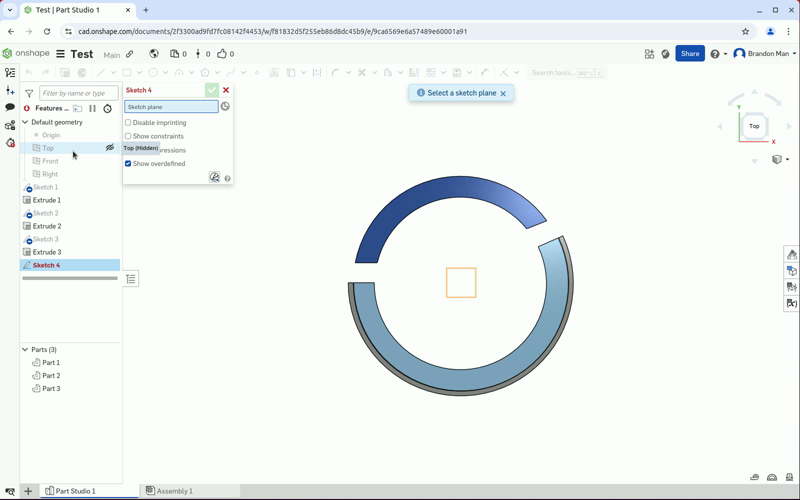
click(73, 150)
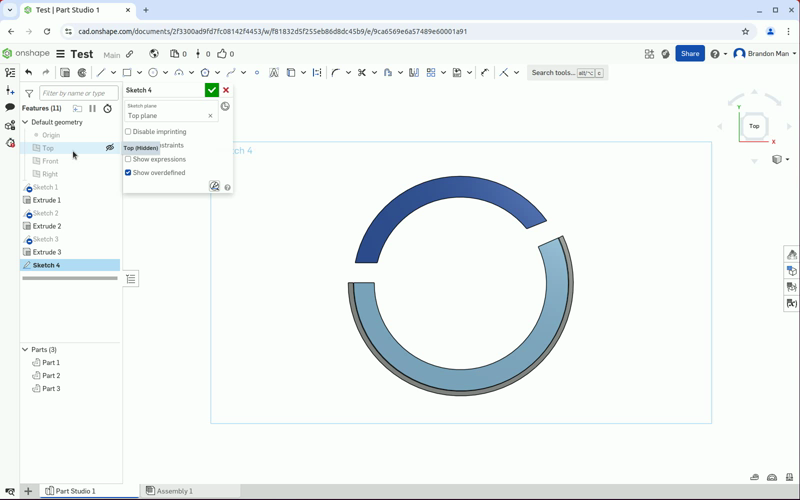
mouse_move(73, 352)
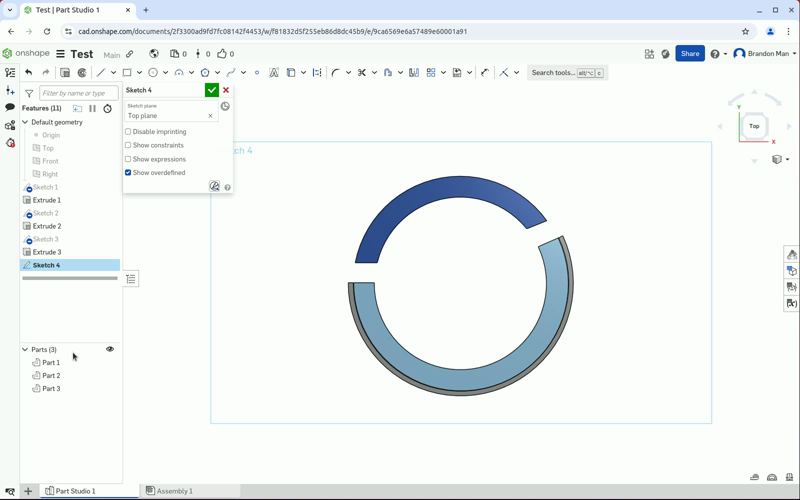
key(y)
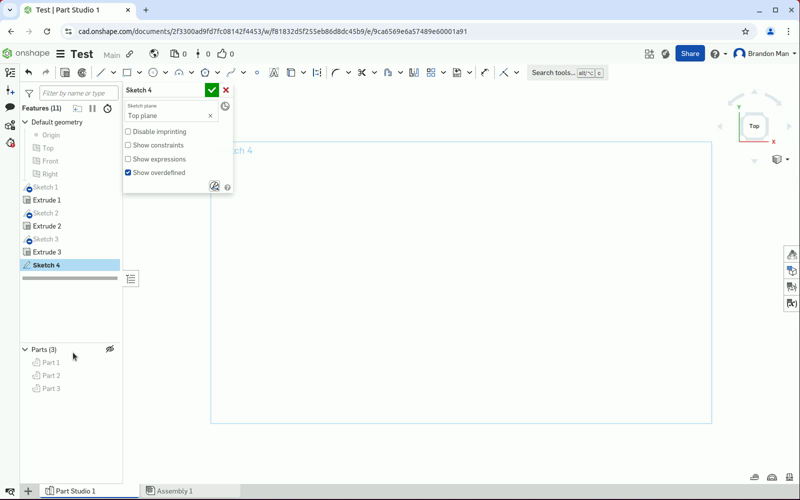
key(l)
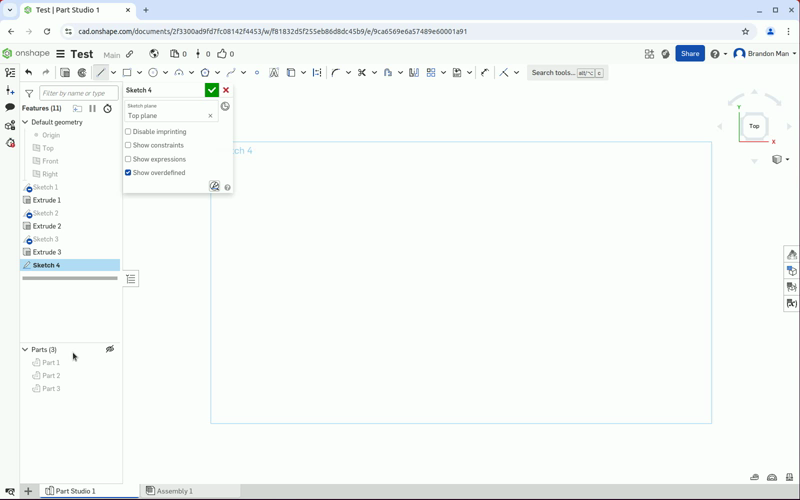
key_down(shift)
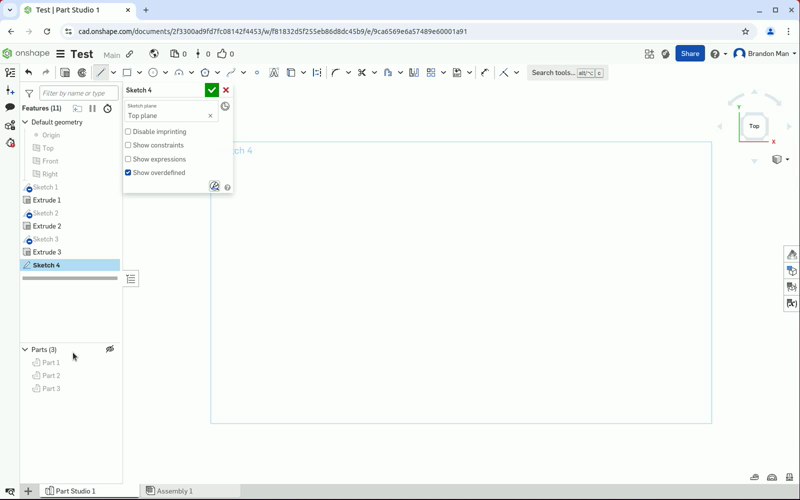
mouse_move(350, 262)
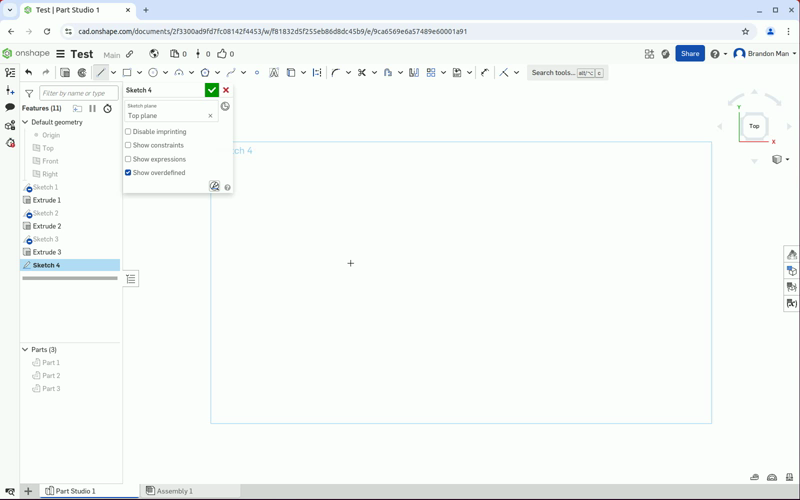
click(350, 262)
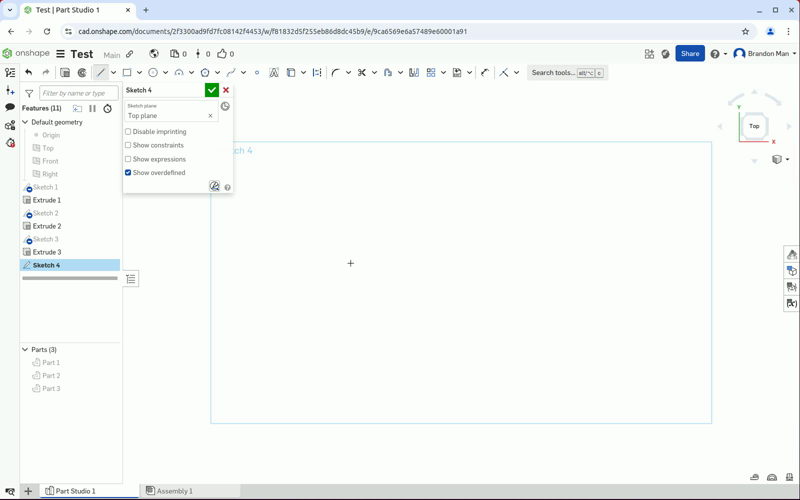
key_up(shift)
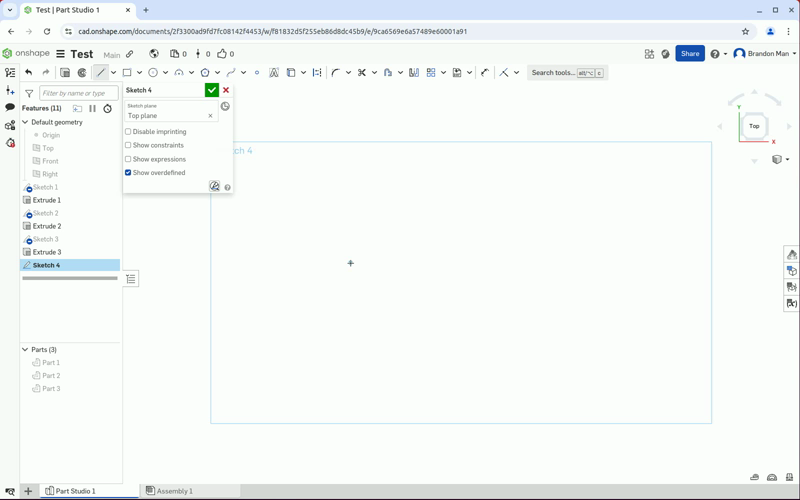
key_down(shift)
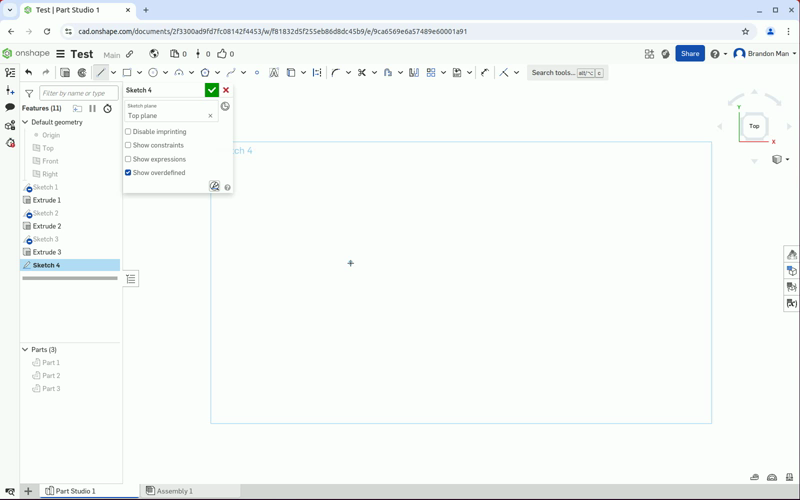
mouse_move(380, 262)
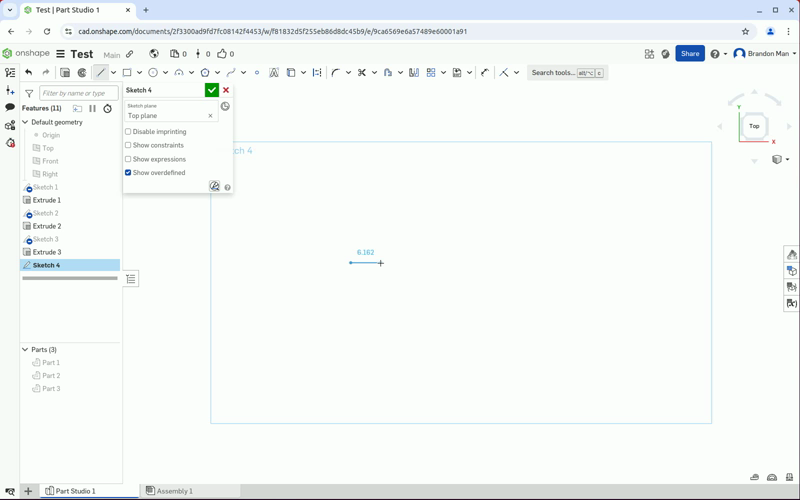
mouse_move(356, 262)
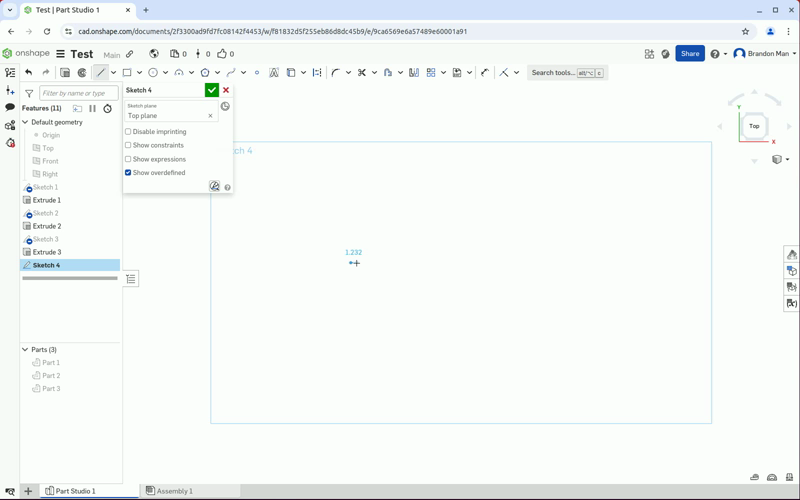
scroll(6)
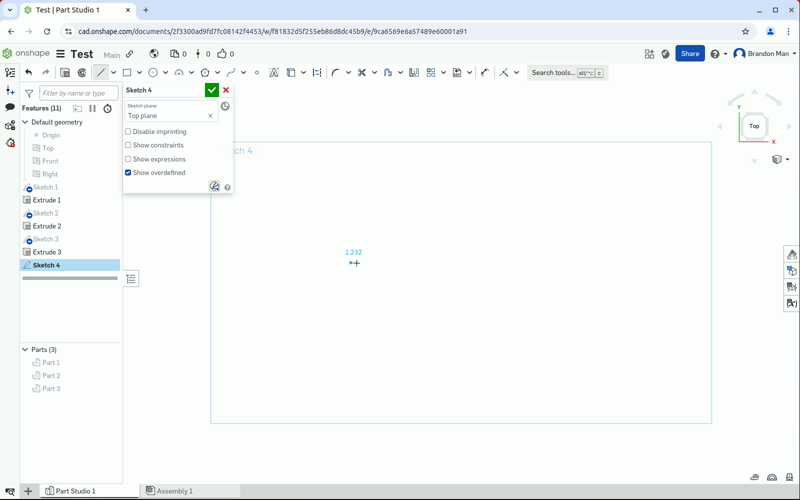
scroll(6)
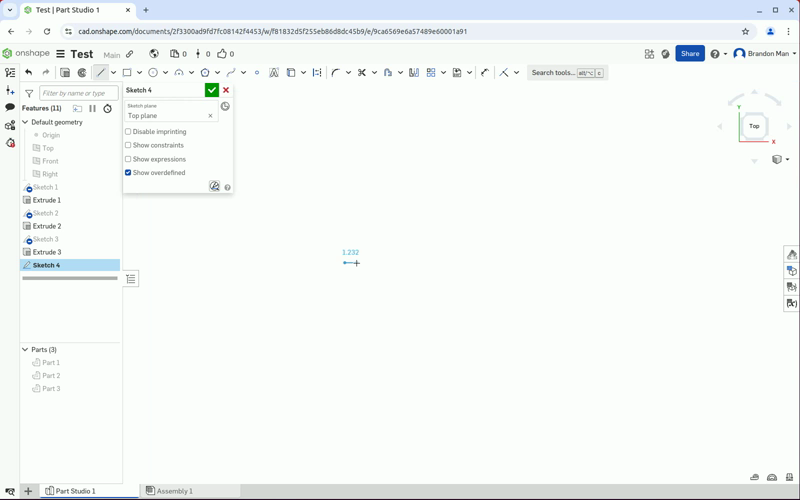
scroll(6)
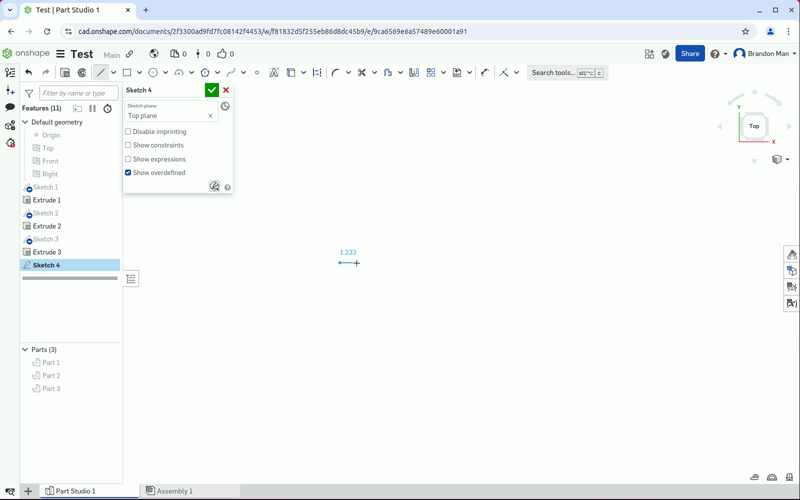
scroll(6)
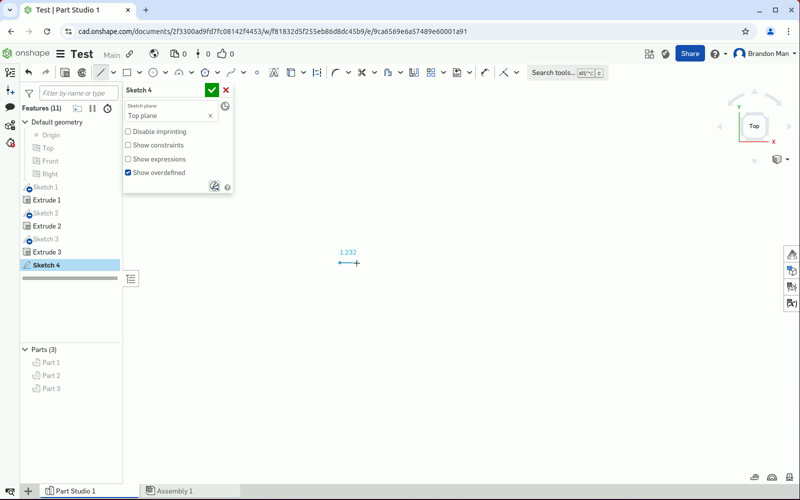
scroll(6)
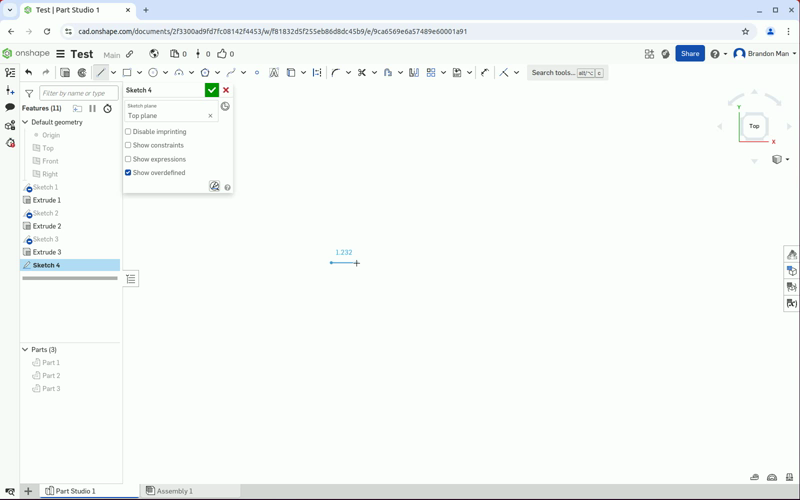
scroll(6)
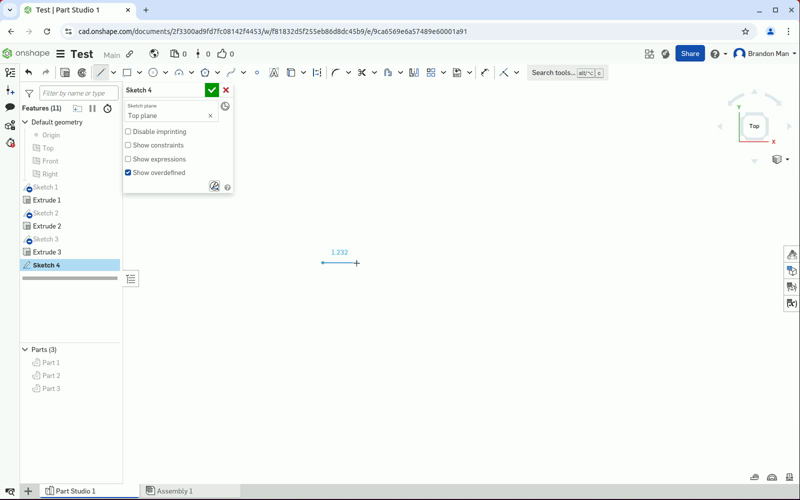
scroll(6)
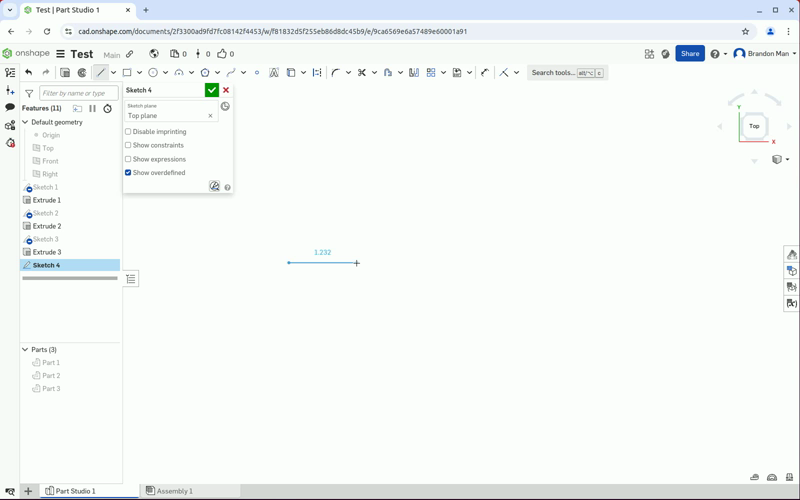
click(356, 262)
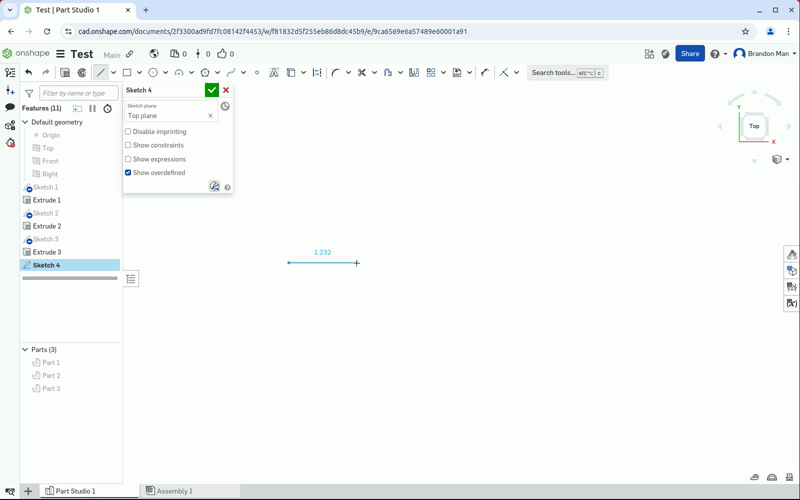
scroll(-6)
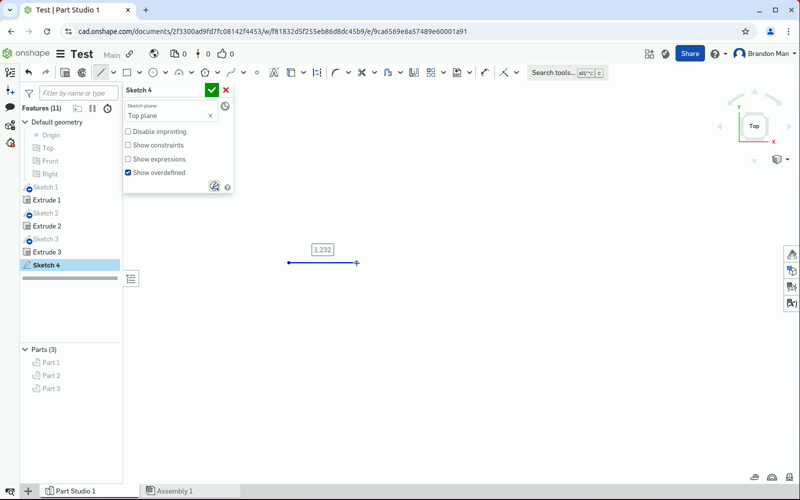
scroll(-6)
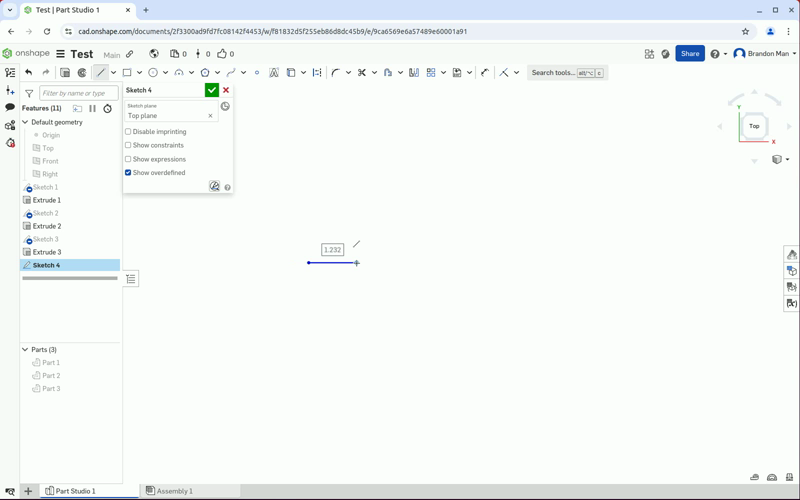
scroll(-6)
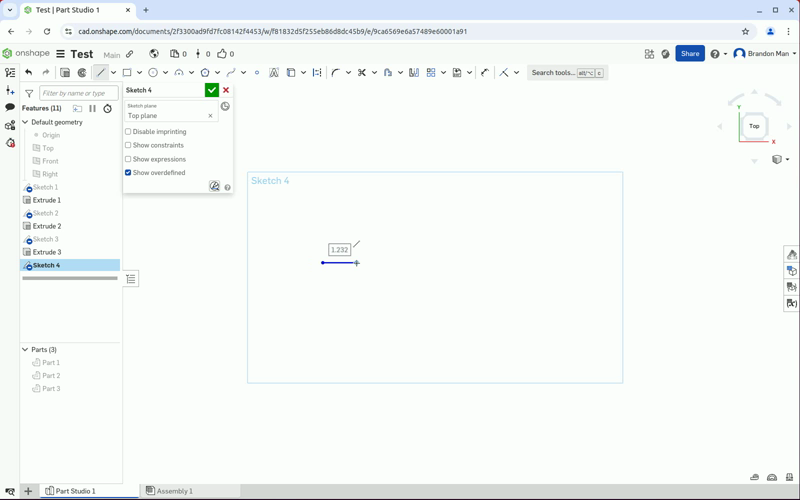
scroll(-6)
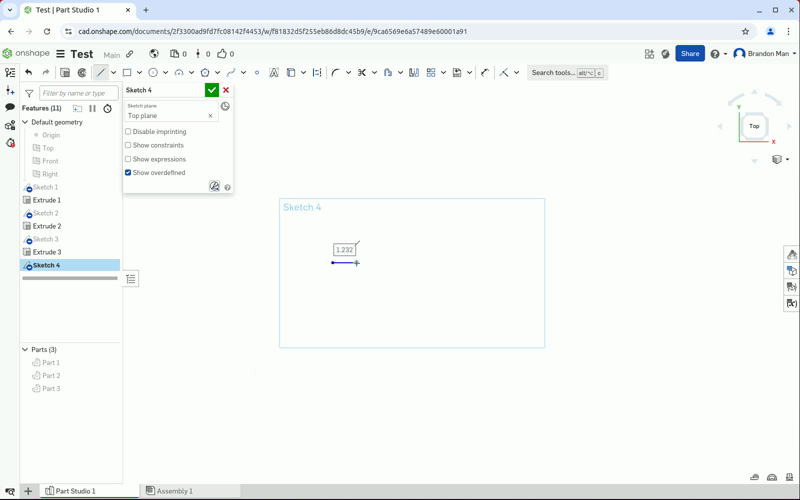
scroll(-6)
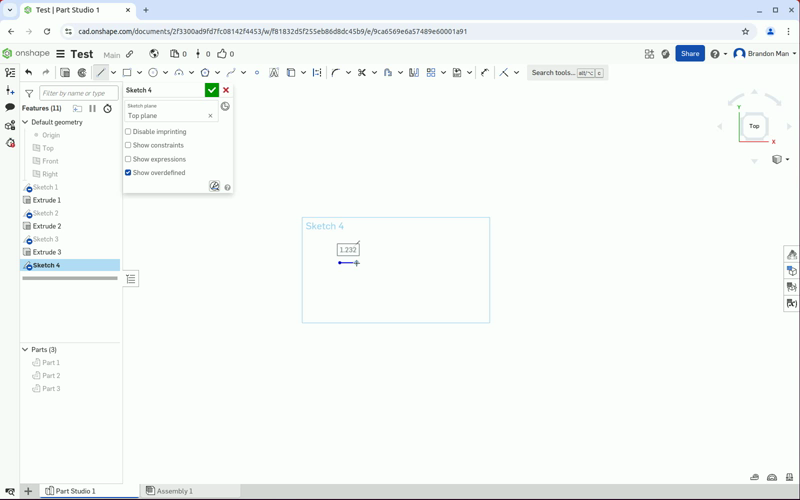
scroll(-6)
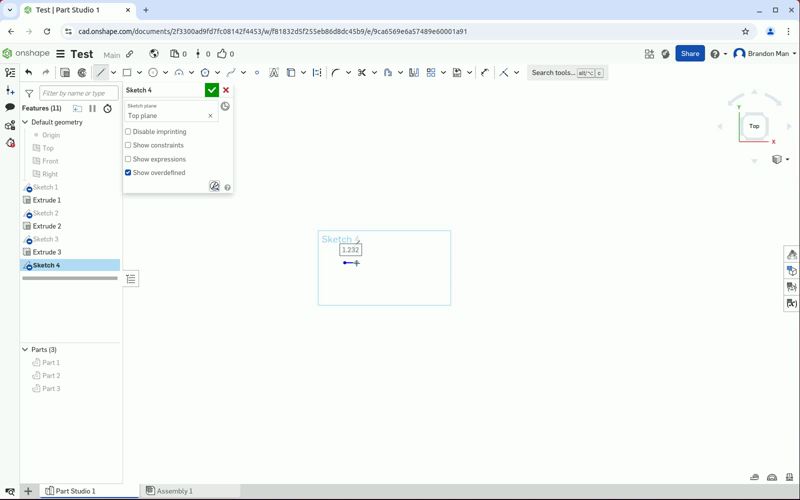
scroll(-6)
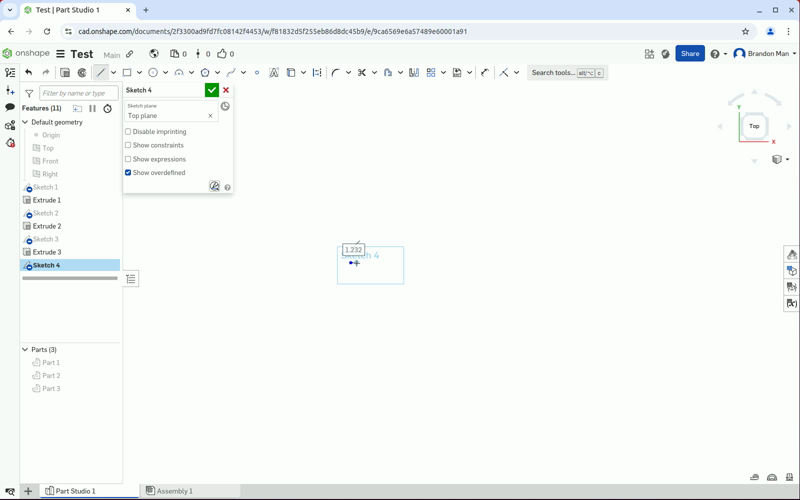
key_up(shift)
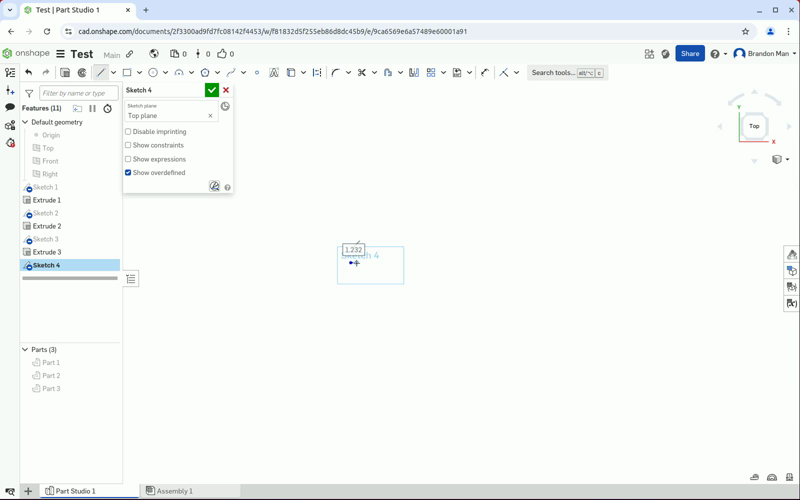
key(esc)
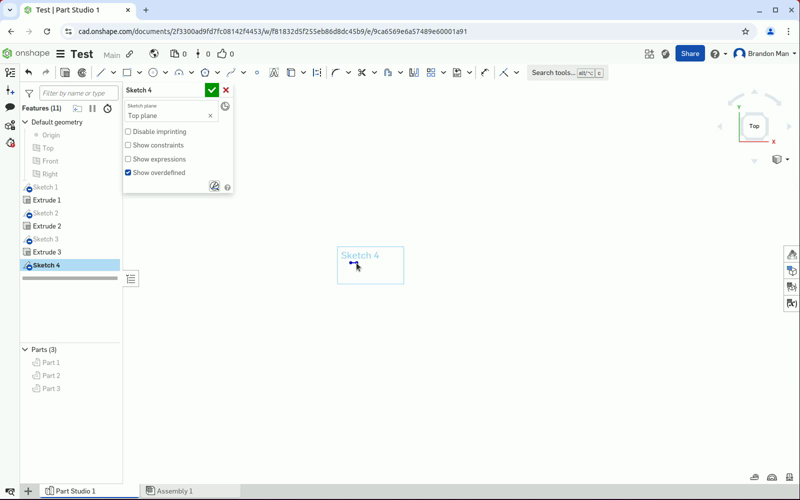
key(a)
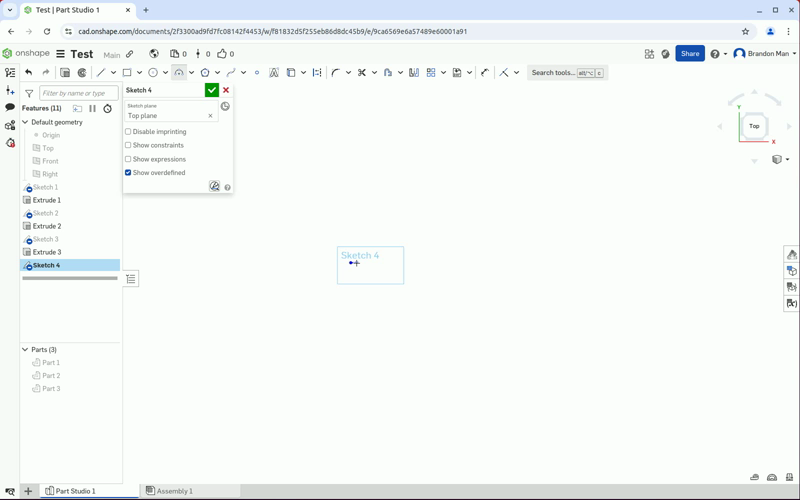
mouse_move(356, 262)
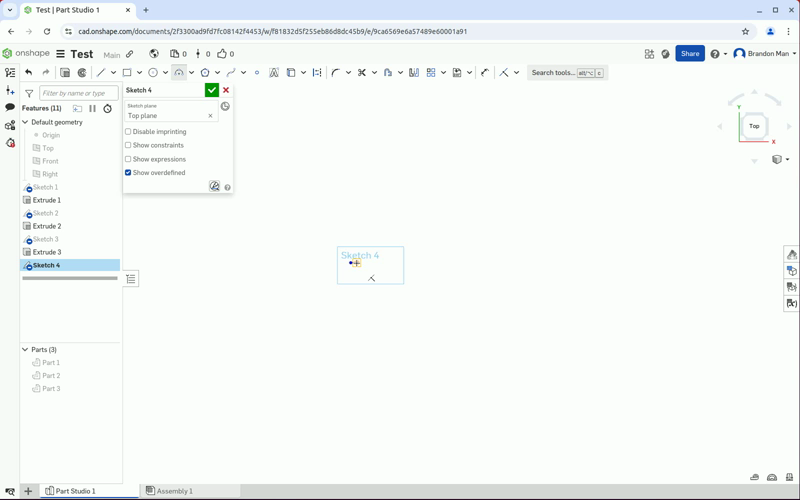
click(356, 262)
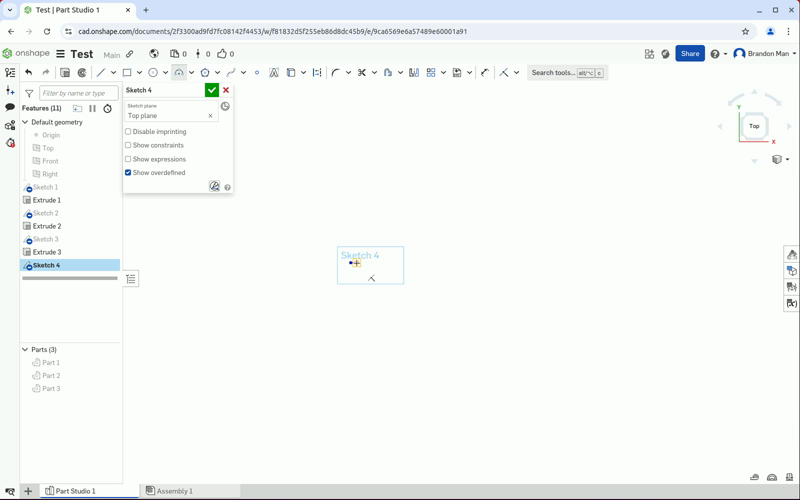
key_down(shift)
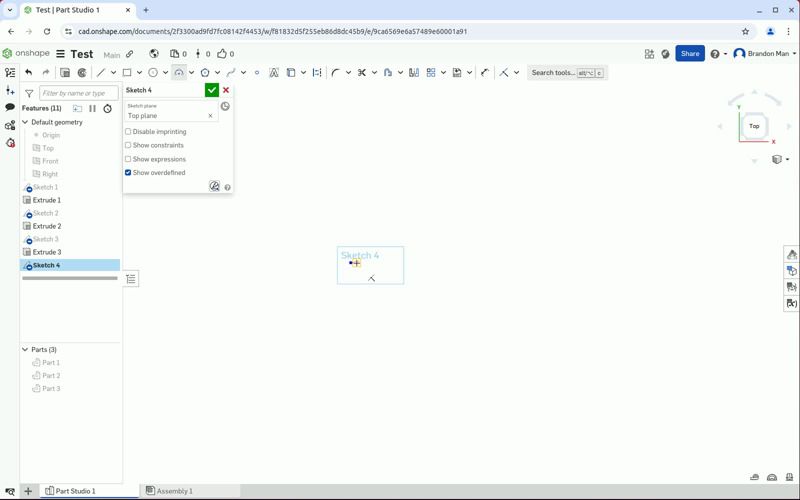
mouse_move(548, 220)
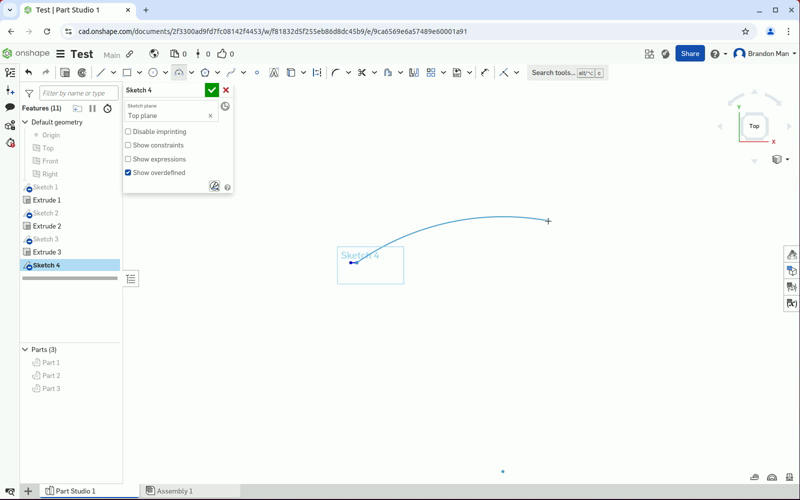
click(548, 220)
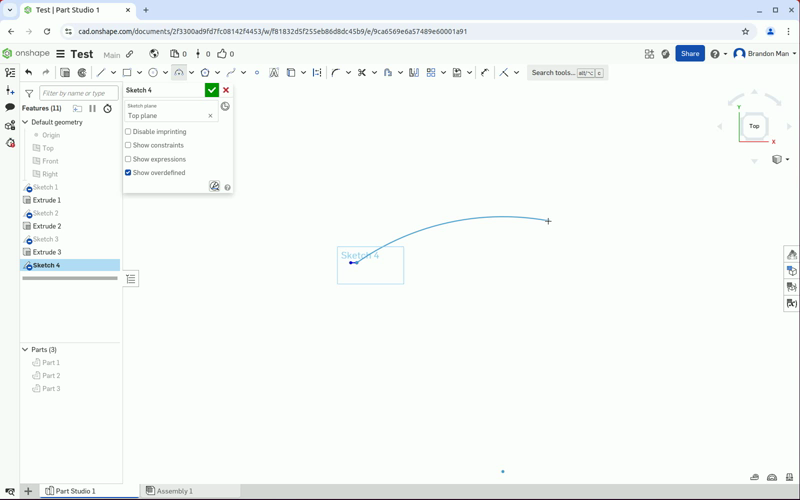
mouse_move(438, 178)
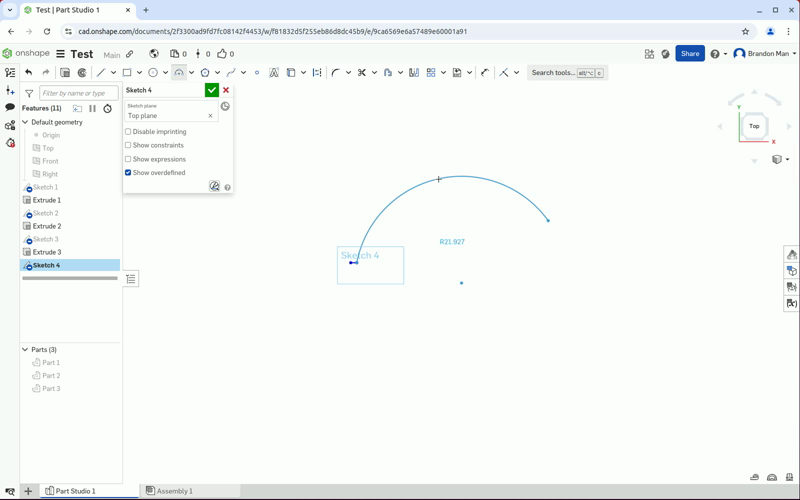
click(438, 178)
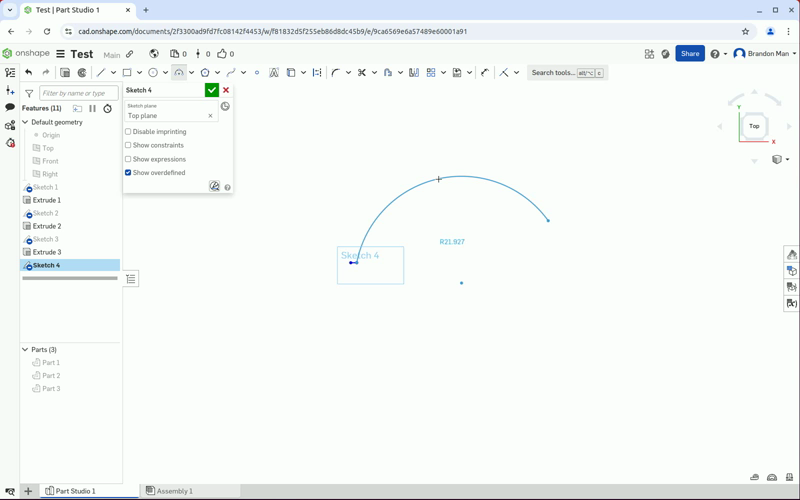
key_up(shift)
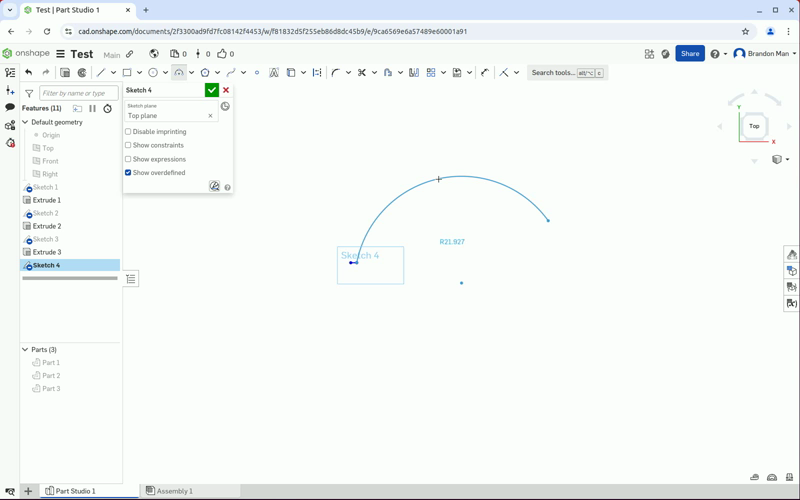
key(esc)
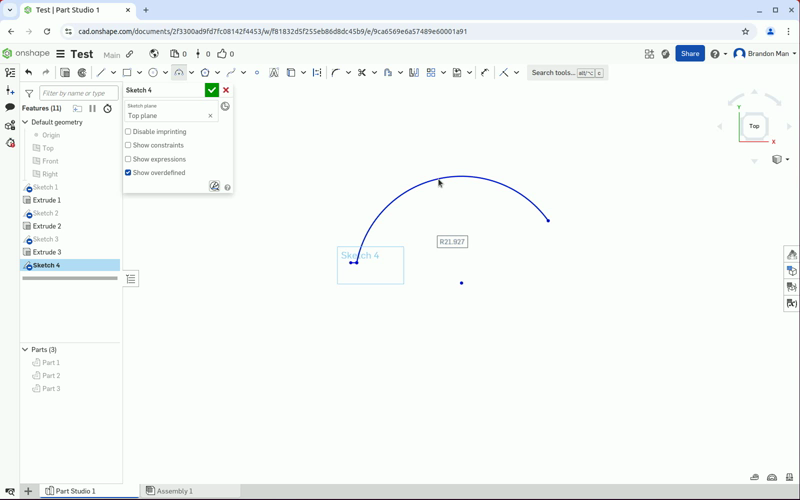
key(l)
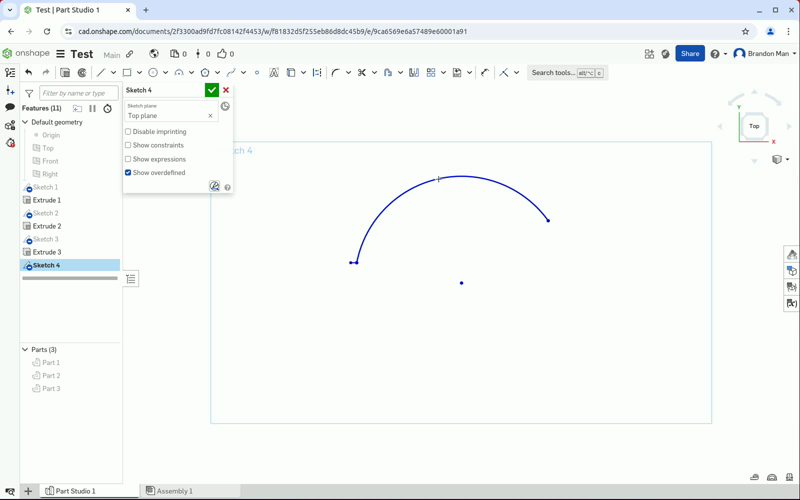
mouse_move(548, 220)
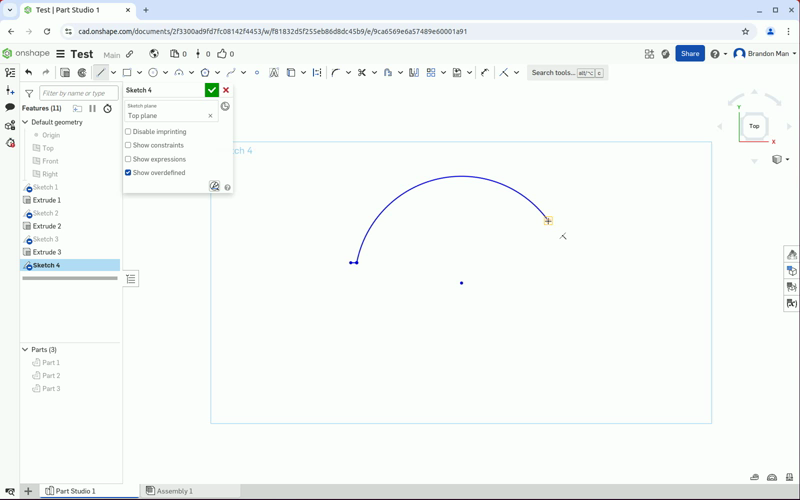
click(548, 220)
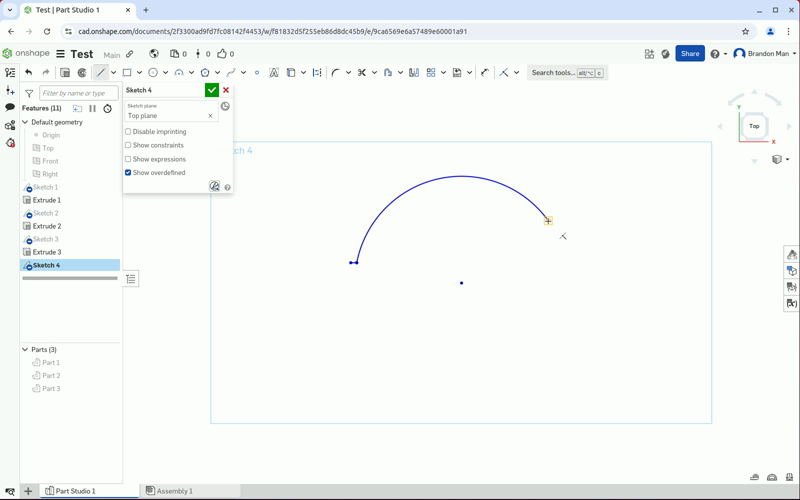
key_down(shift)
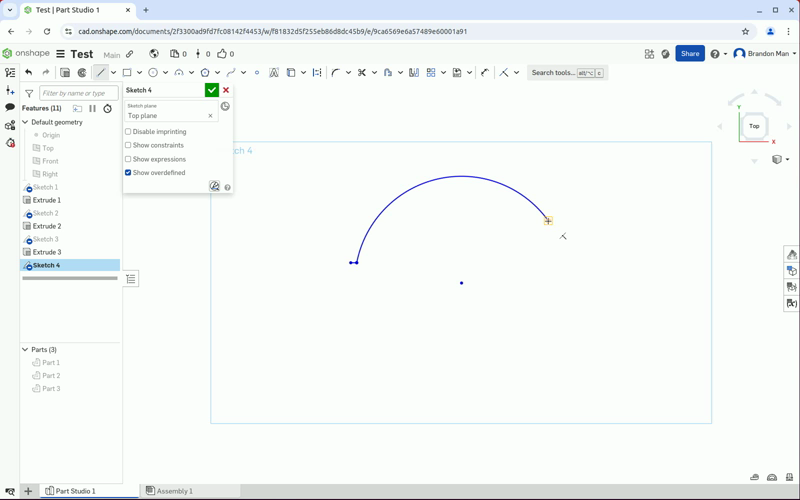
mouse_move(578, 220)
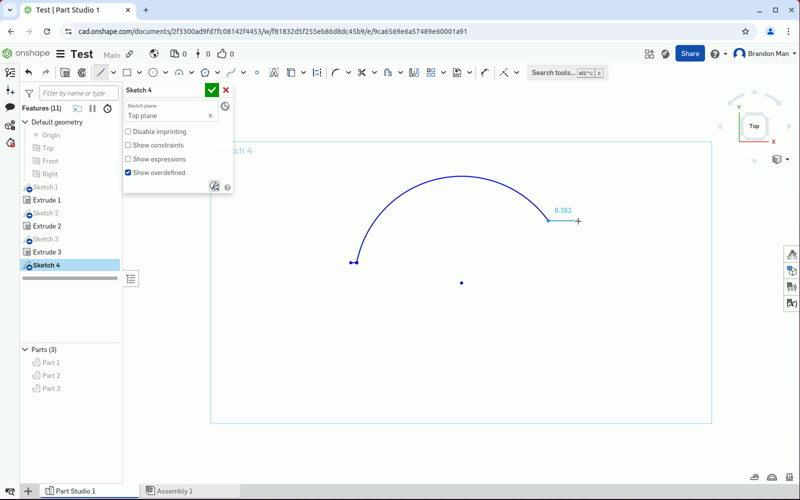
mouse_move(552, 218)
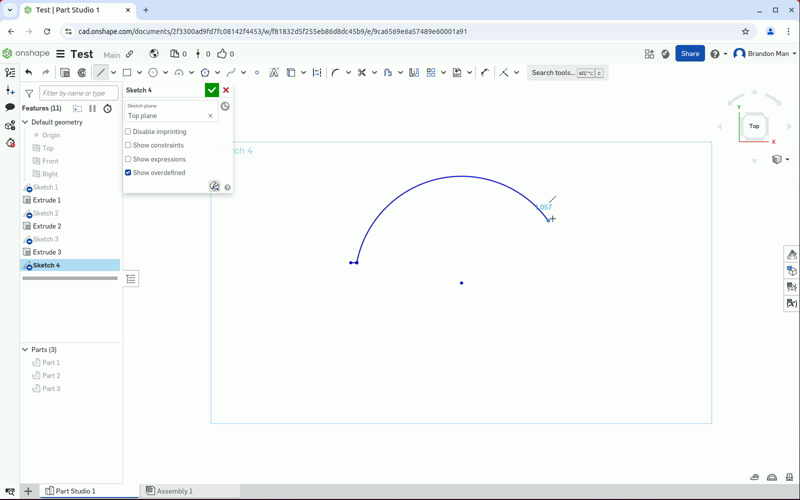
scroll(6)
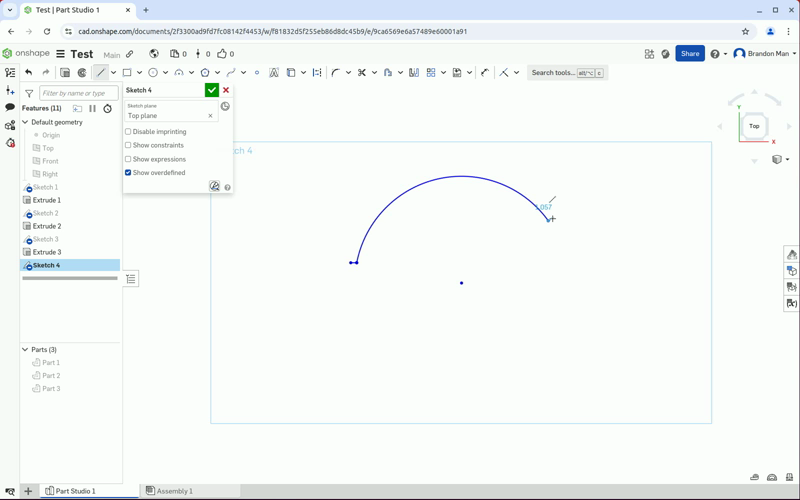
scroll(6)
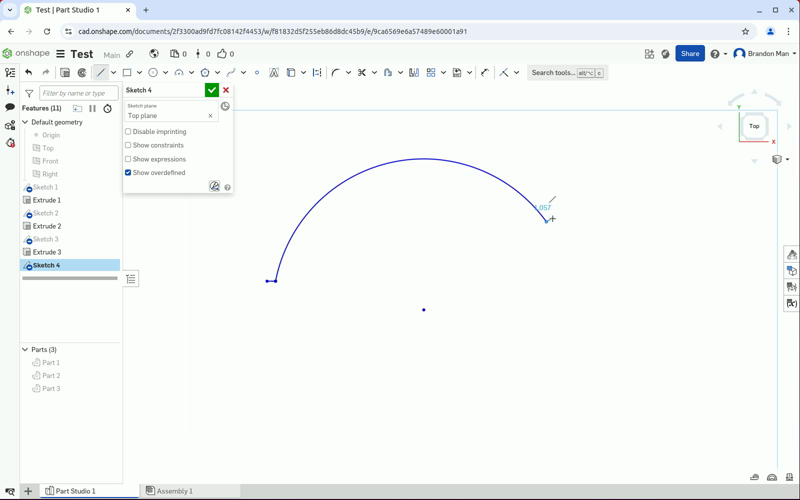
scroll(6)
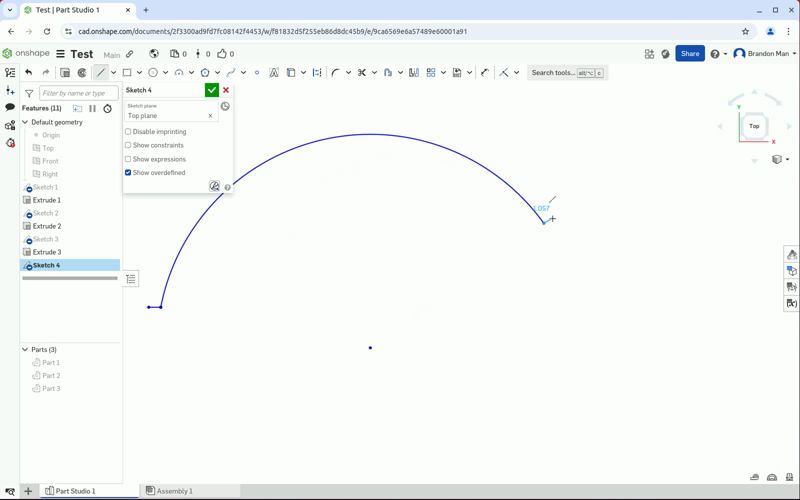
scroll(6)
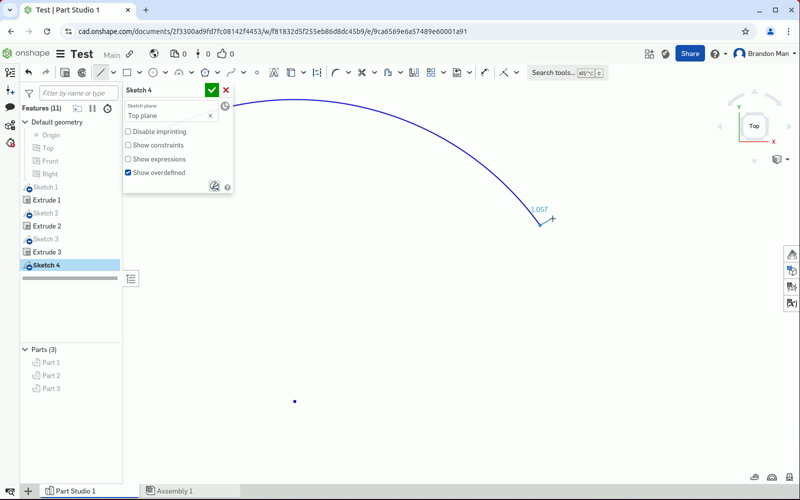
scroll(6)
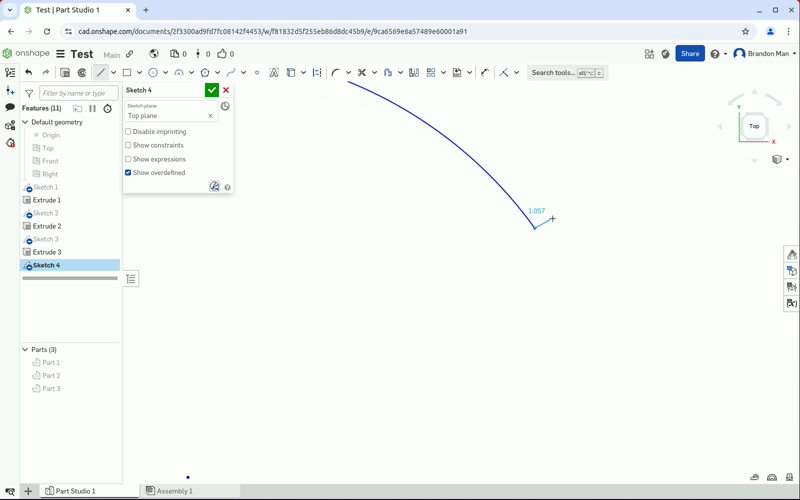
scroll(6)
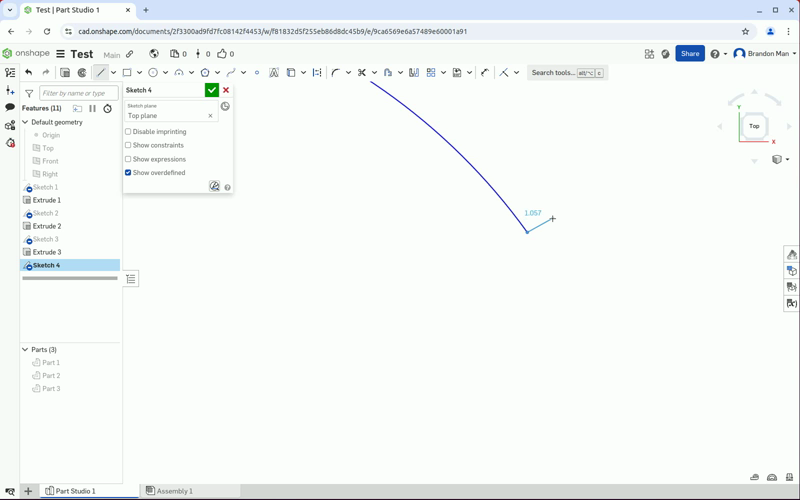
scroll(6)
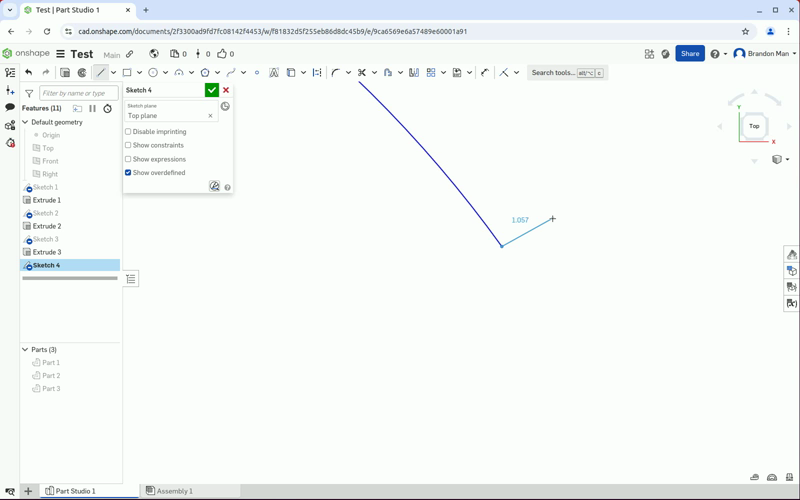
click(552, 218)
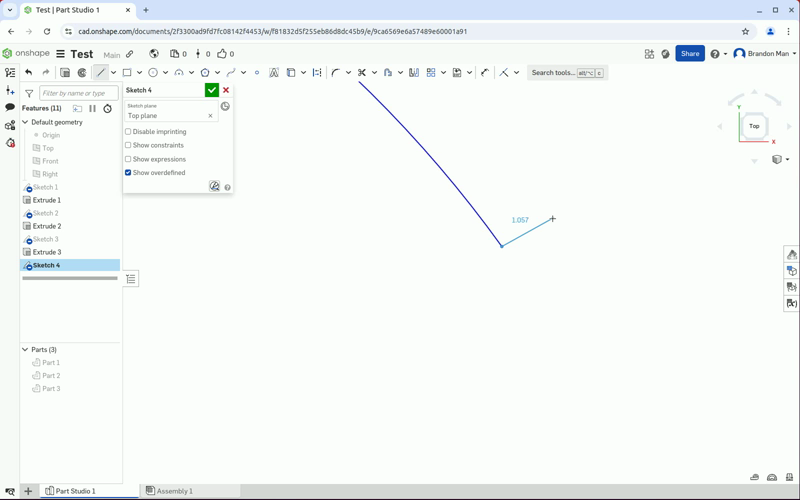
scroll(-6)
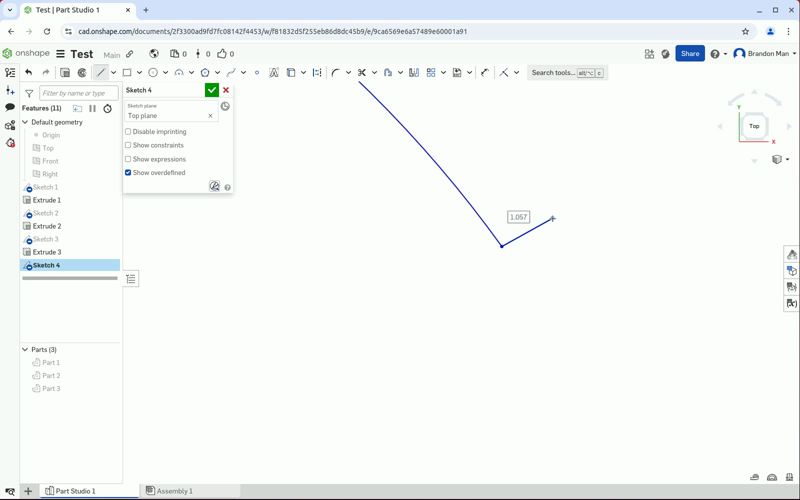
scroll(-6)
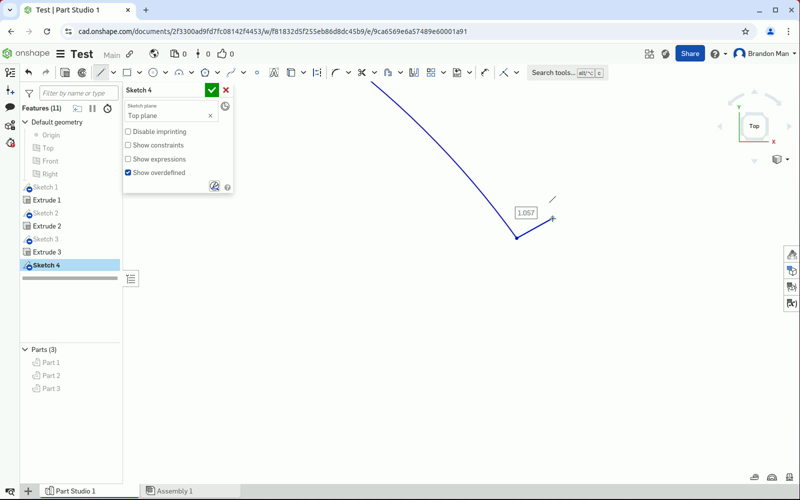
scroll(-6)
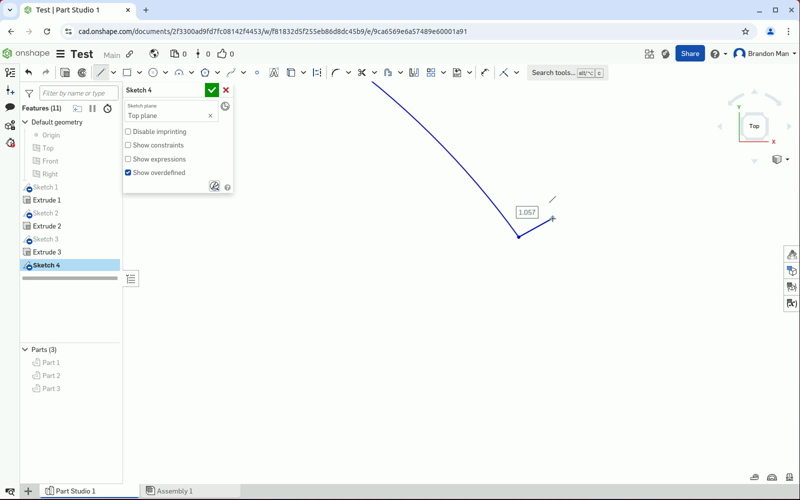
scroll(-6)
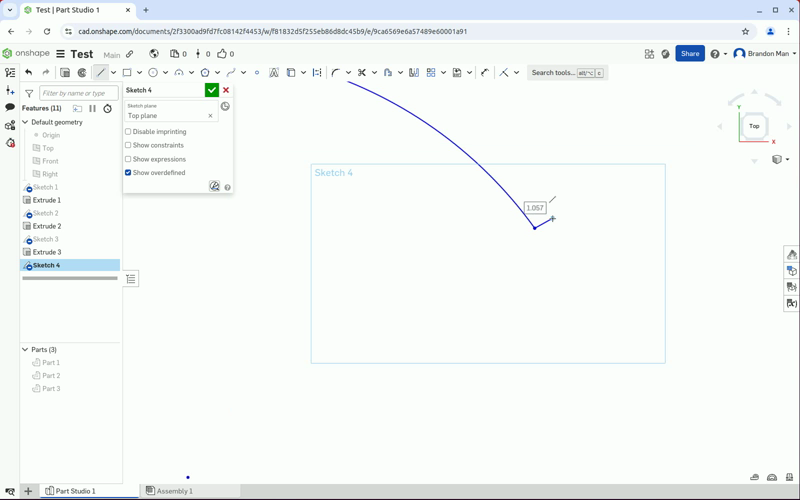
scroll(-6)
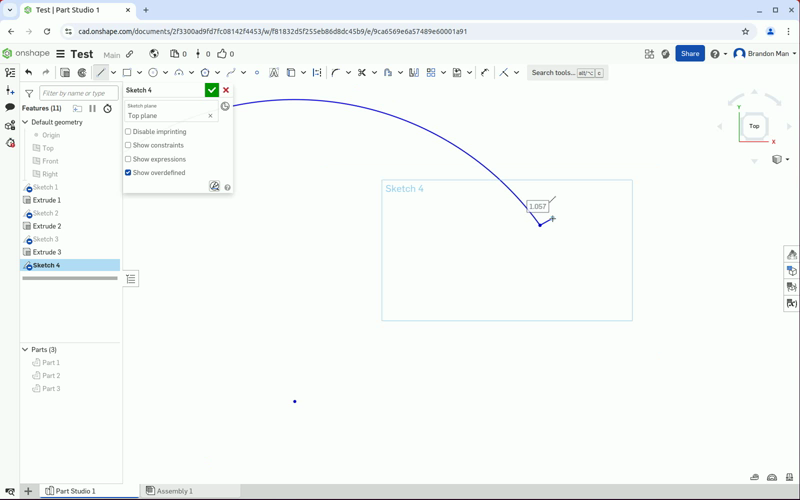
scroll(-6)
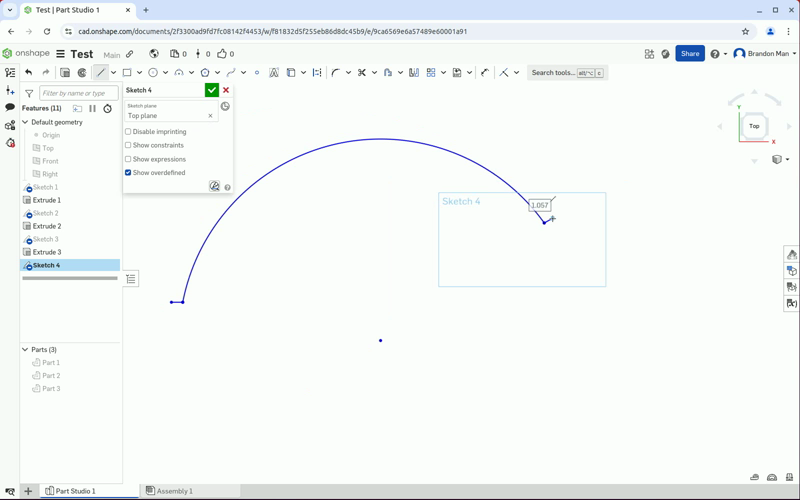
scroll(-6)
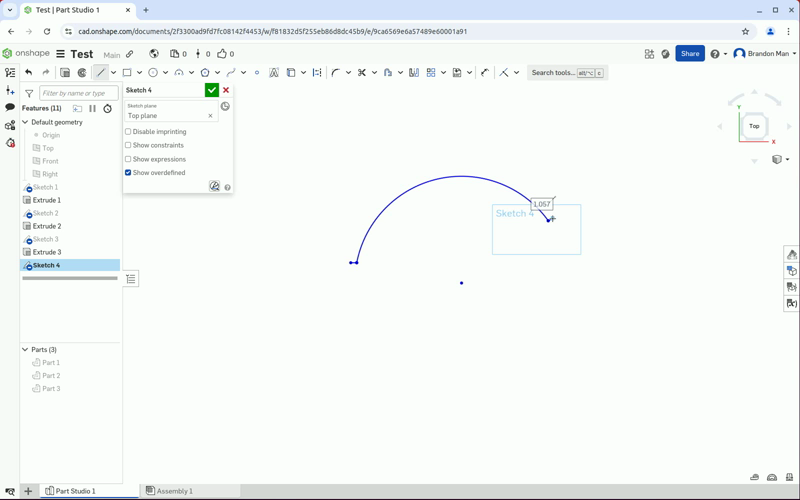
key_up(shift)
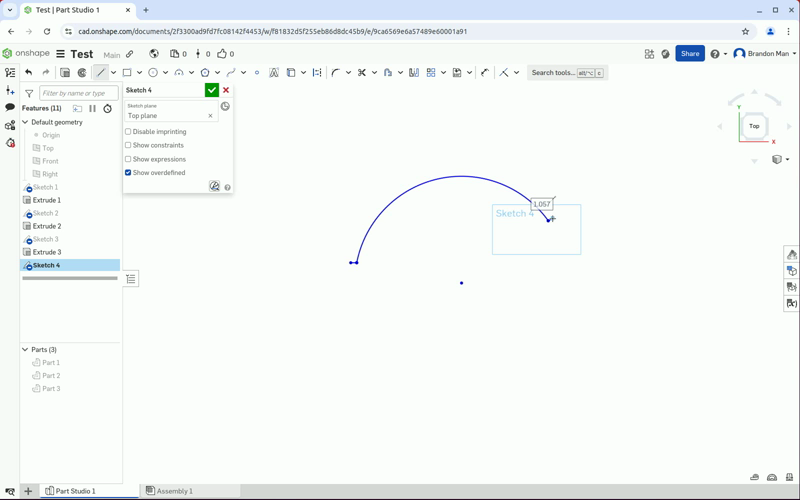
key(esc)
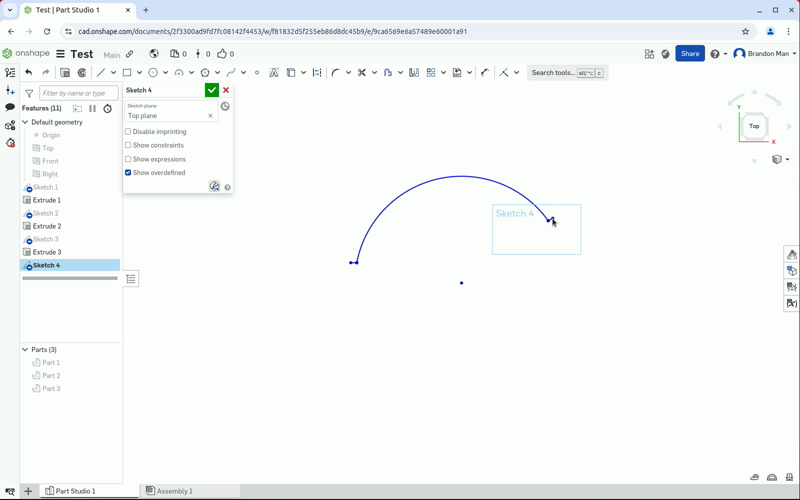
key(a)
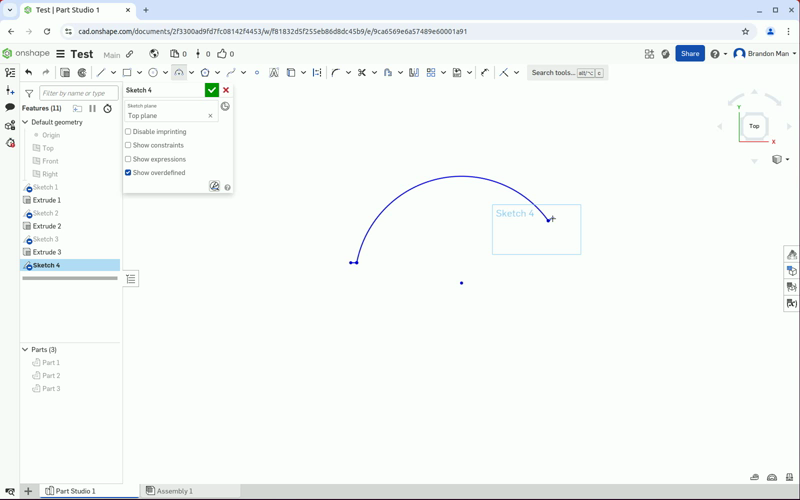
mouse_move(552, 218)
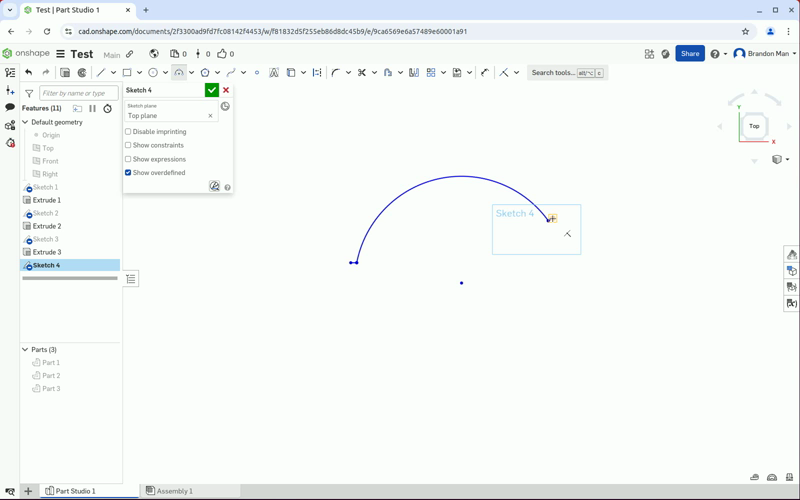
click(552, 218)
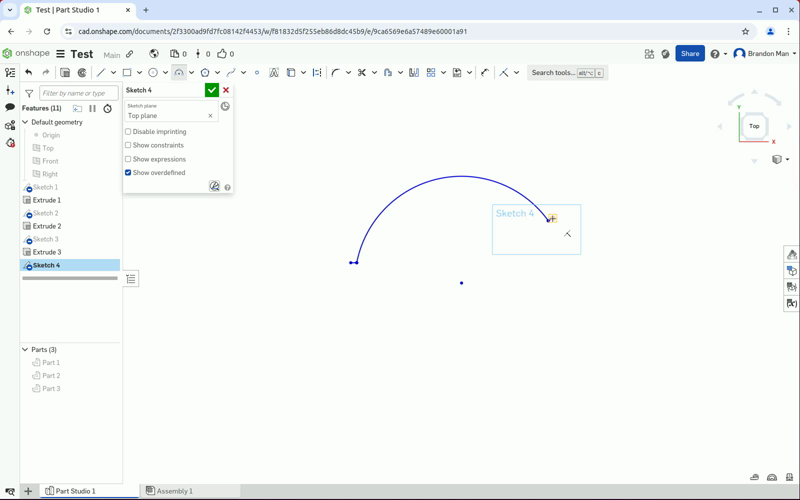
mouse_move(350, 262)
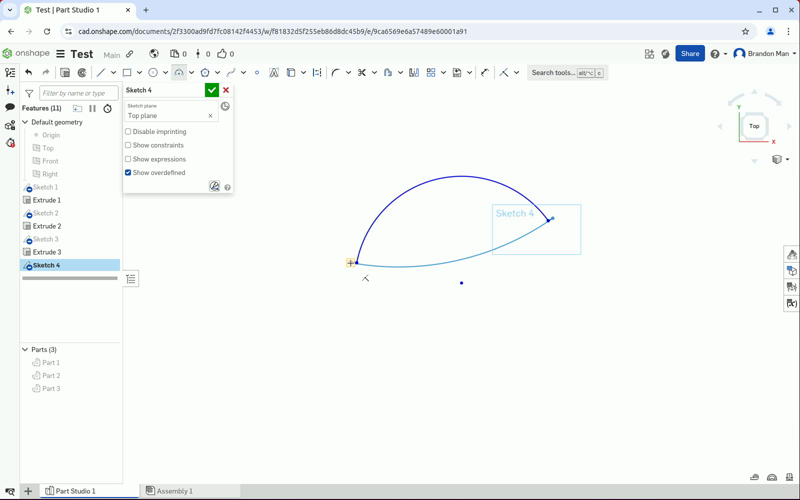
click(350, 262)
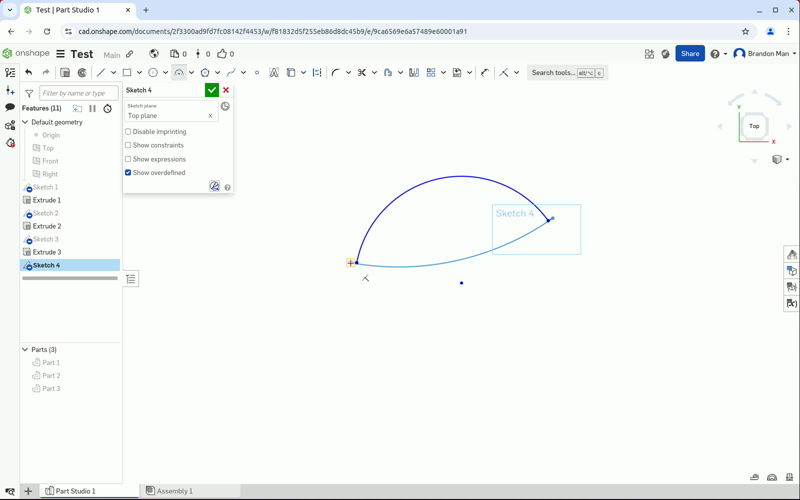
key_down(shift)
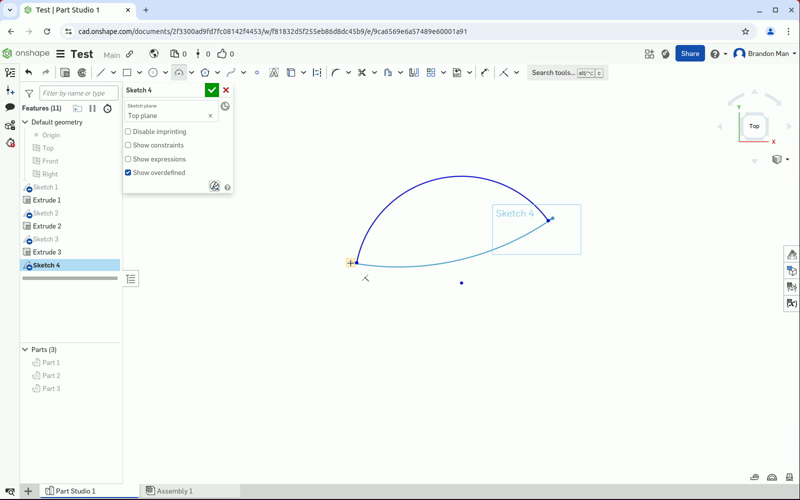
mouse_move(436, 173)
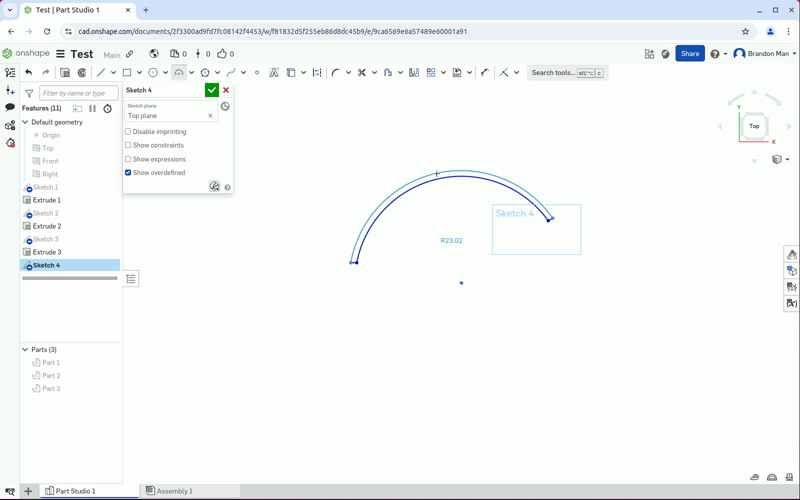
click(436, 173)
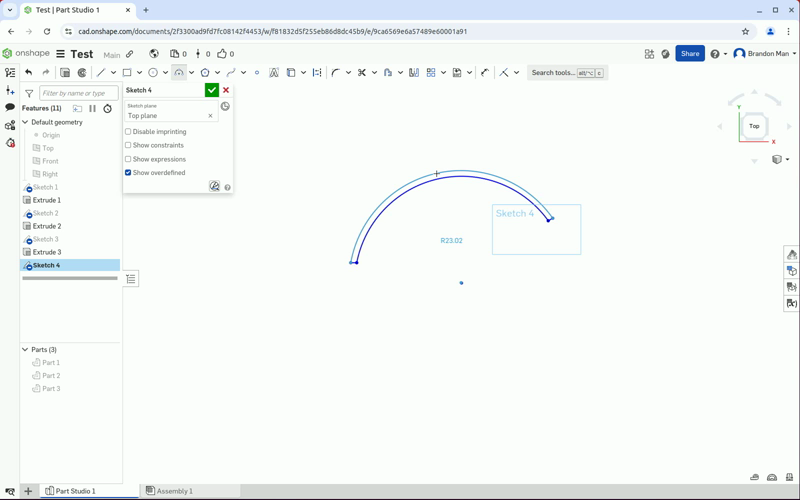
key_up(shift)
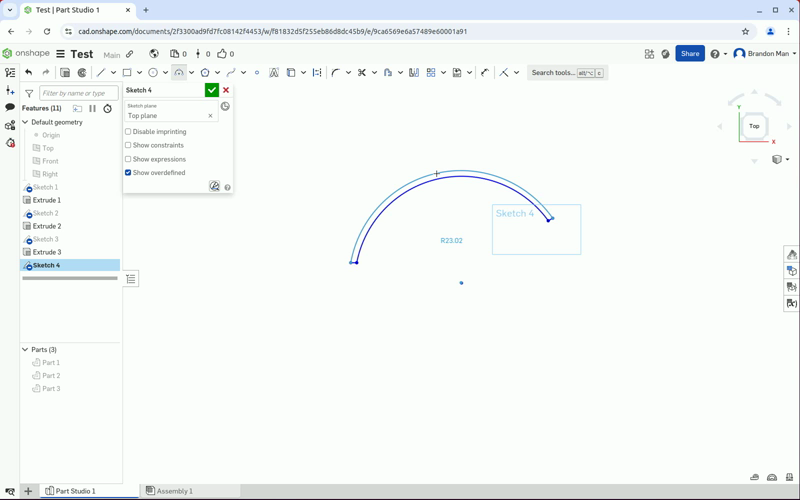
key(esc)
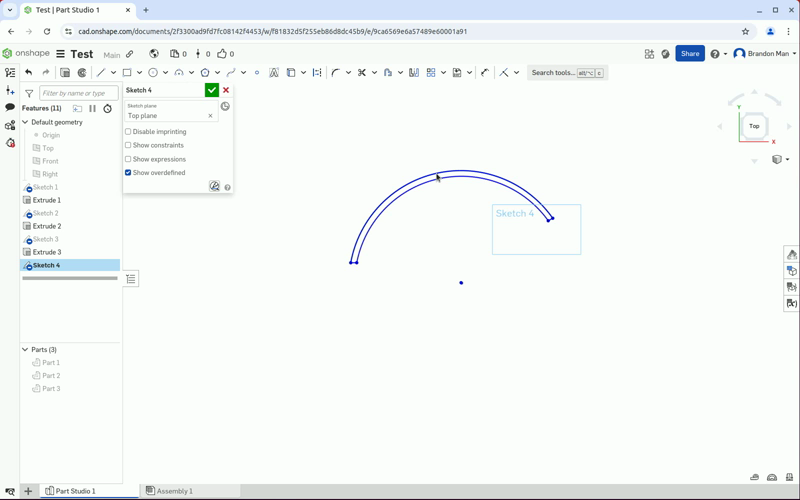
mouse_move(422, 179)
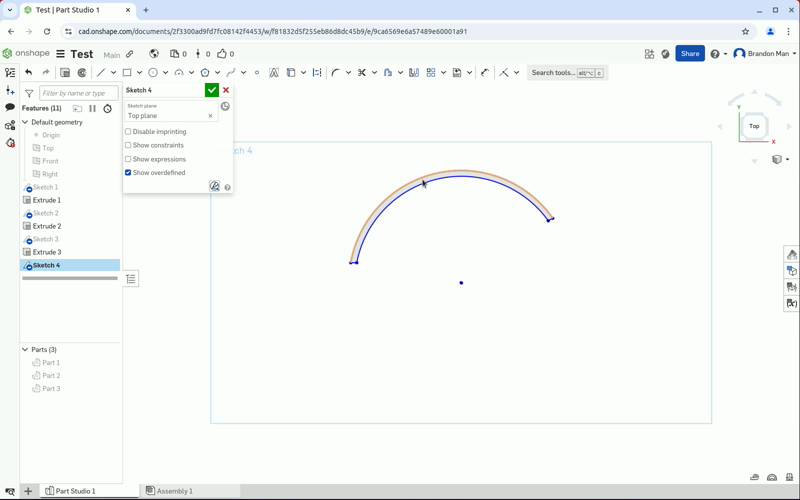
scroll(6)
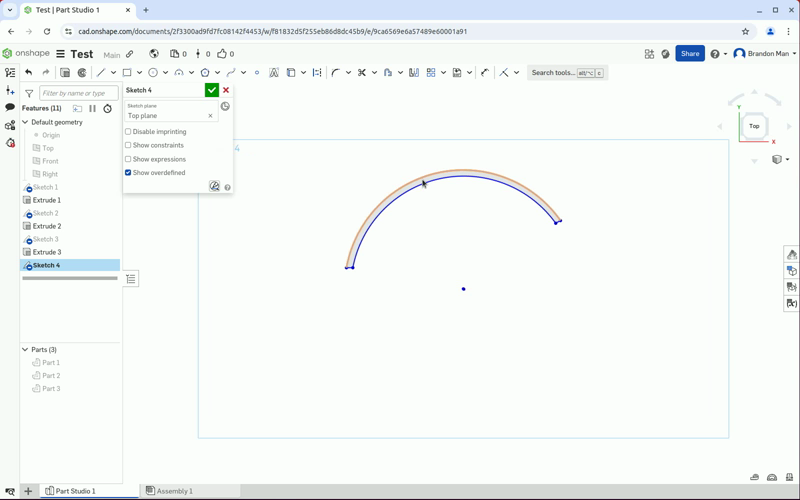
scroll(6)
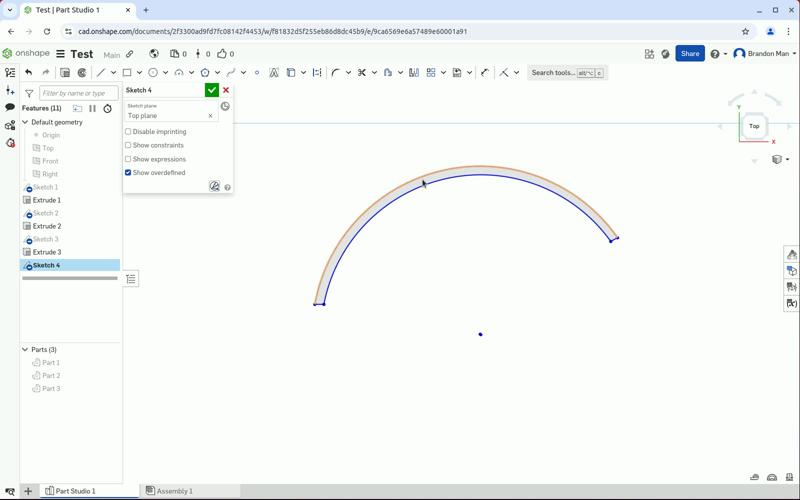
scroll(6)
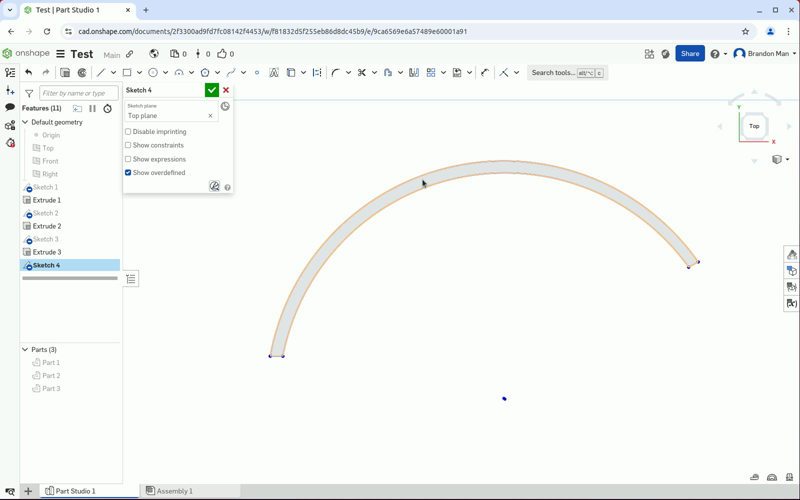
scroll(6)
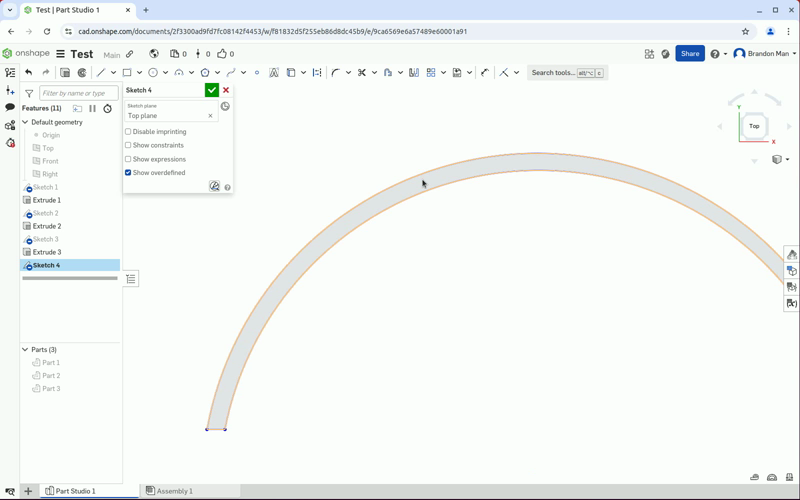
scroll(6)
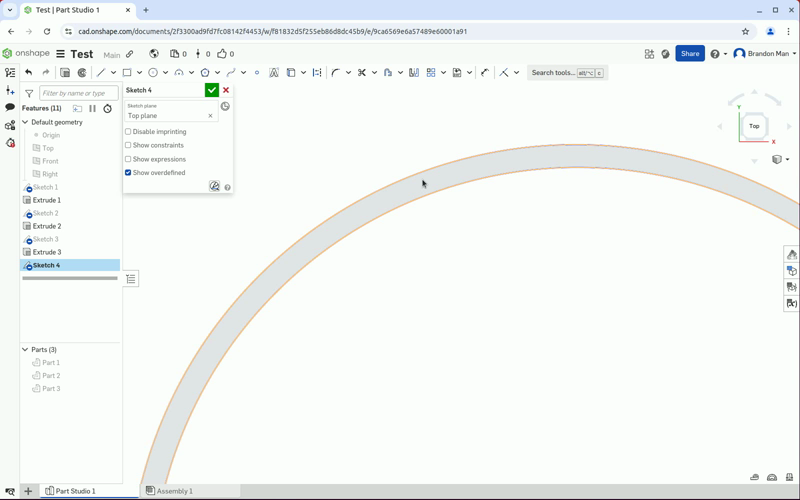
scroll(6)
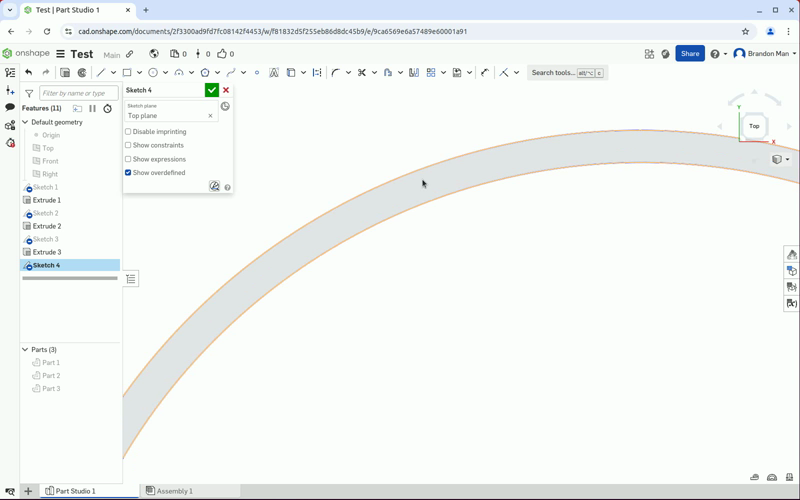
scroll(6)
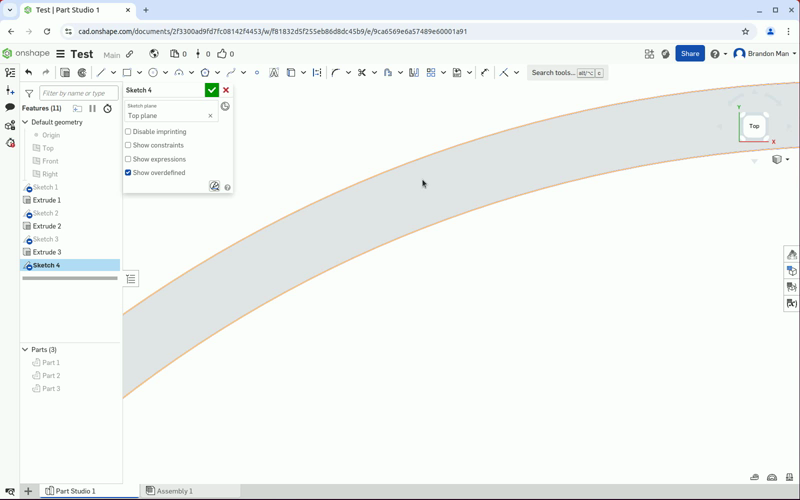
click(422, 179)
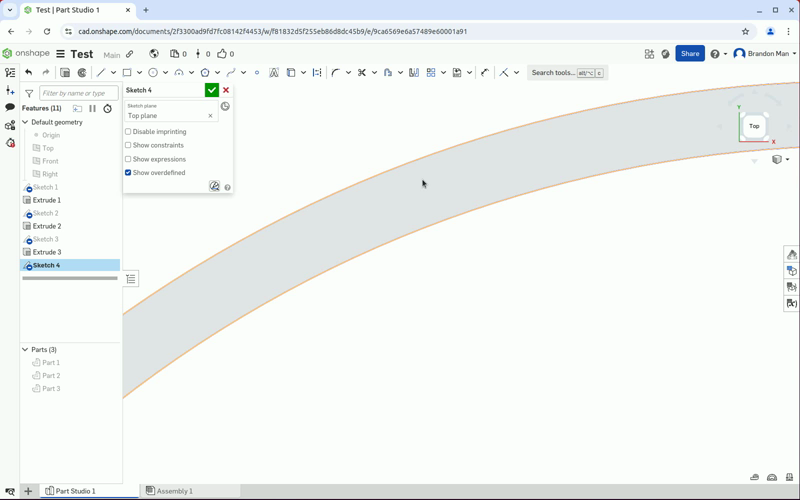
scroll(-6)
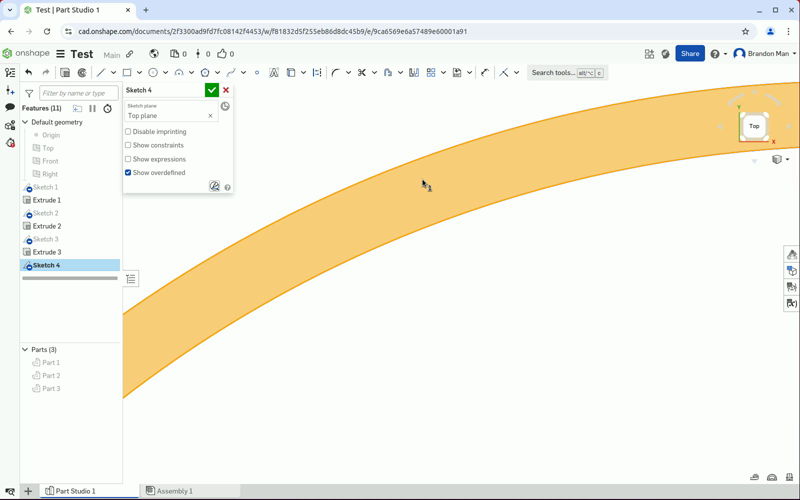
scroll(-6)
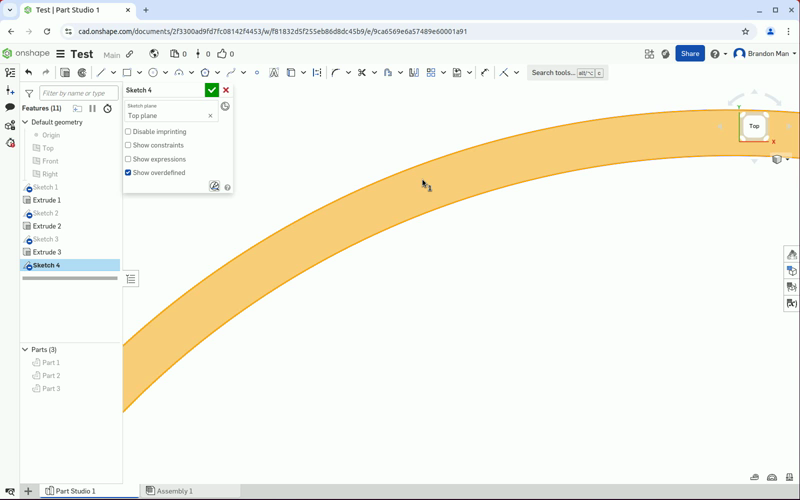
scroll(-6)
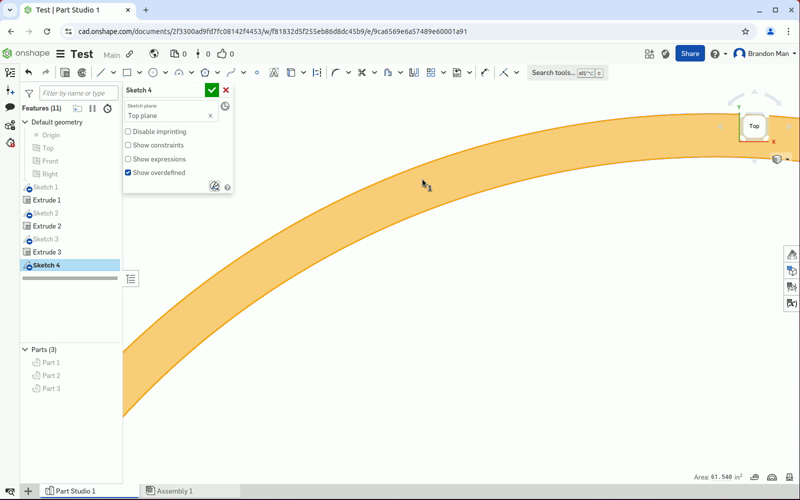
scroll(-6)
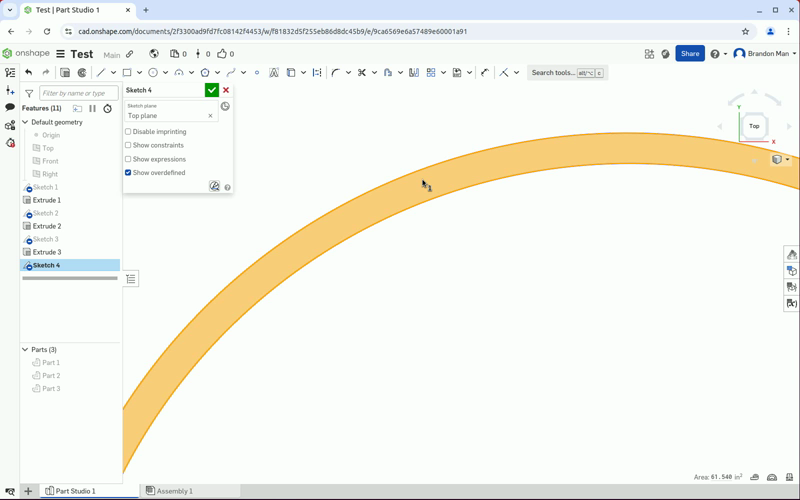
scroll(-6)
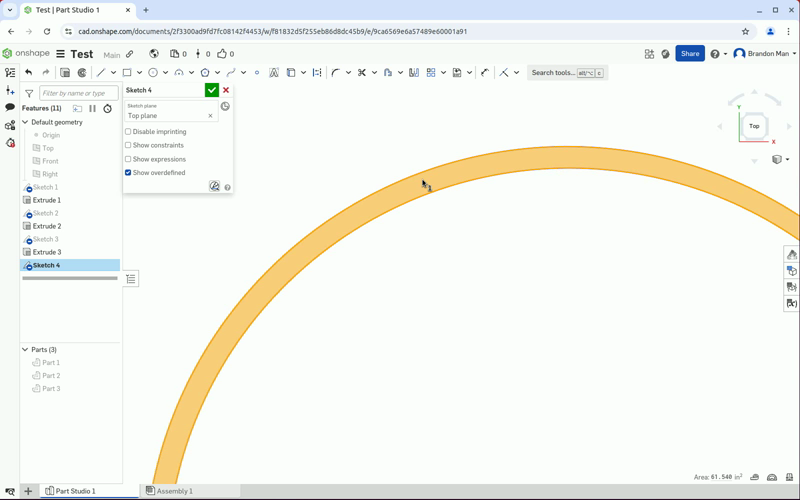
scroll(-6)
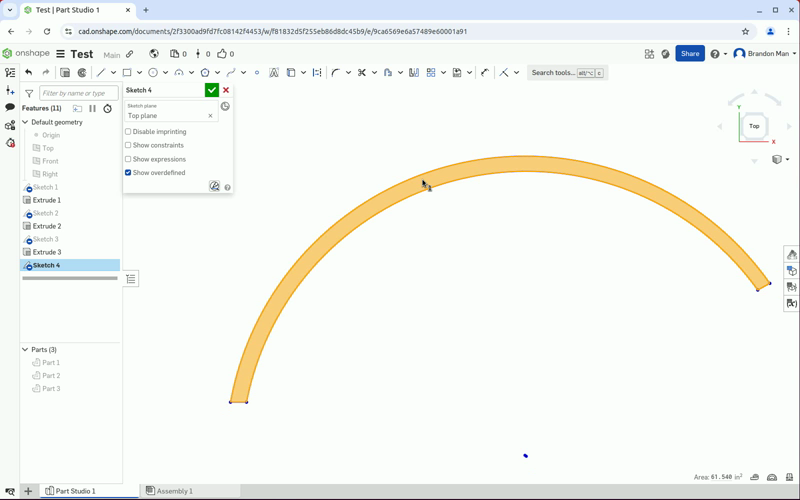
scroll(-6)
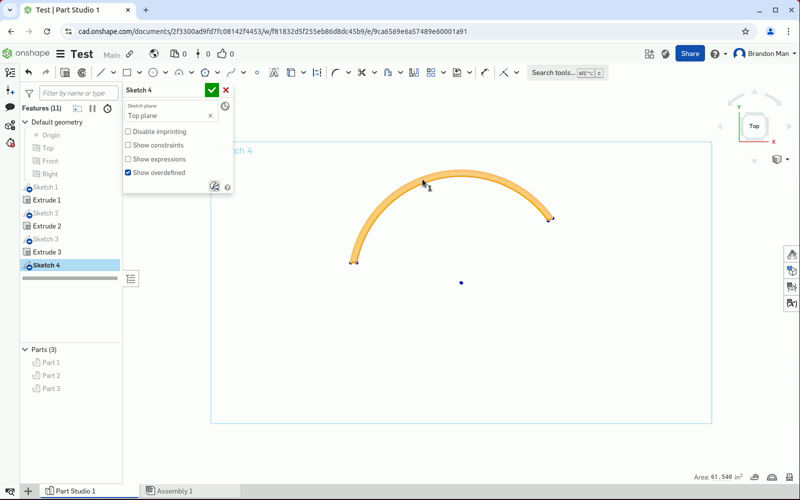
mouse_move(73, 352)
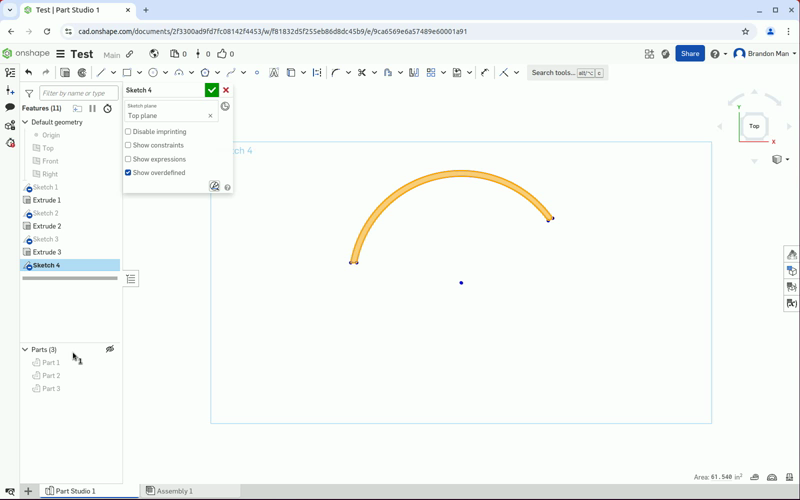
key(shift+y)
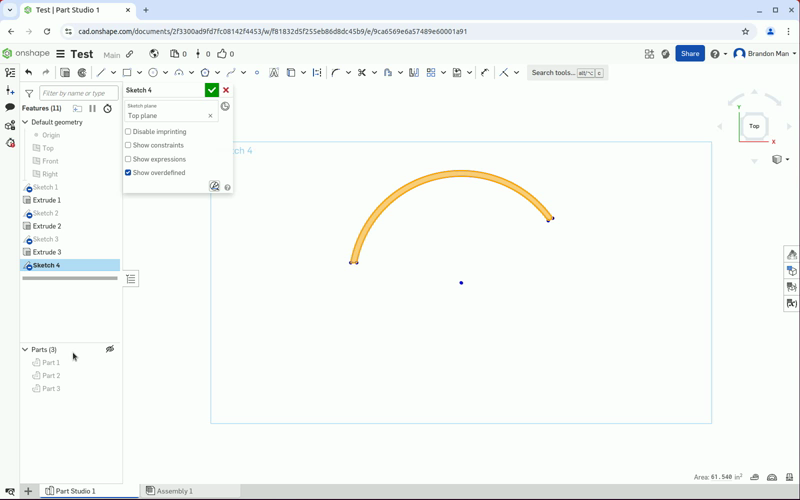
key(shift+e)
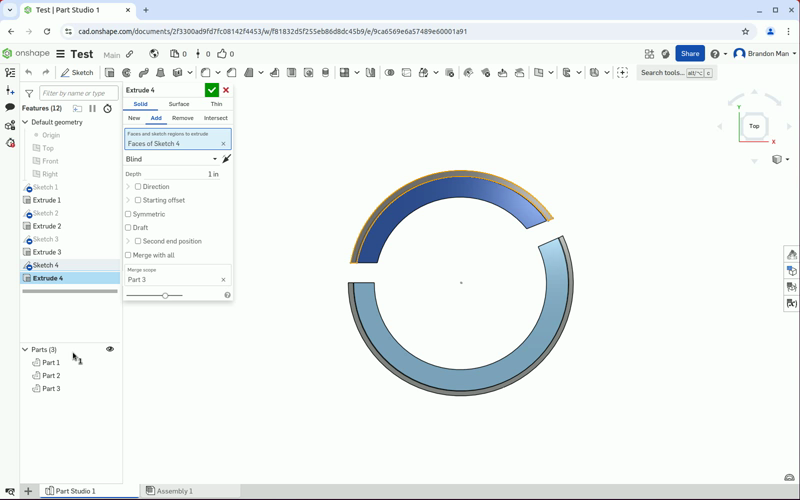
mouse_move(143, 106)
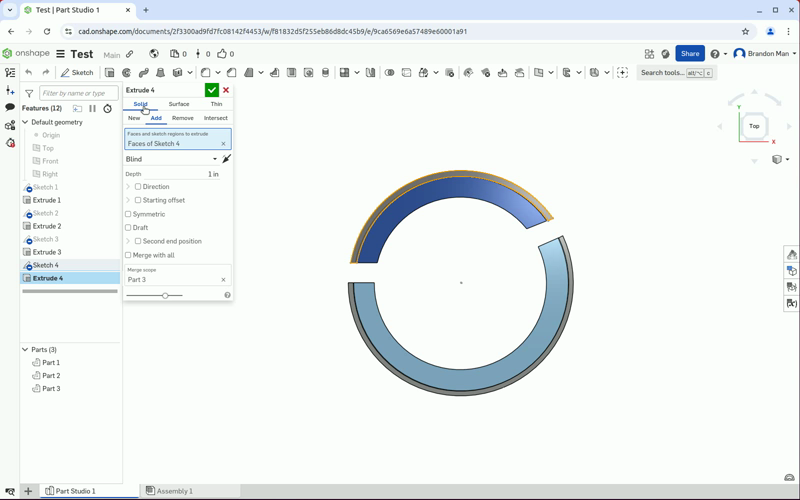
click(143, 106)
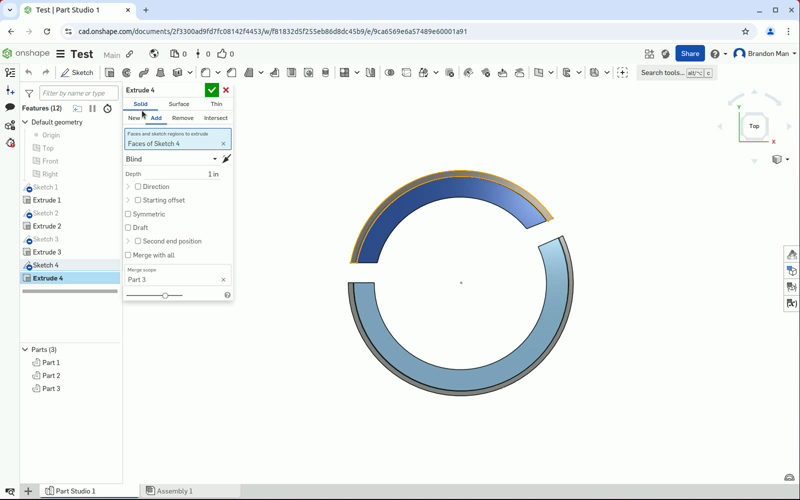
mouse_move(137, 120)
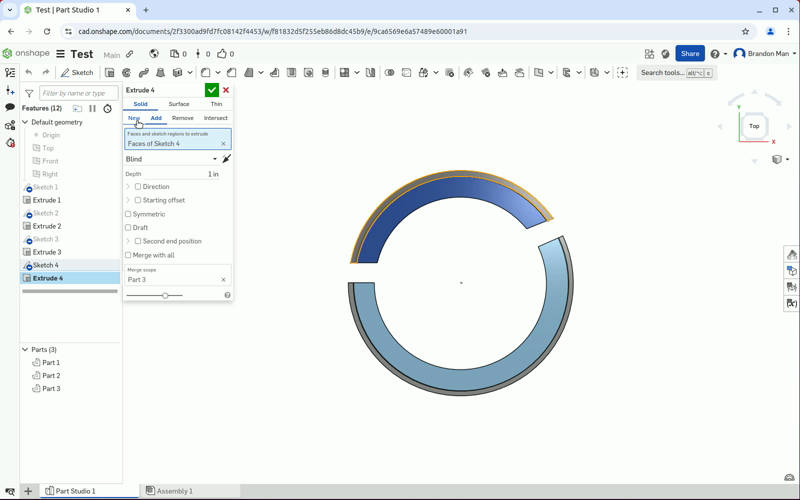
click(137, 120)
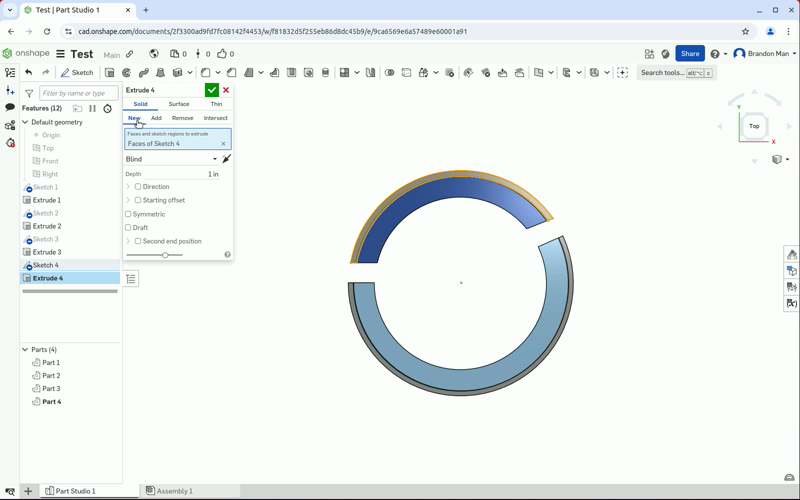
key(tab, 4)
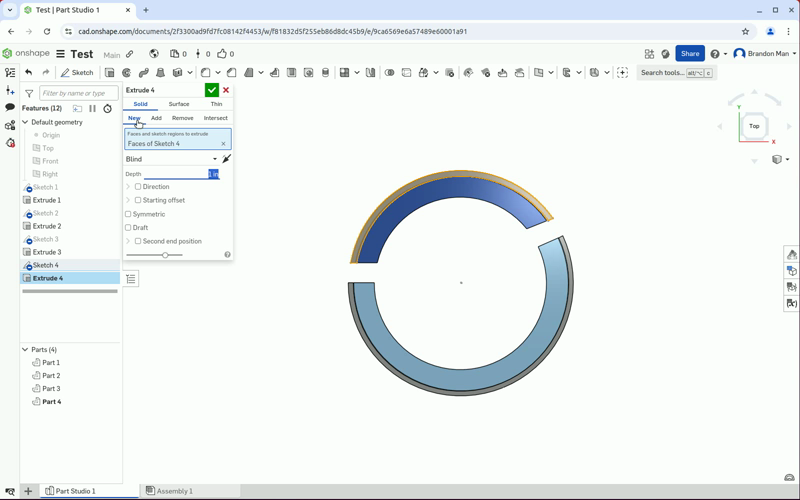
text(-2.166)
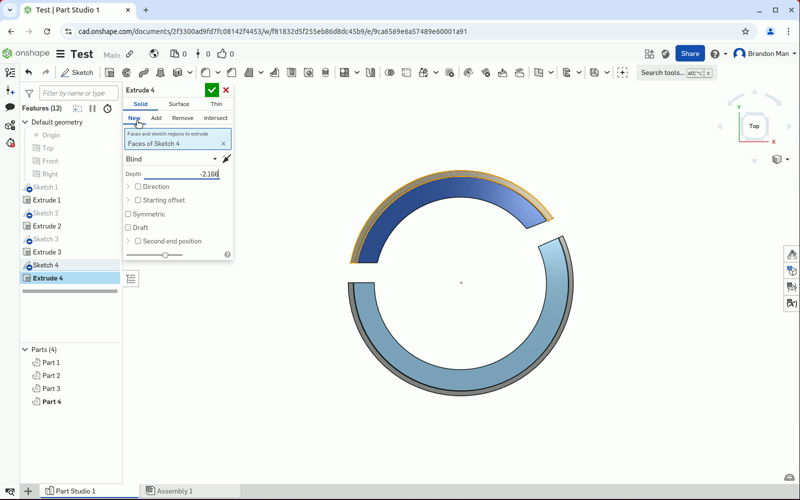
key(enter)
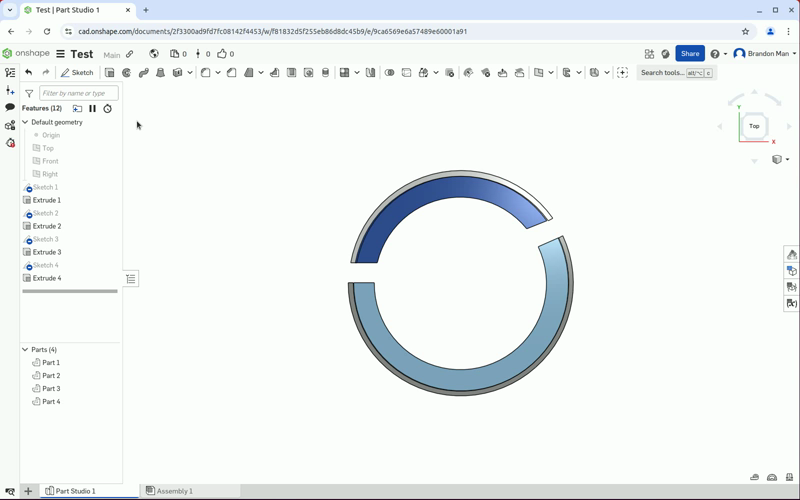
key(shift+h)
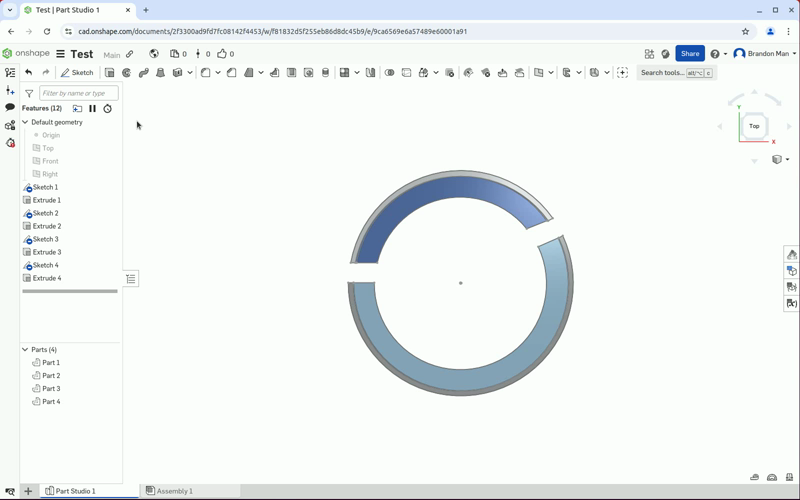
key(shift+h)
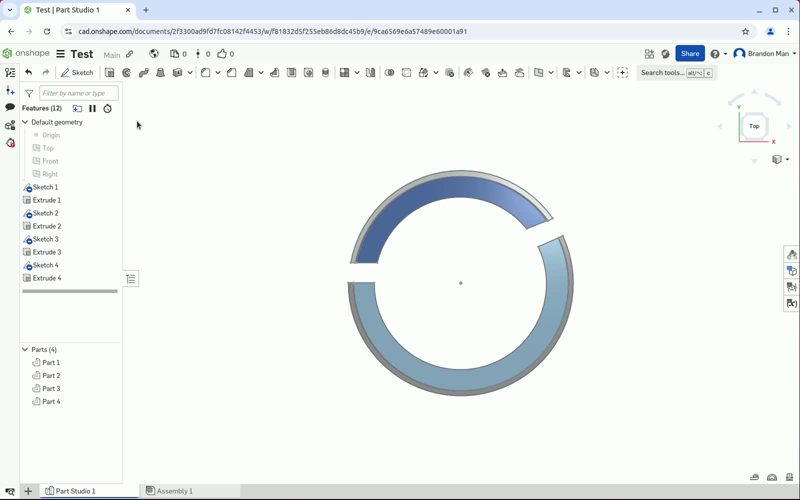
key(shift+7)
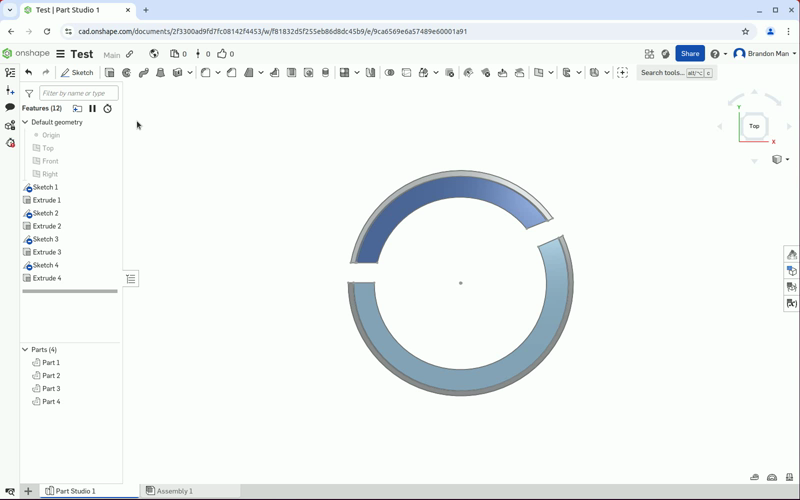
key(up, 3)
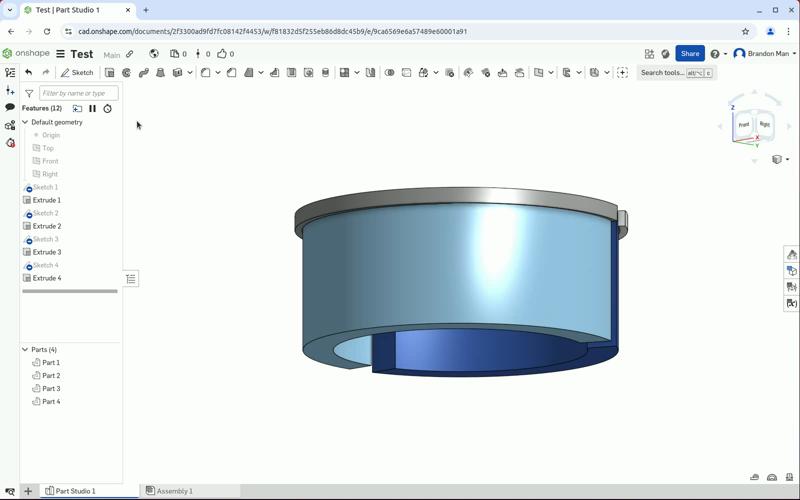
key(left, 3)
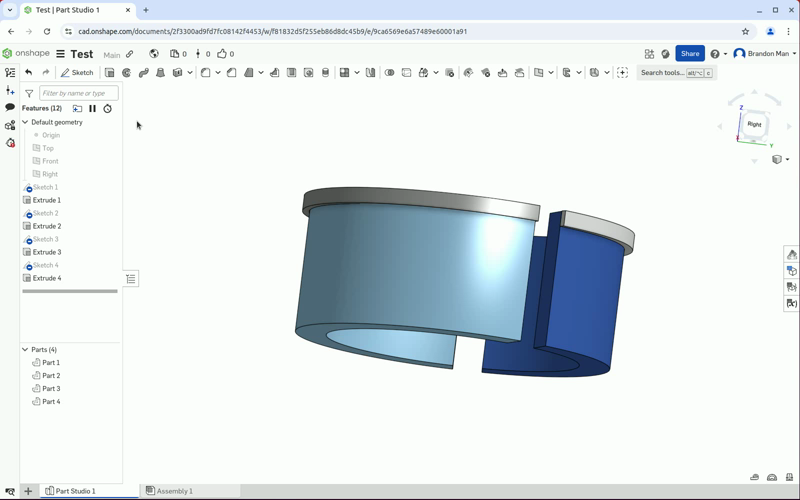
key(right, 3)
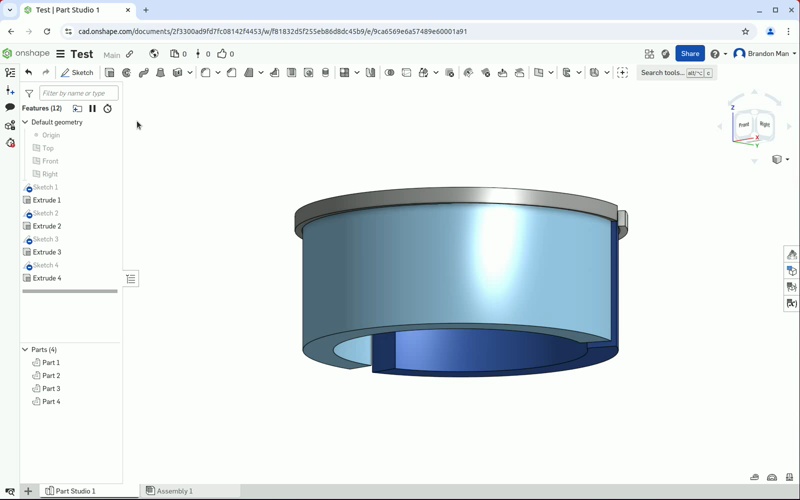
key(down, 3)
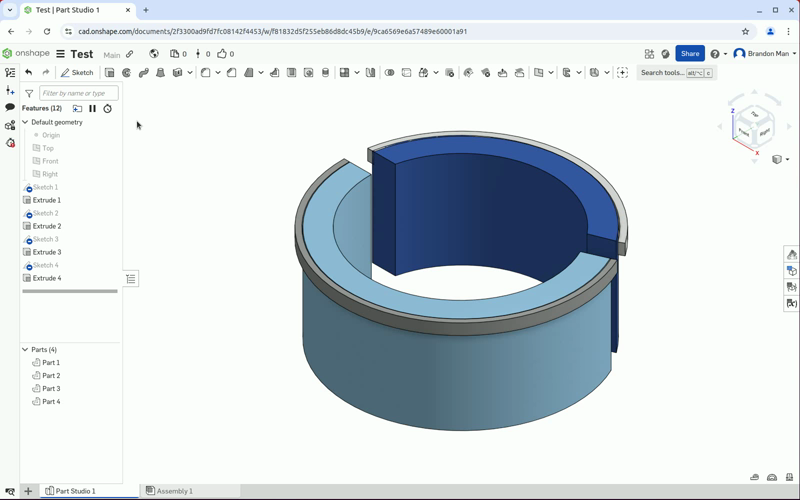
mouse_move(73, 189)
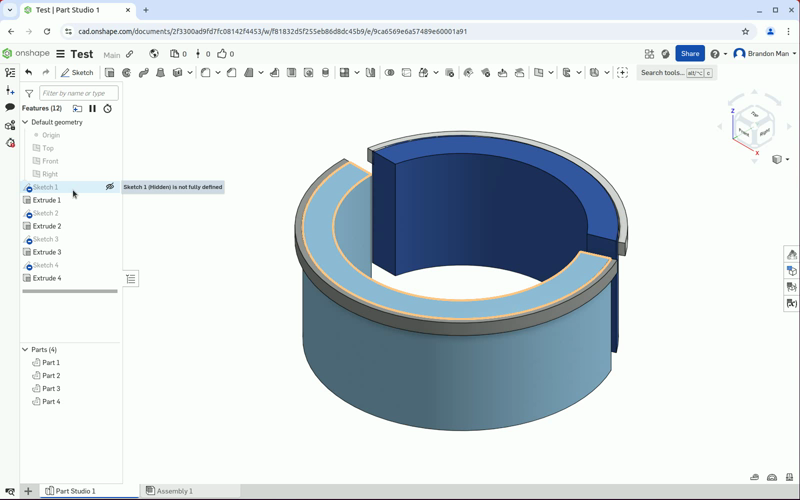
click(73, 189)